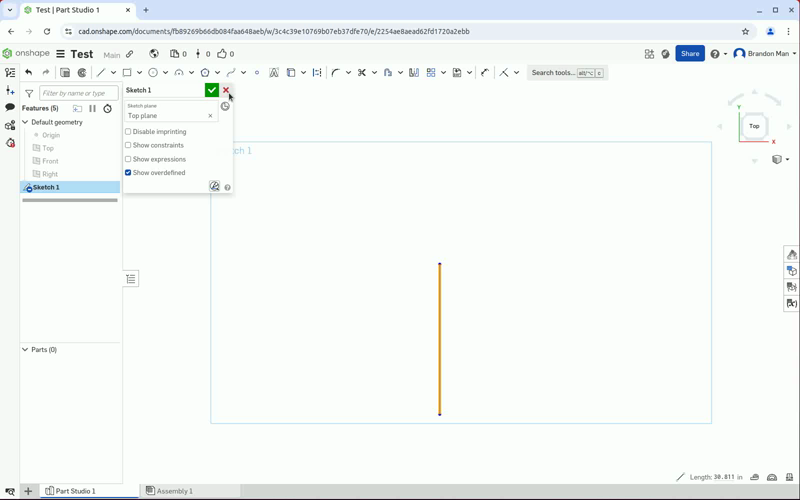
key(shift+h)
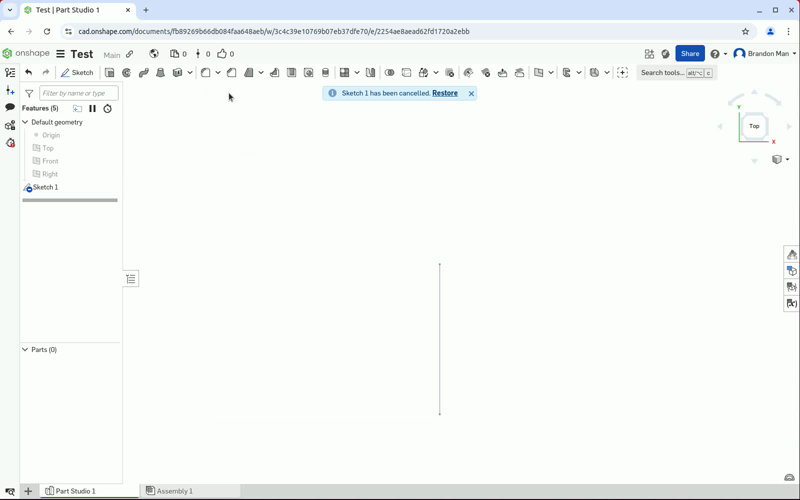
key(shift+s)
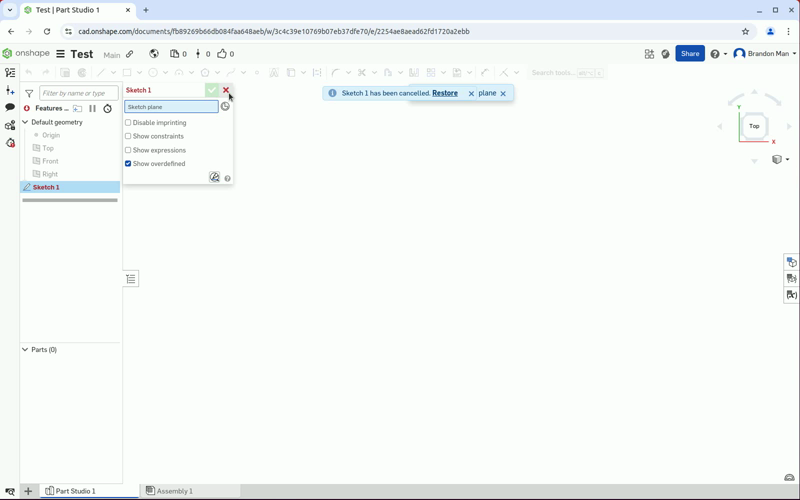
mouse_move(73, 150)
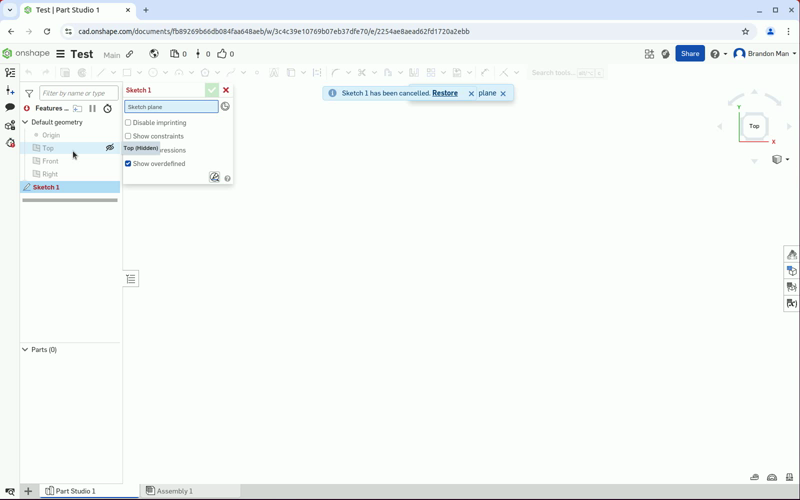
click(73, 150)
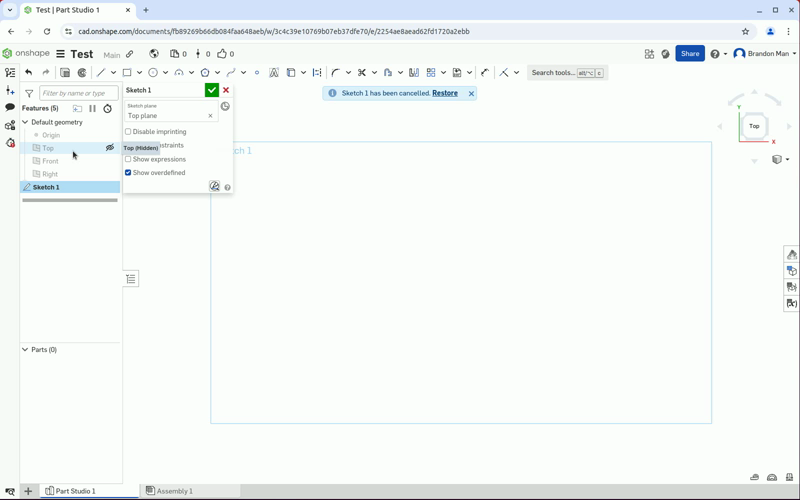
mouse_move(73, 352)
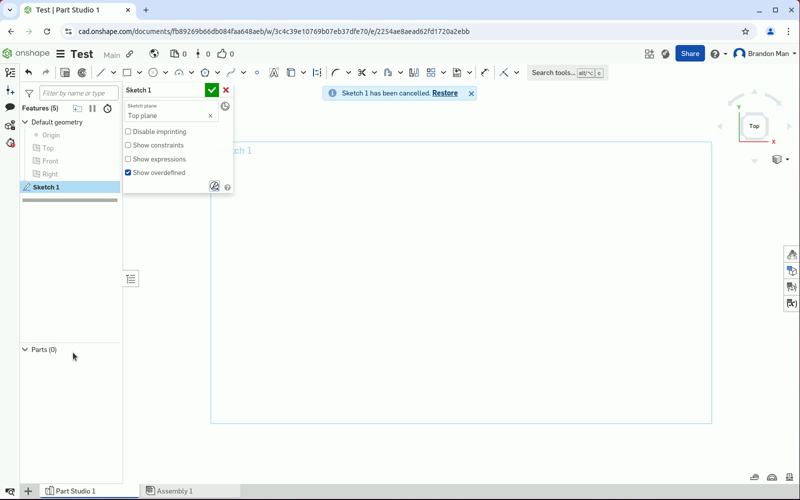
key(y)
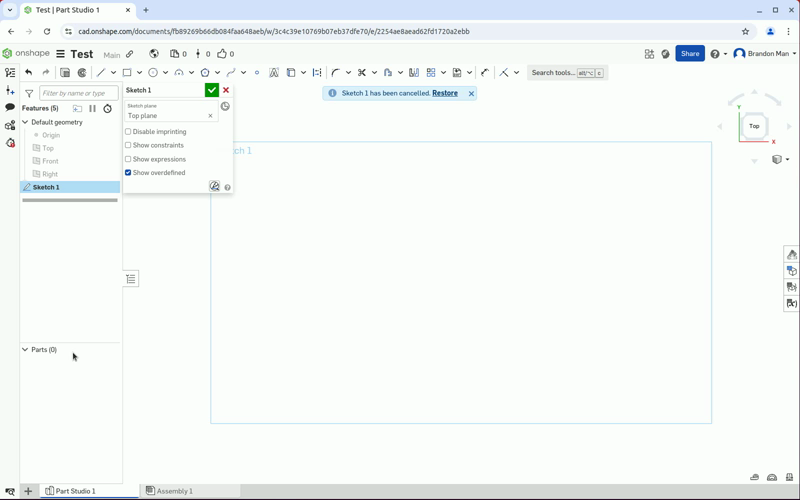
key(a)
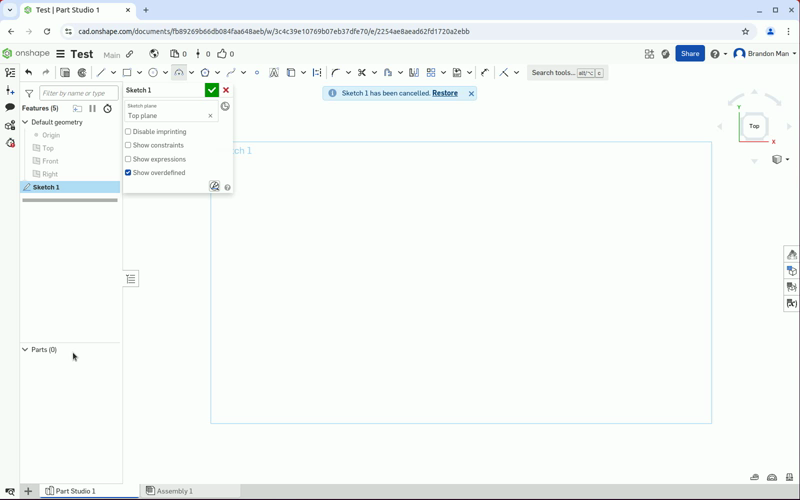
key_down(shift)
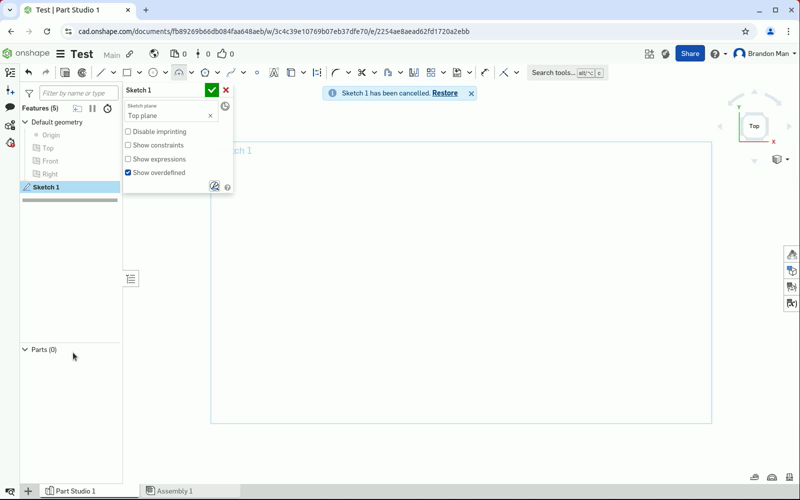
mouse_move(427, 315)
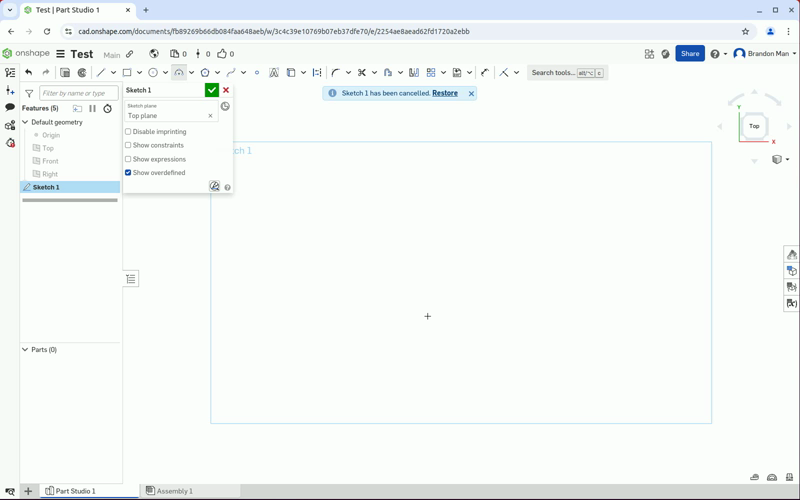
click(427, 315)
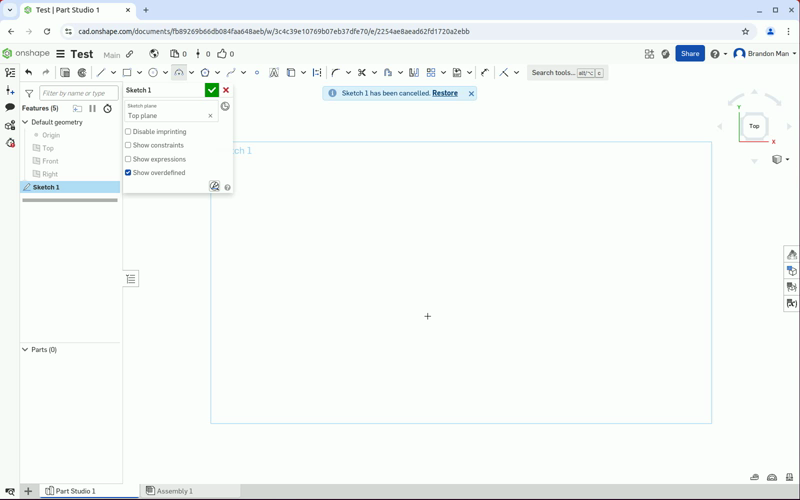
key_up(shift)
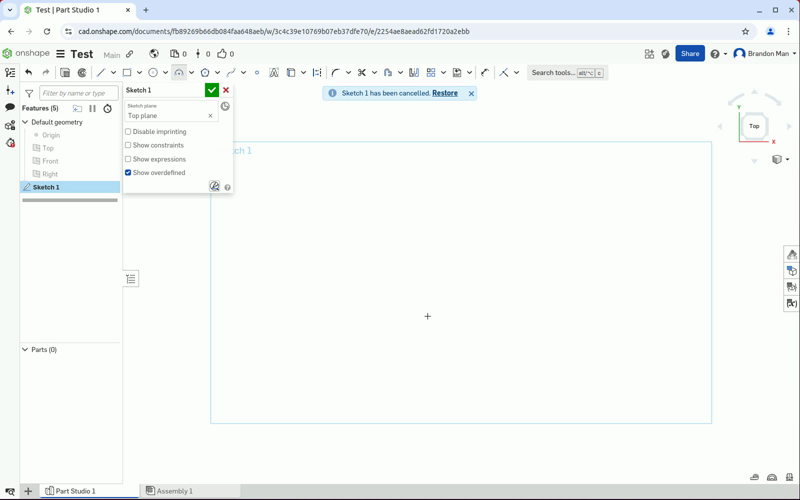
key_down(shift)
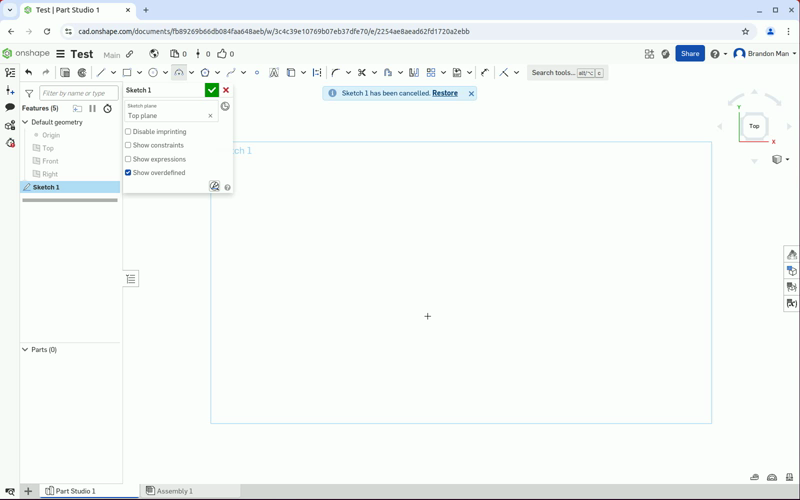
mouse_move(430, 318)
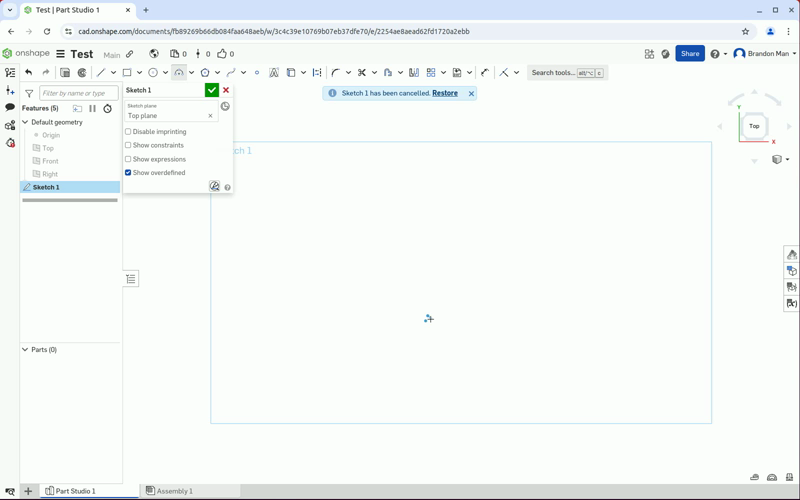
scroll(6)
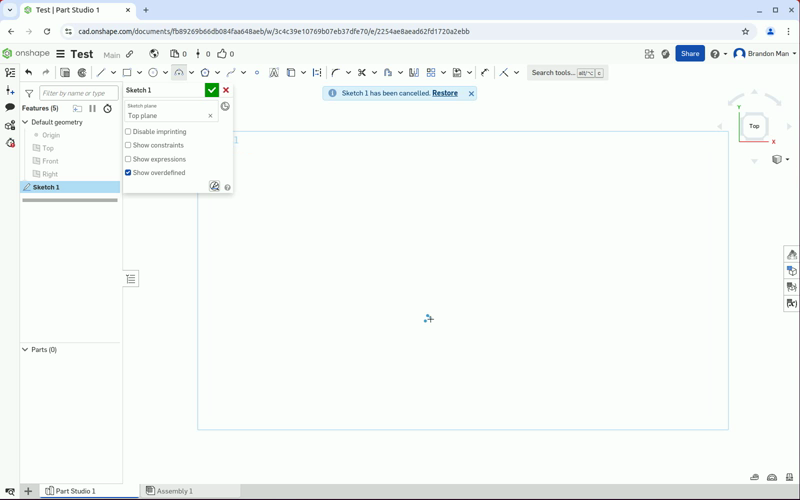
scroll(6)
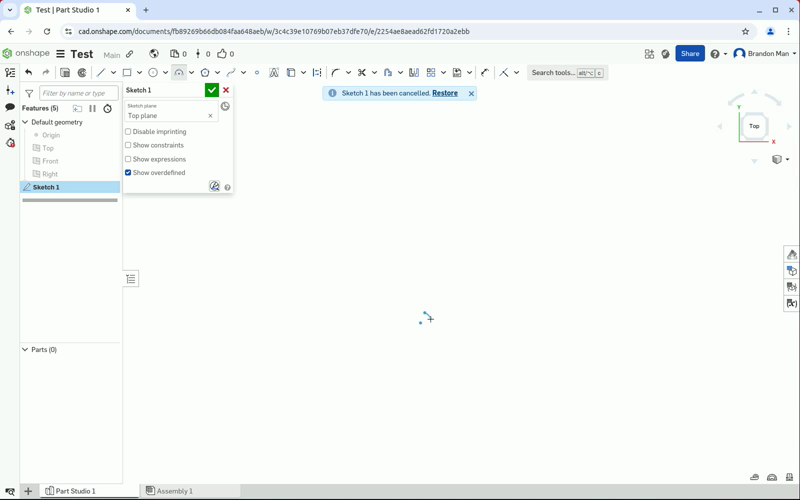
scroll(6)
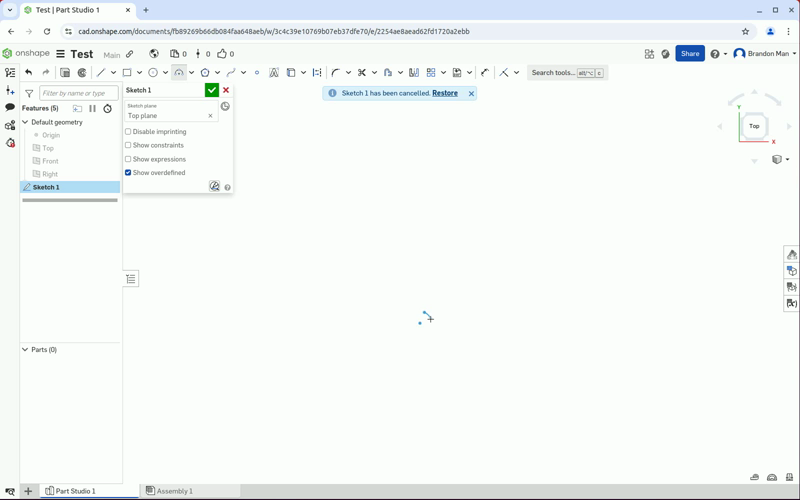
scroll(6)
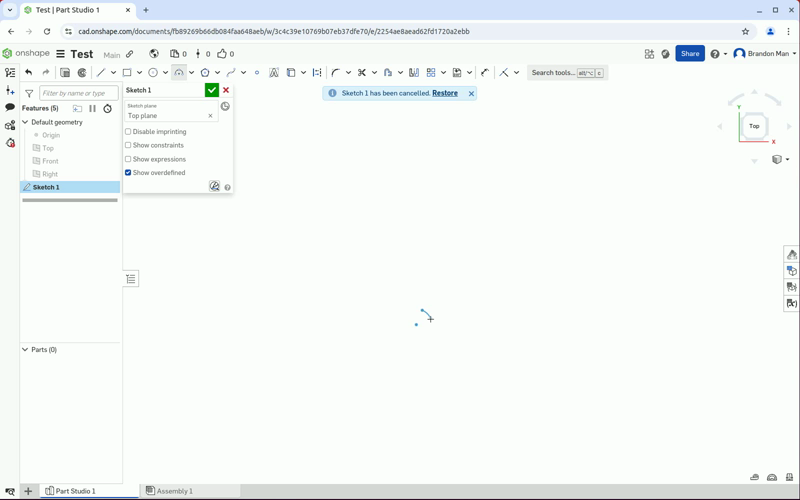
scroll(6)
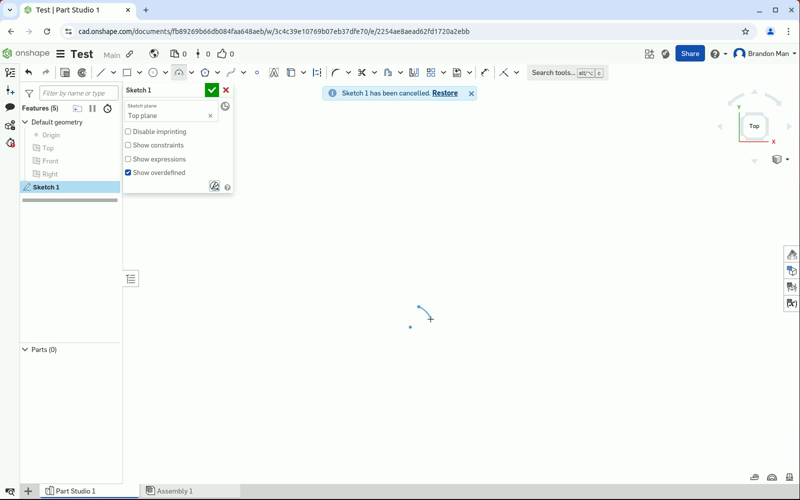
scroll(6)
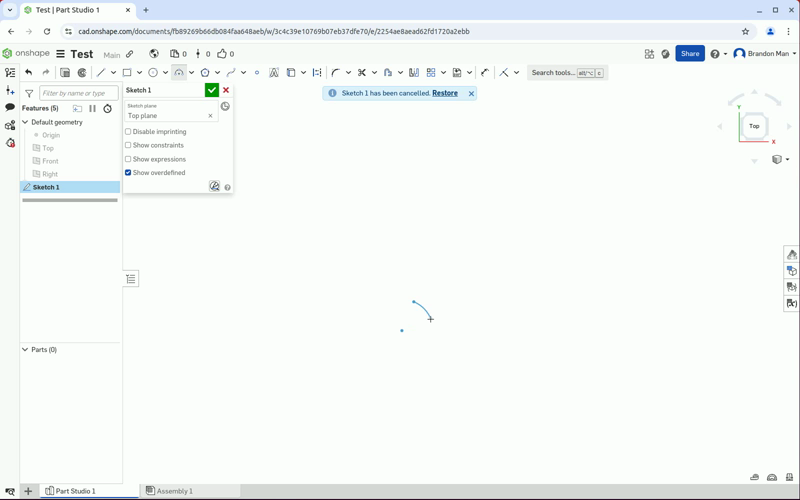
scroll(6)
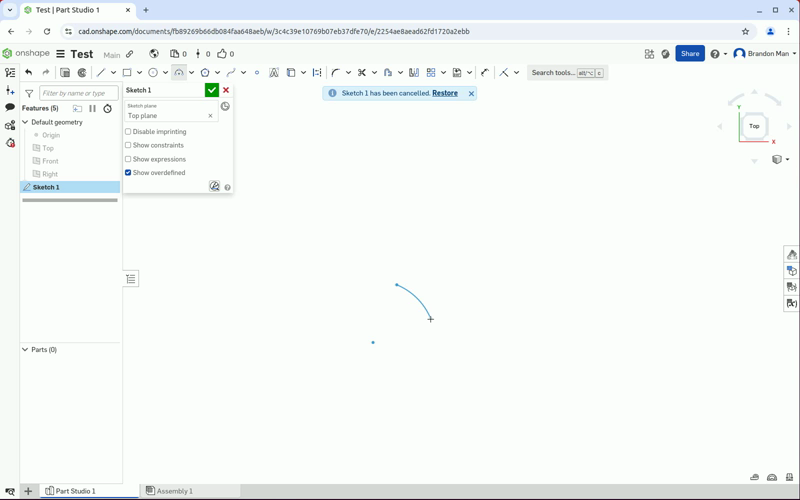
click(430, 318)
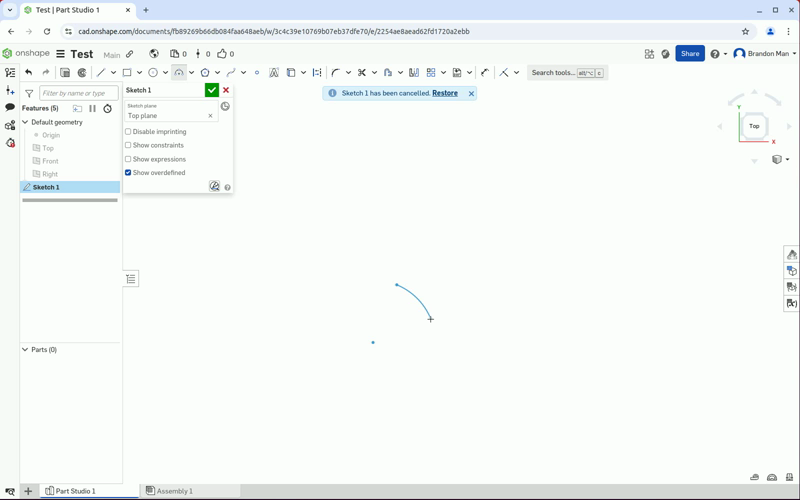
scroll(-6)
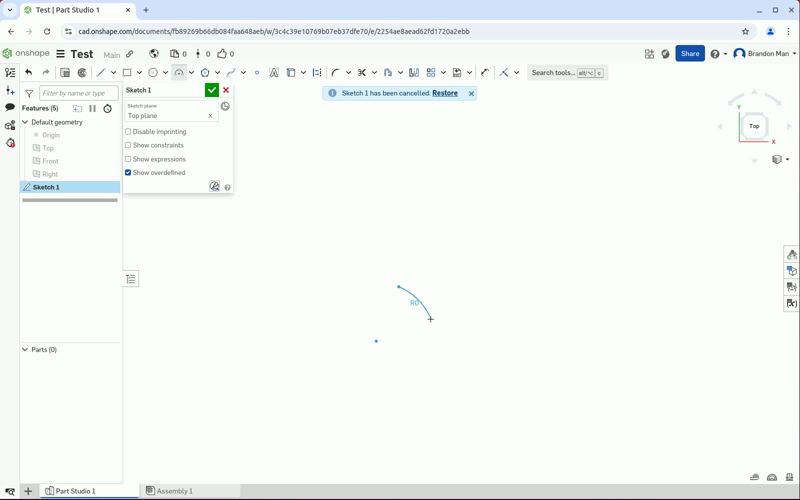
scroll(-6)
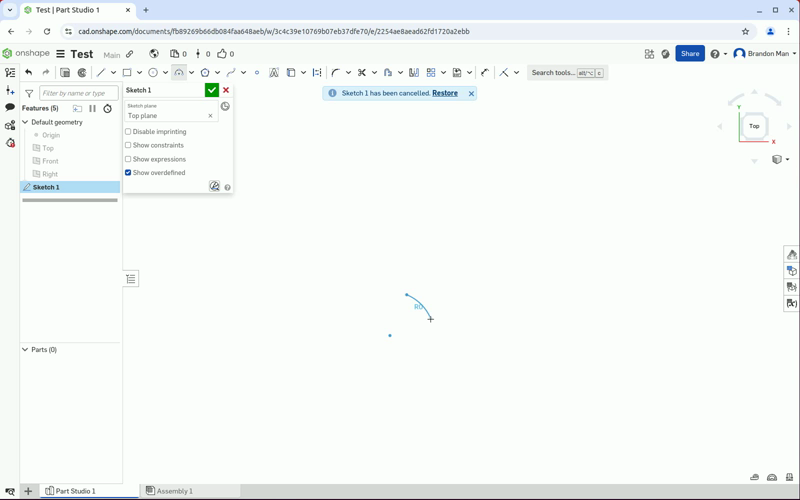
scroll(-6)
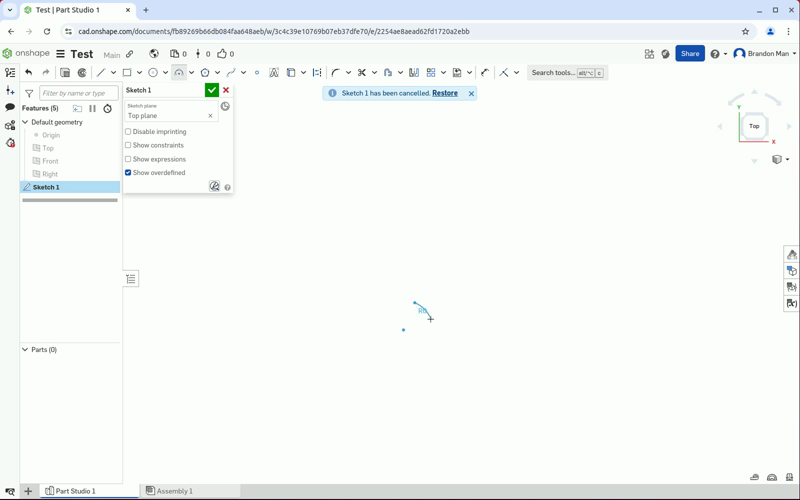
scroll(-6)
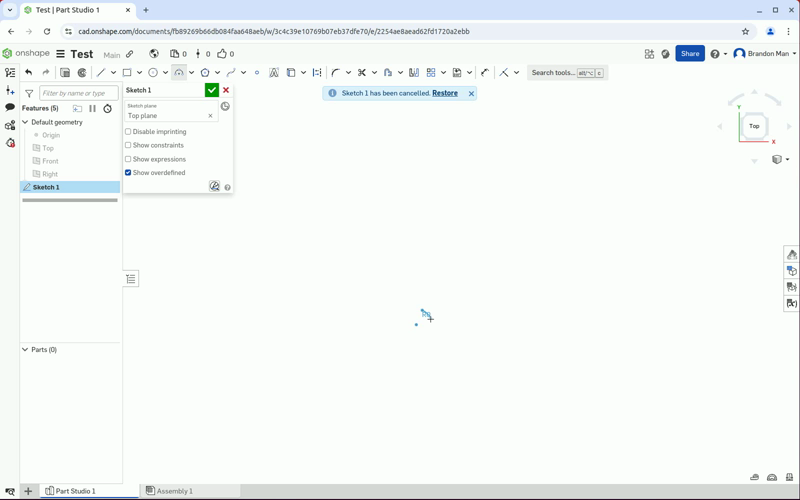
scroll(-6)
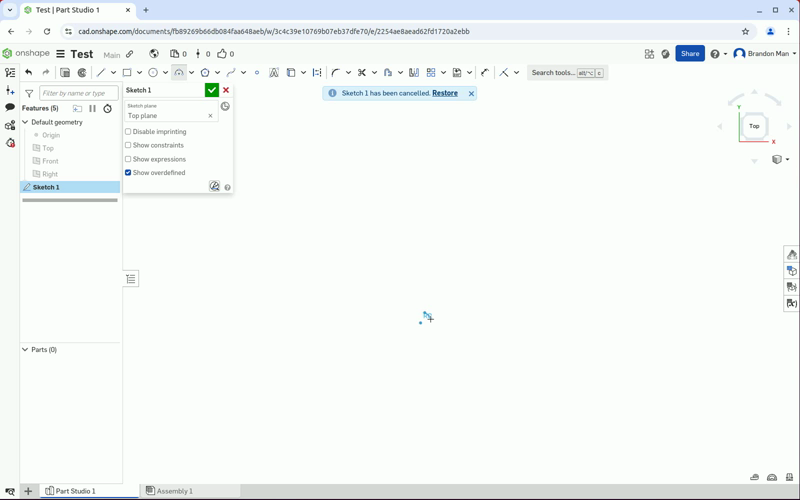
scroll(-6)
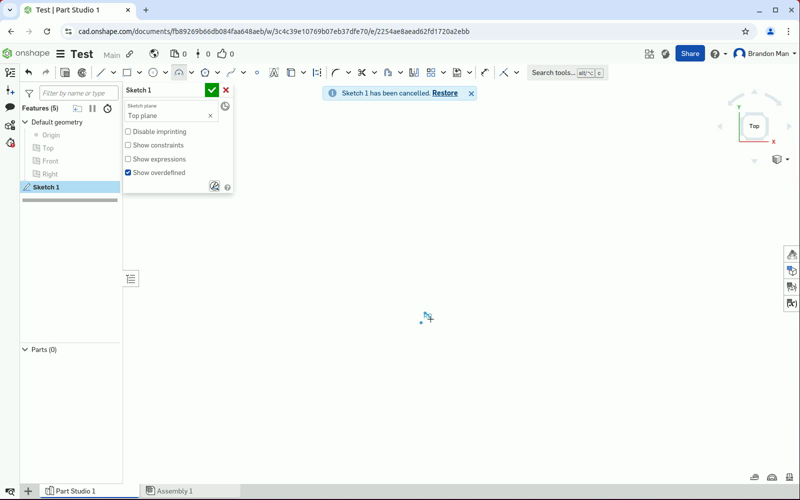
scroll(-6)
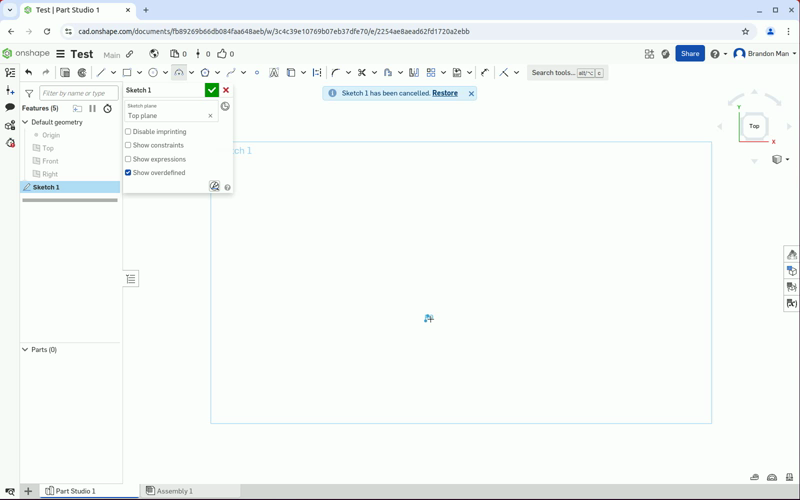
mouse_move(428, 317)
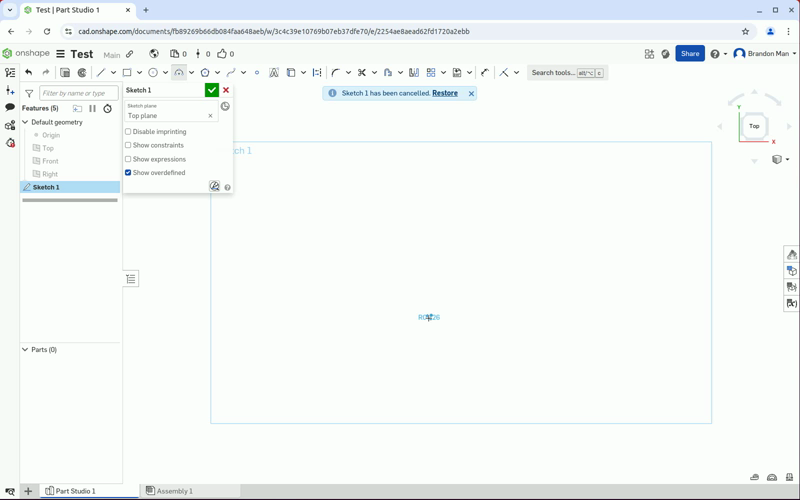
scroll(6)
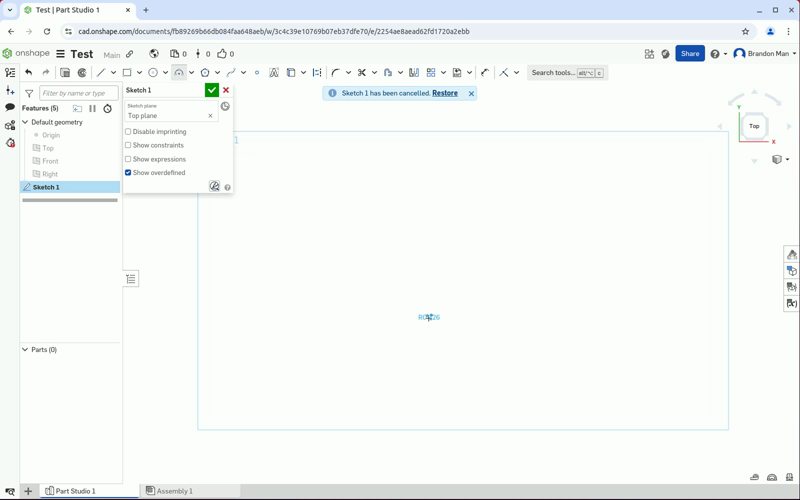
scroll(6)
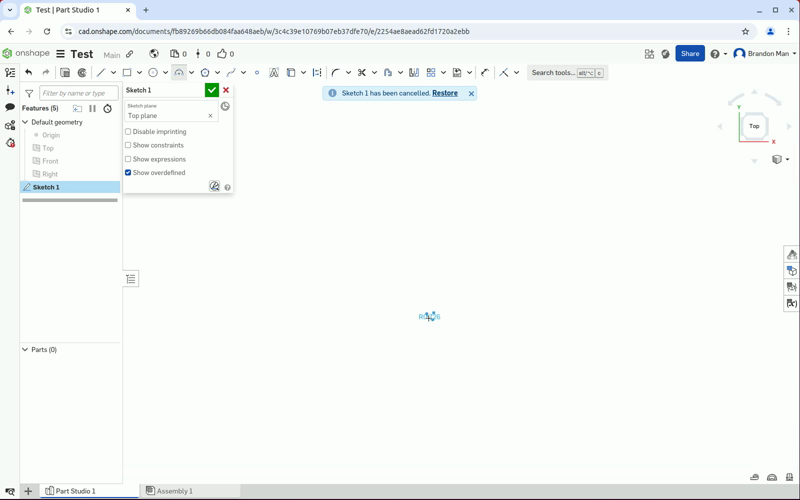
scroll(6)
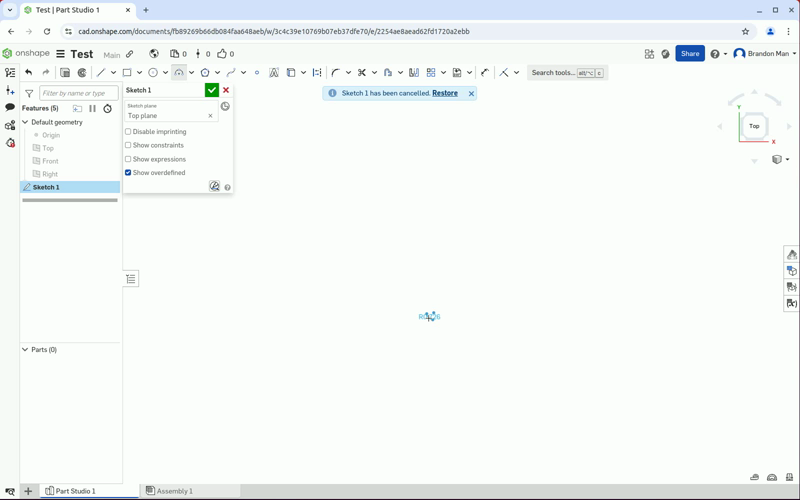
scroll(6)
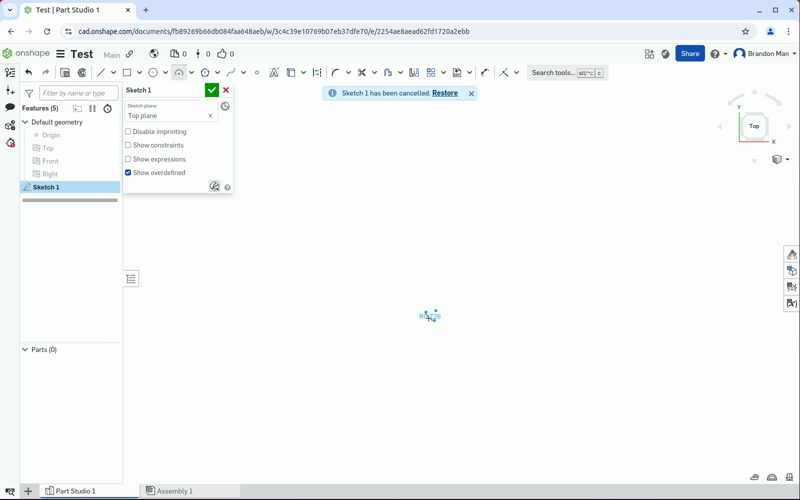
scroll(6)
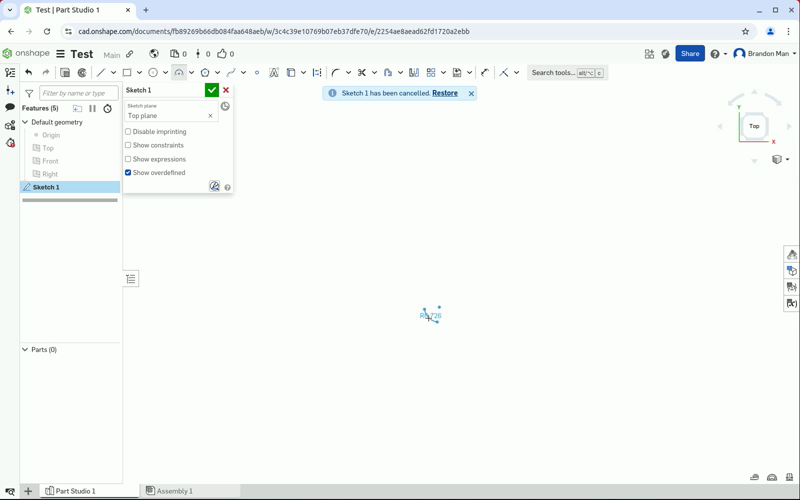
scroll(6)
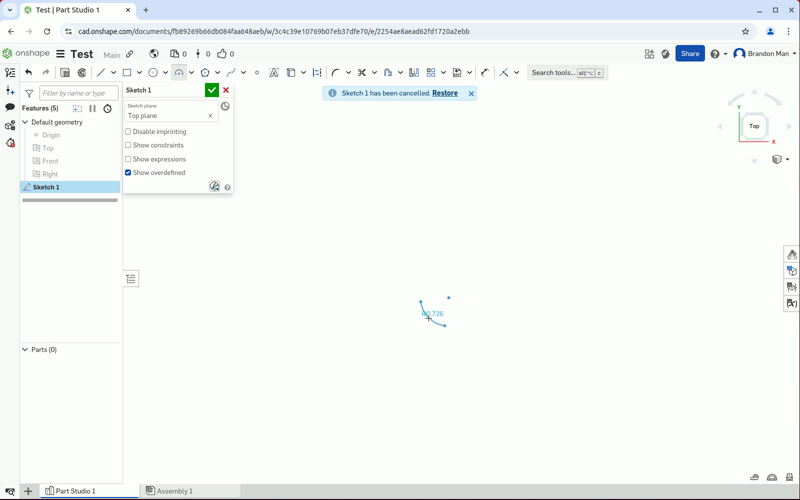
scroll(6)
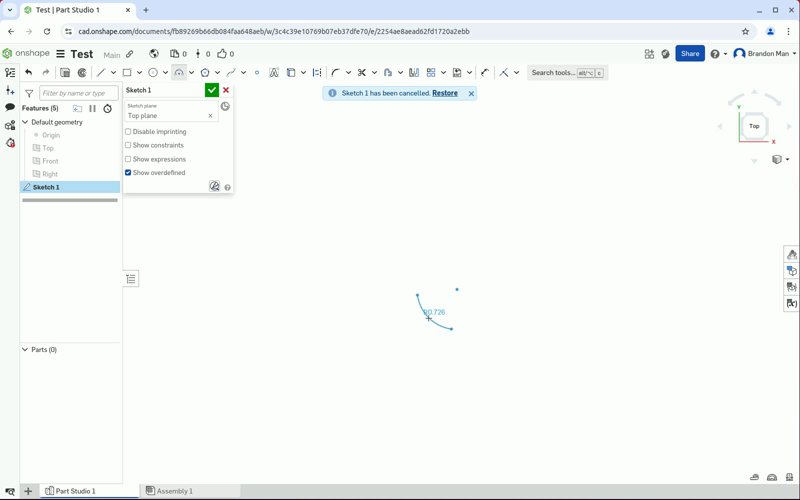
click(428, 317)
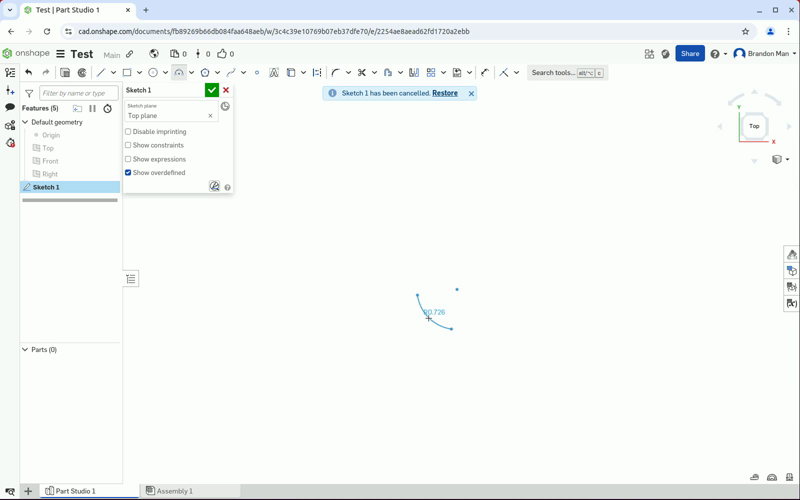
scroll(-6)
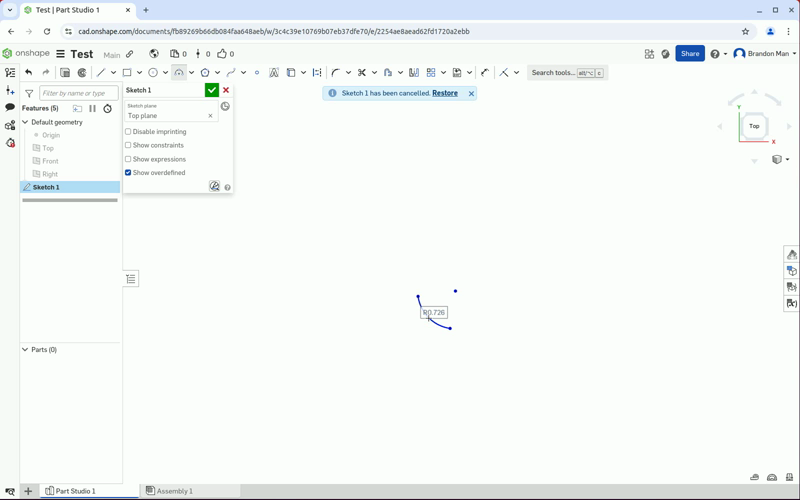
scroll(-6)
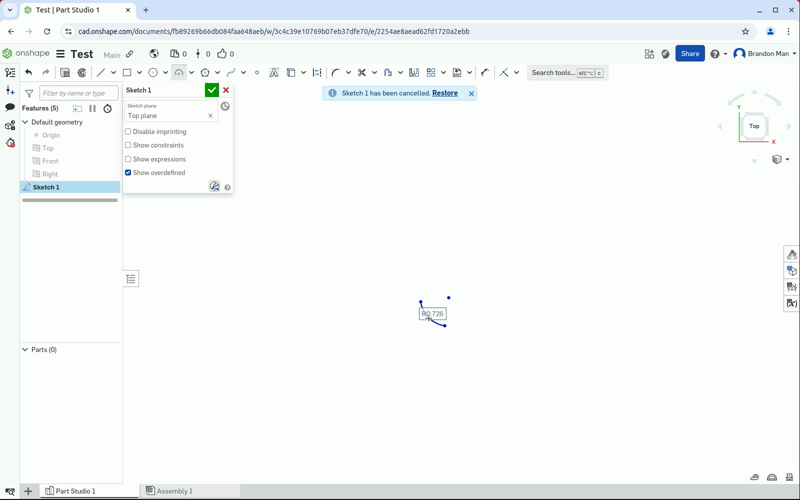
scroll(-6)
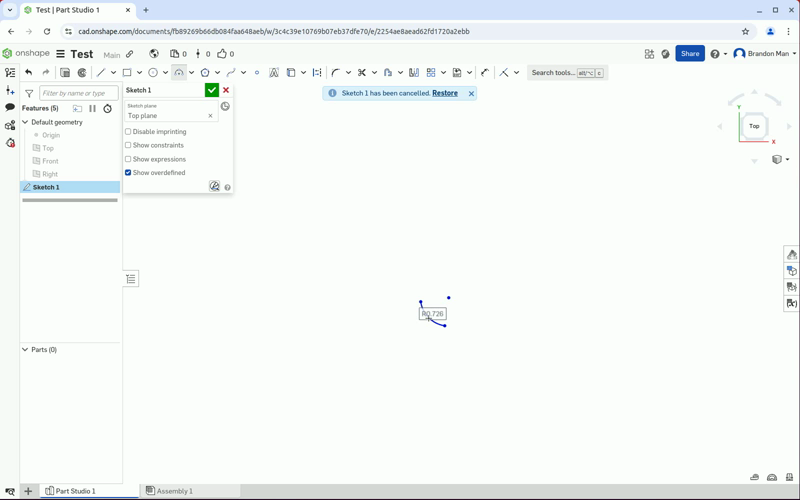
scroll(-6)
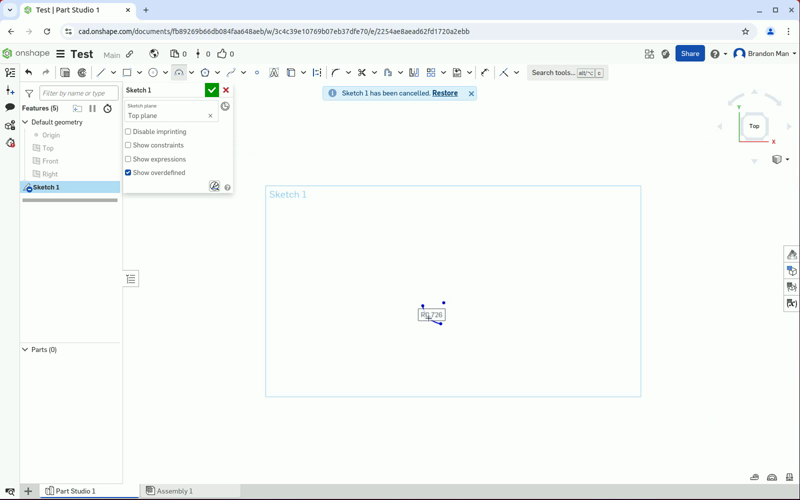
scroll(-6)
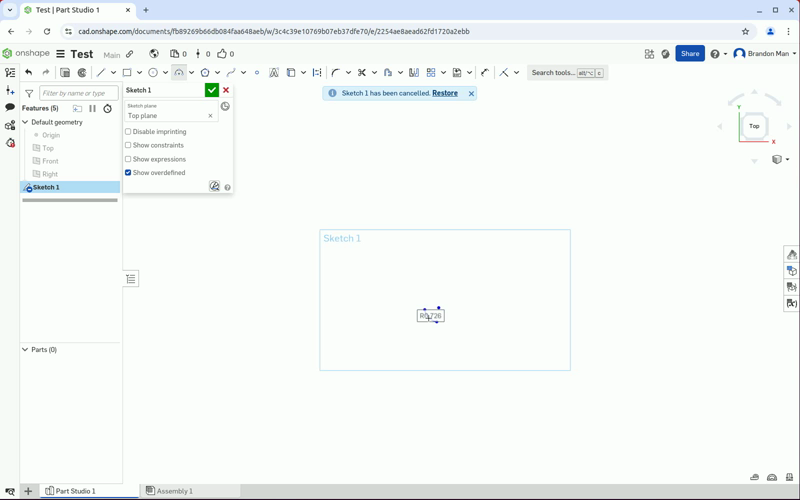
scroll(-6)
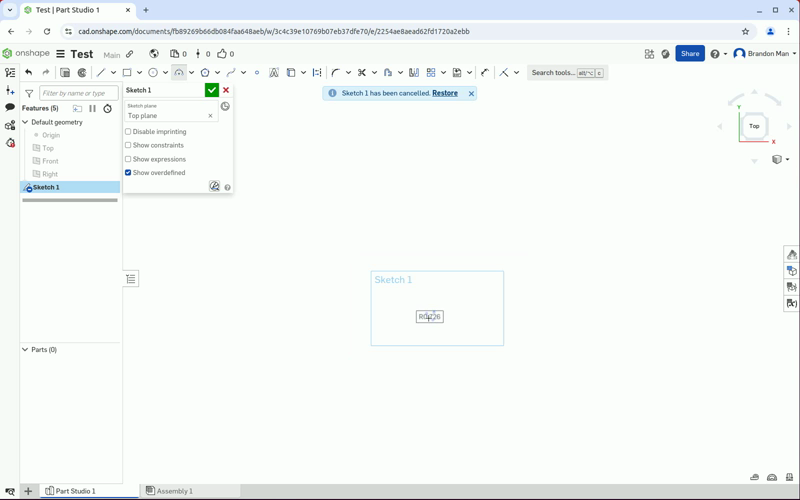
scroll(-6)
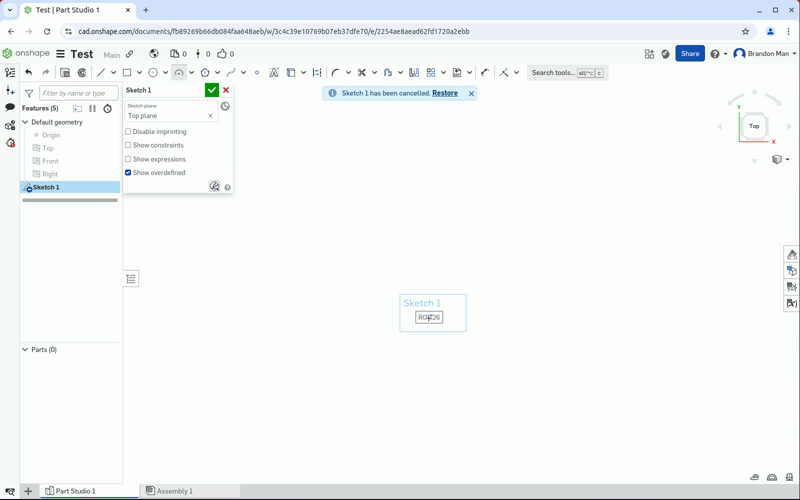
key_up(shift)
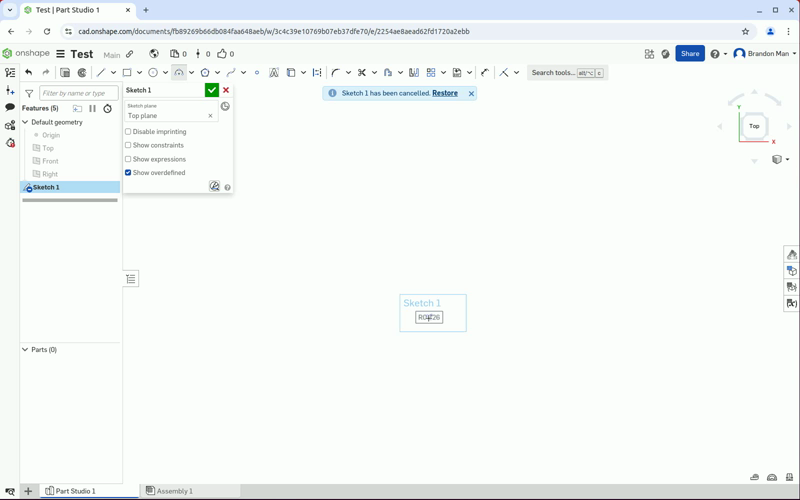
key(esc)
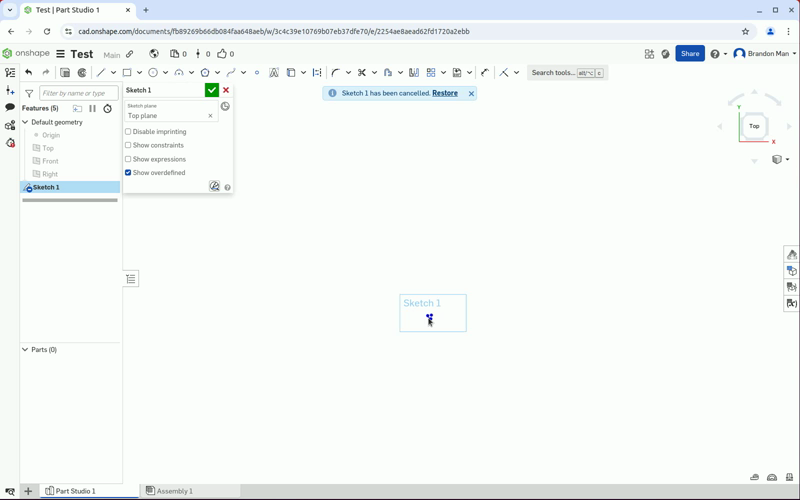
key(l)
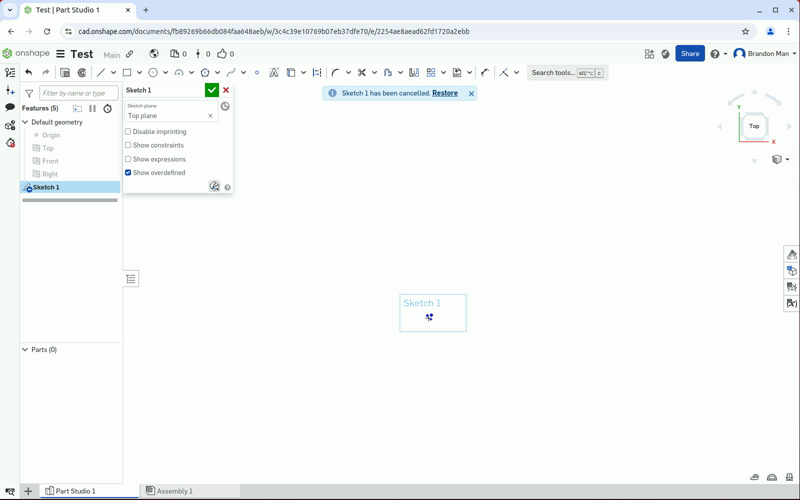
mouse_move(430, 318)
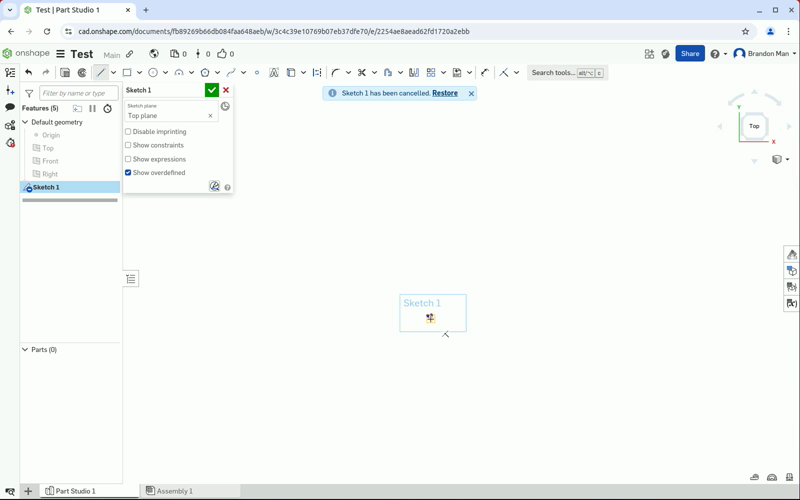
scroll(6)
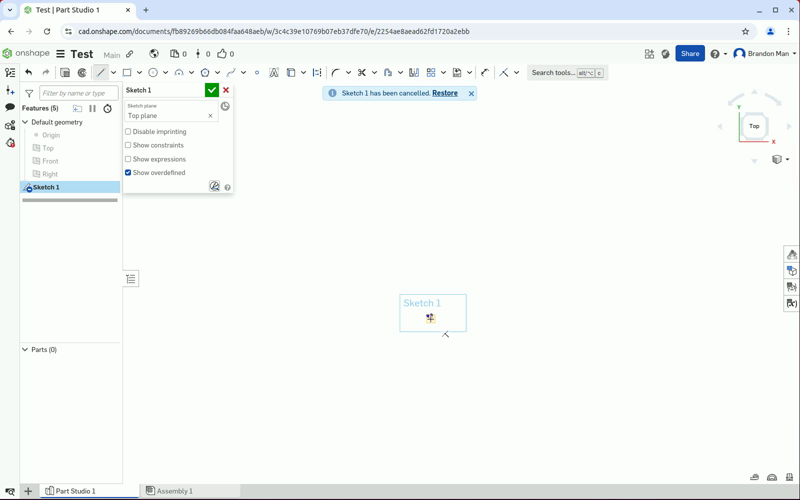
scroll(6)
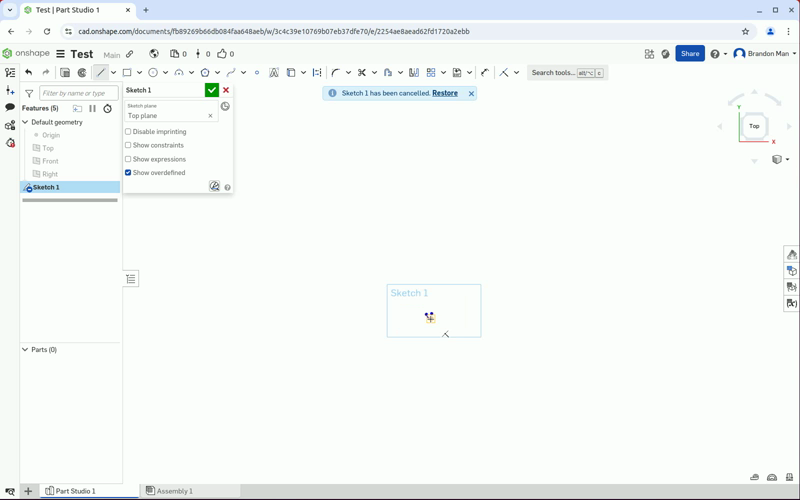
scroll(6)
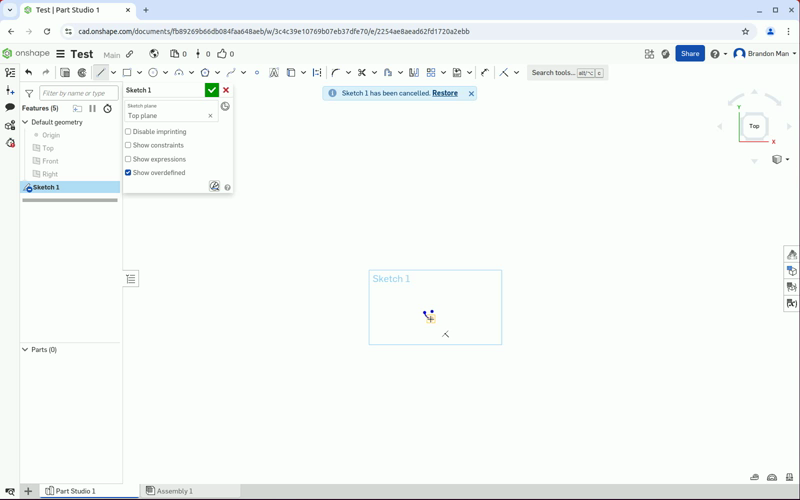
scroll(6)
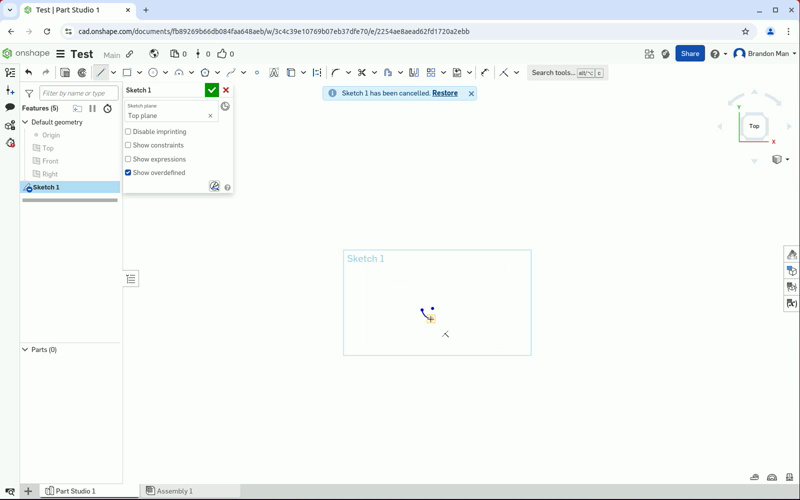
scroll(6)
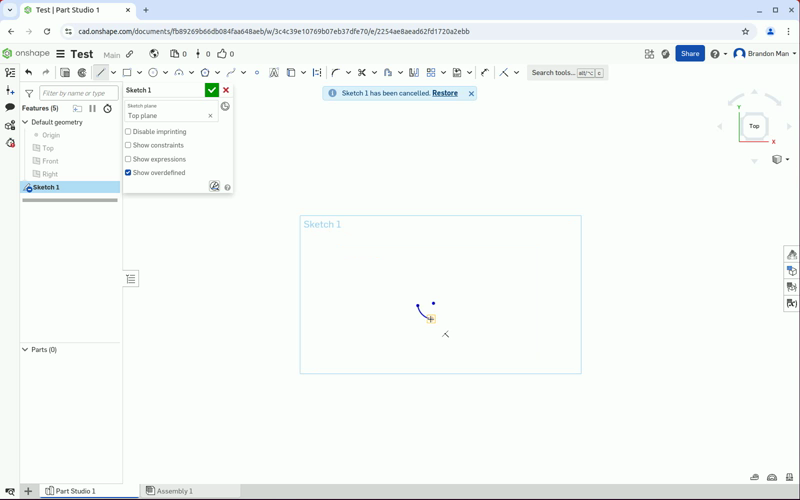
scroll(6)
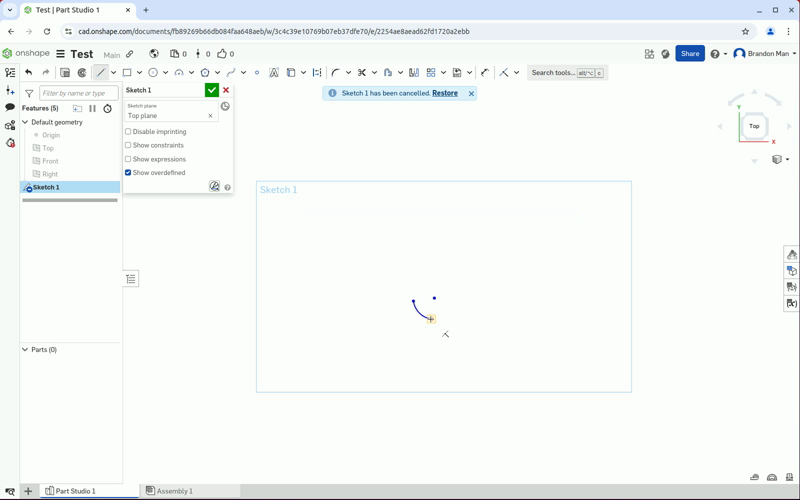
scroll(6)
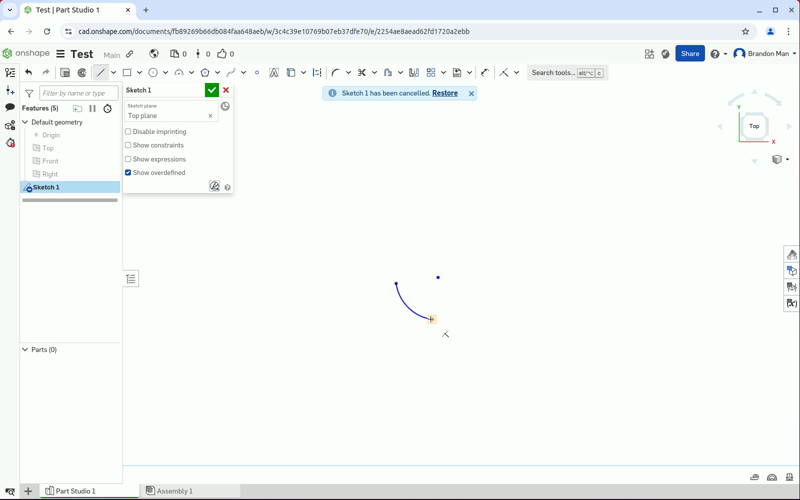
click(430, 318)
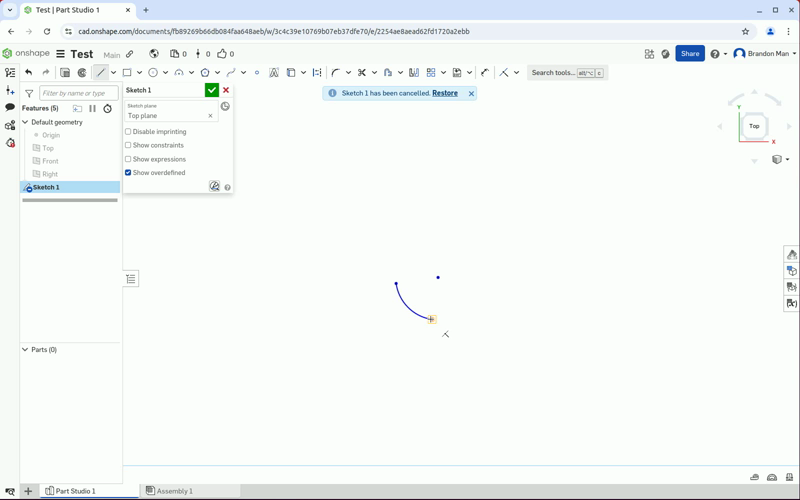
scroll(-6)
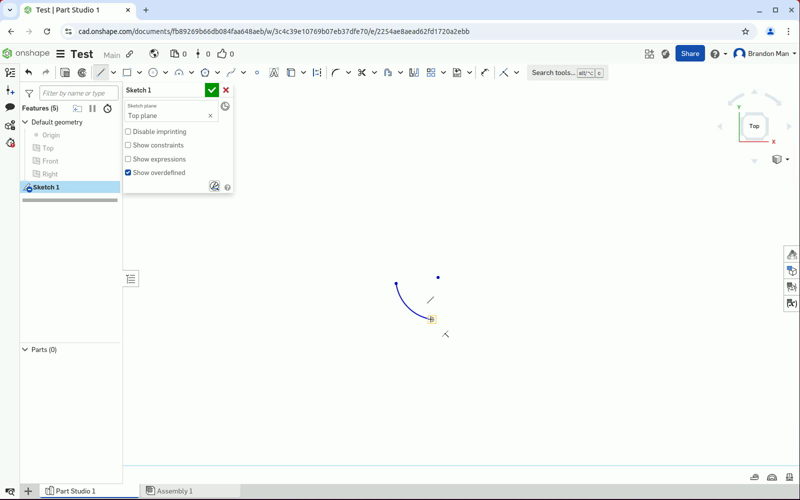
scroll(-6)
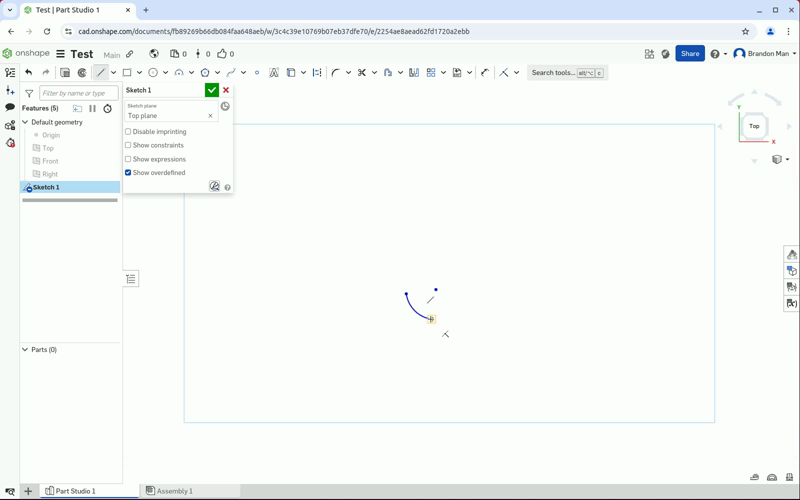
scroll(-6)
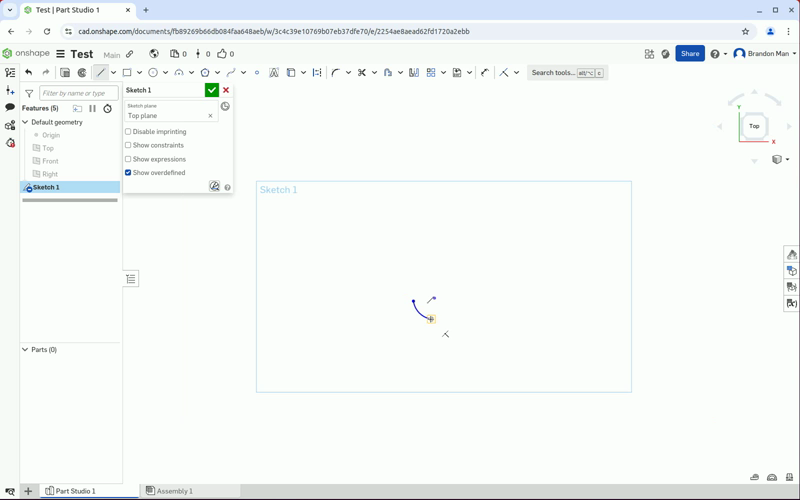
scroll(-6)
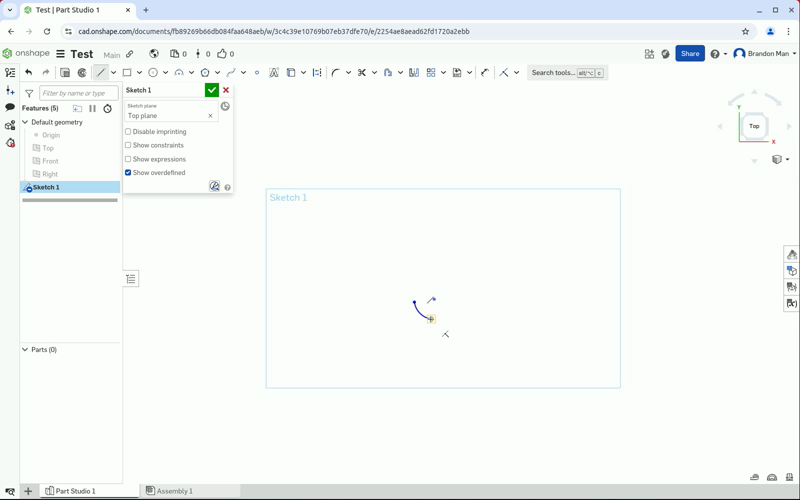
scroll(-6)
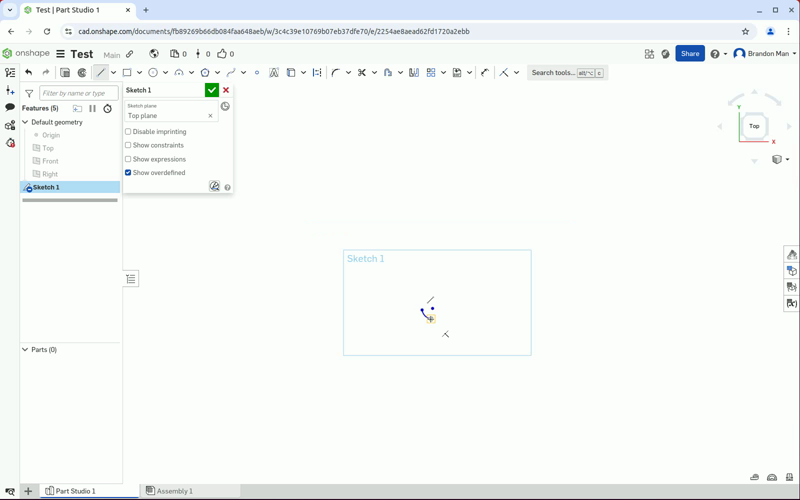
scroll(-6)
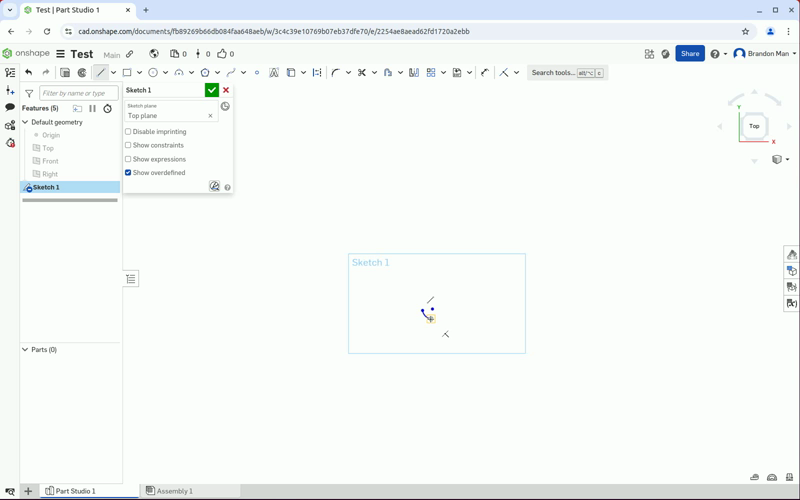
scroll(-6)
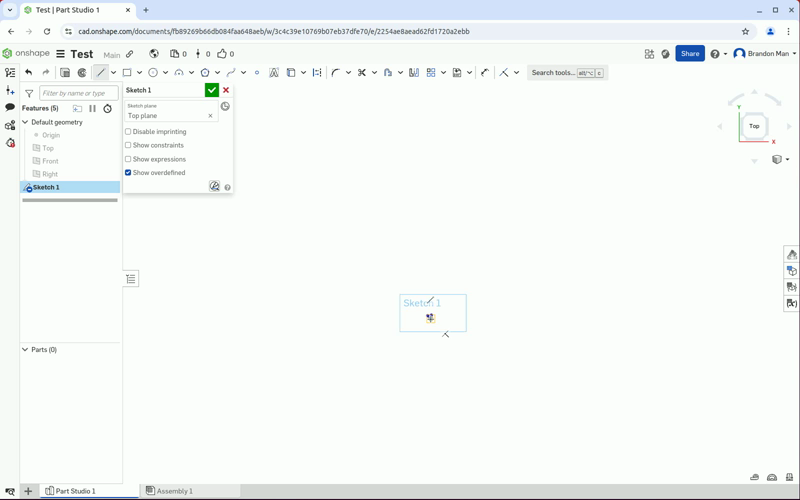
key_down(shift)
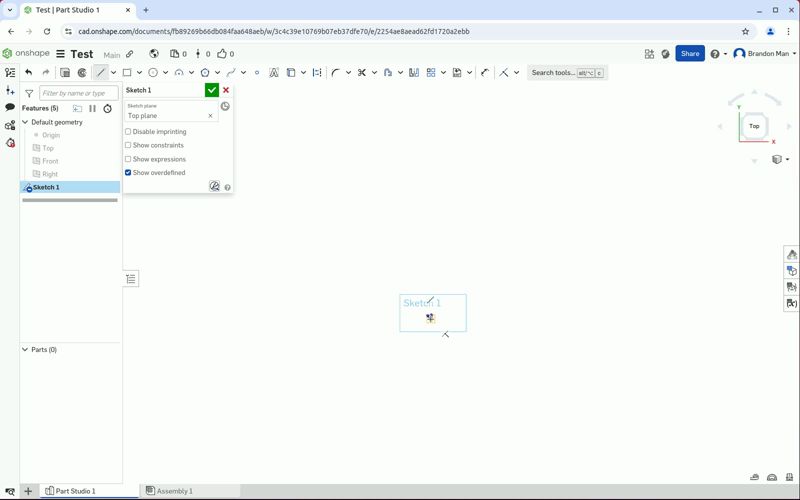
mouse_move(491, 318)
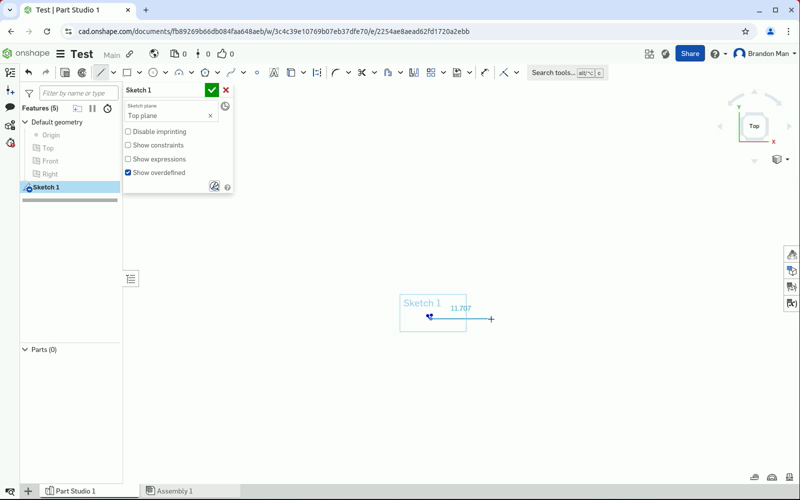
click(491, 318)
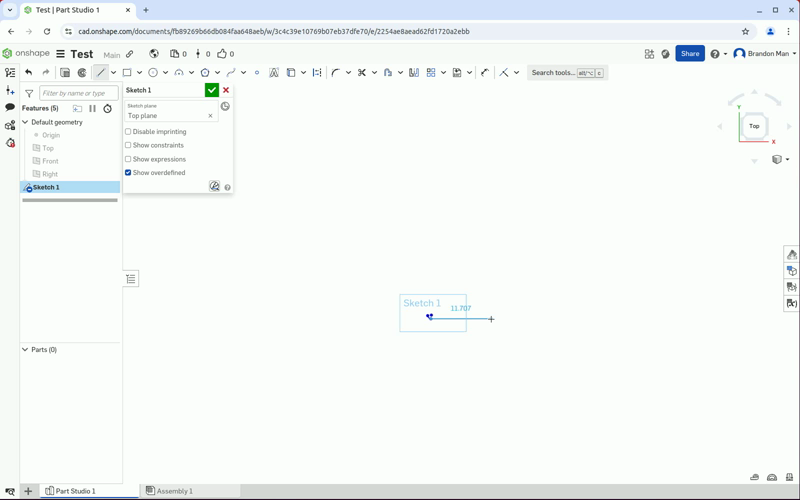
key_up(shift)
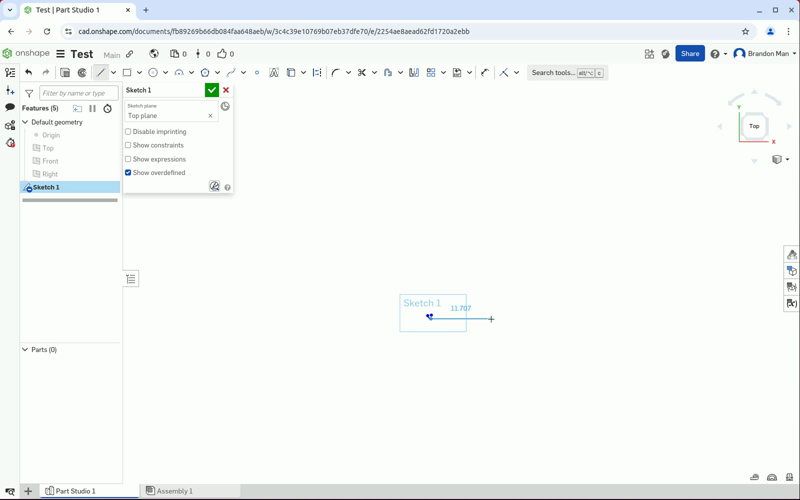
key(esc)
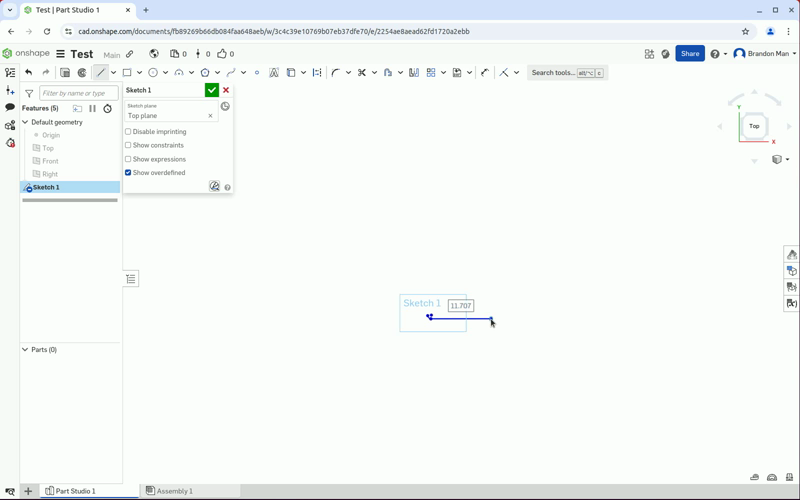
key(a)
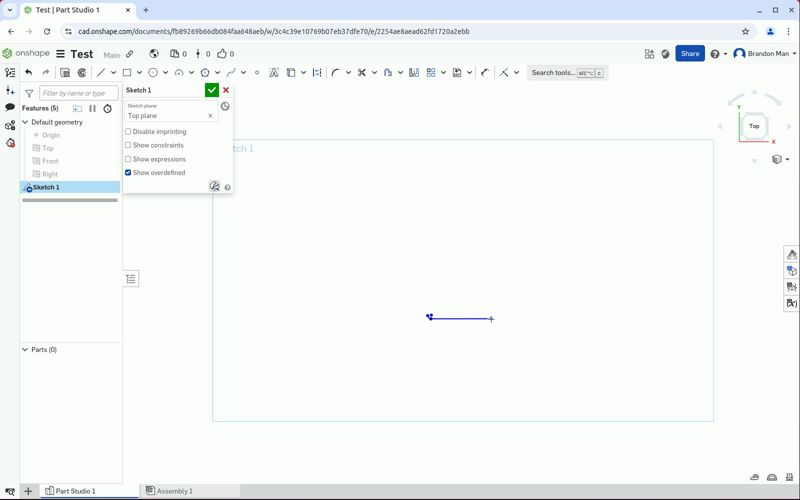
mouse_move(491, 318)
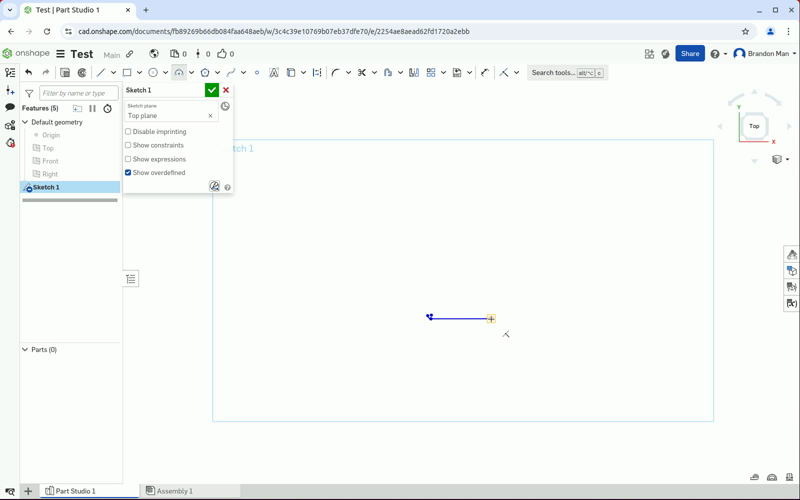
click(491, 318)
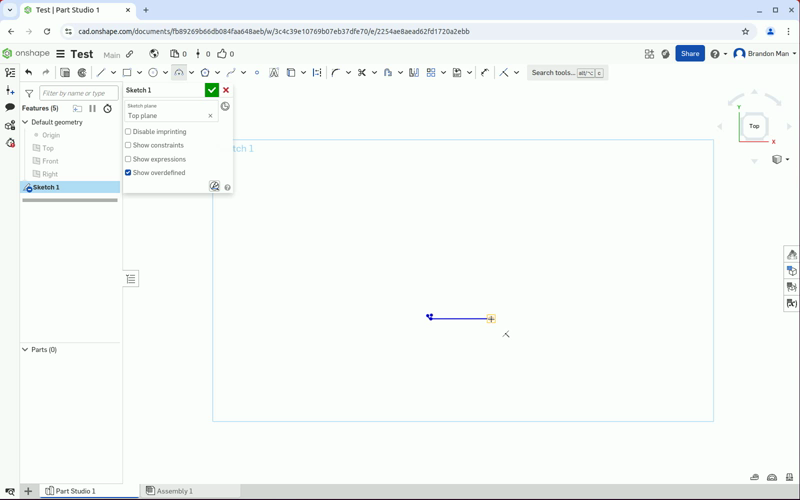
key_down(shift)
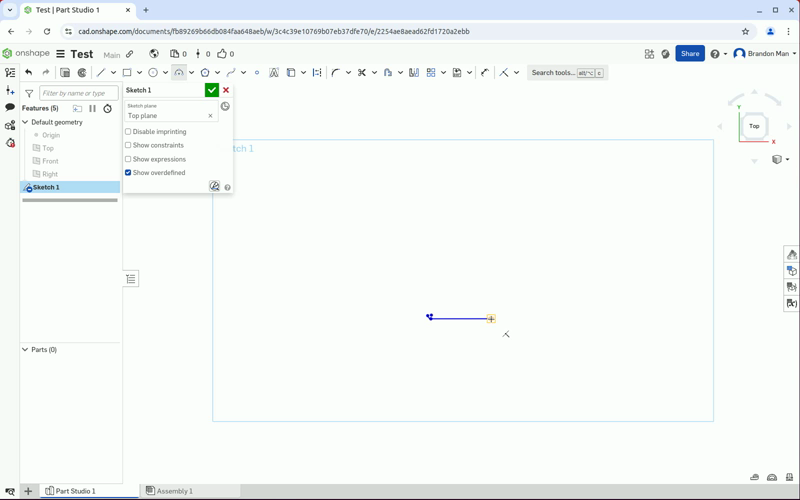
mouse_move(493, 315)
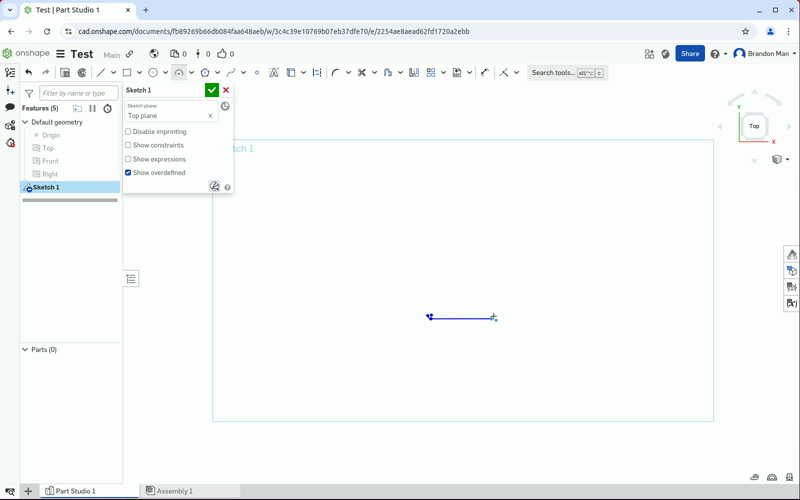
scroll(6)
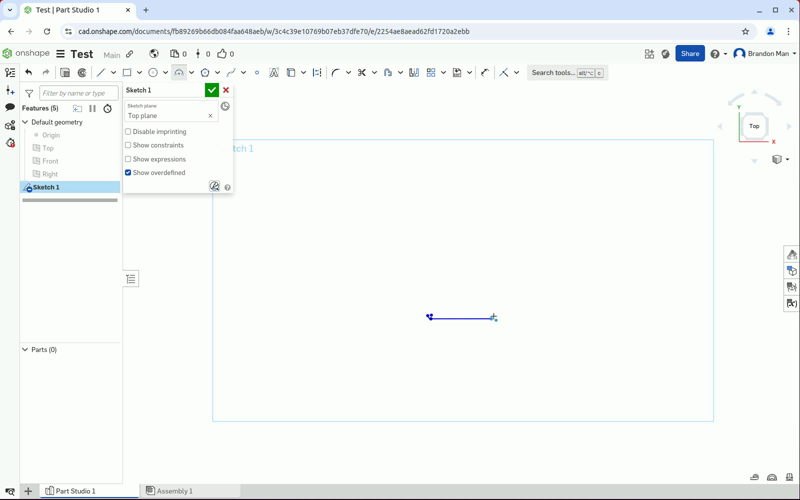
scroll(6)
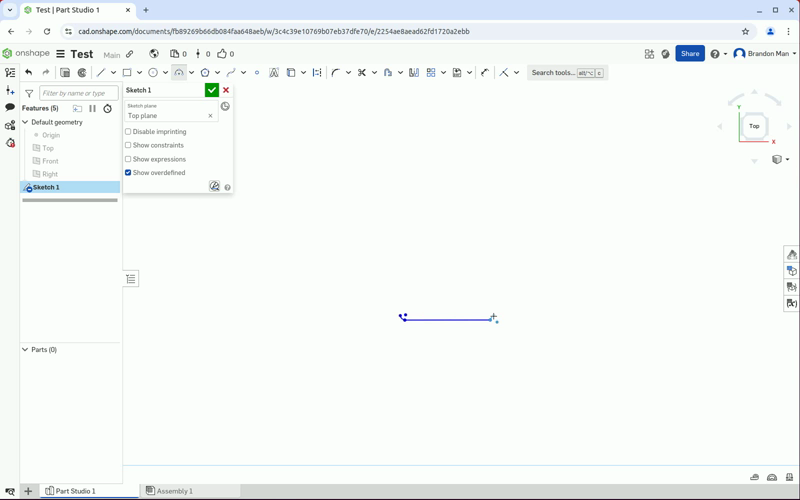
scroll(6)
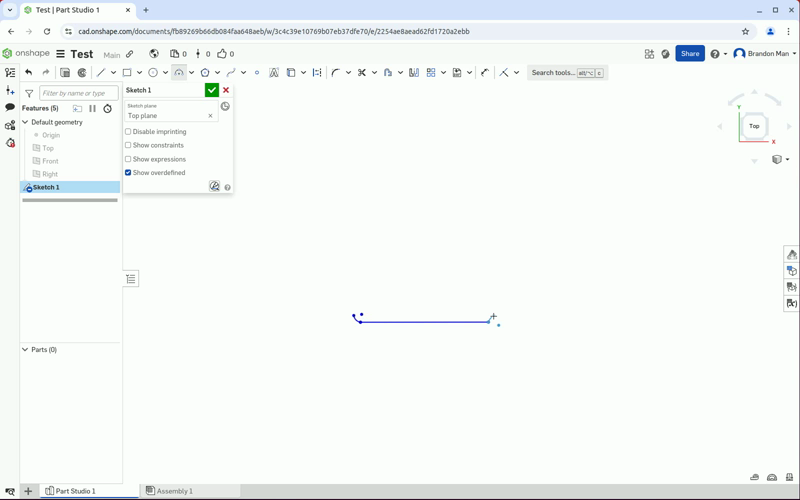
scroll(6)
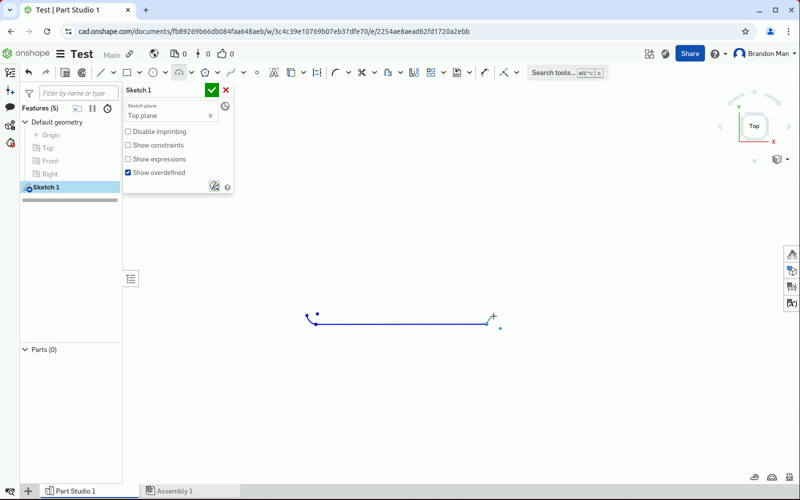
scroll(6)
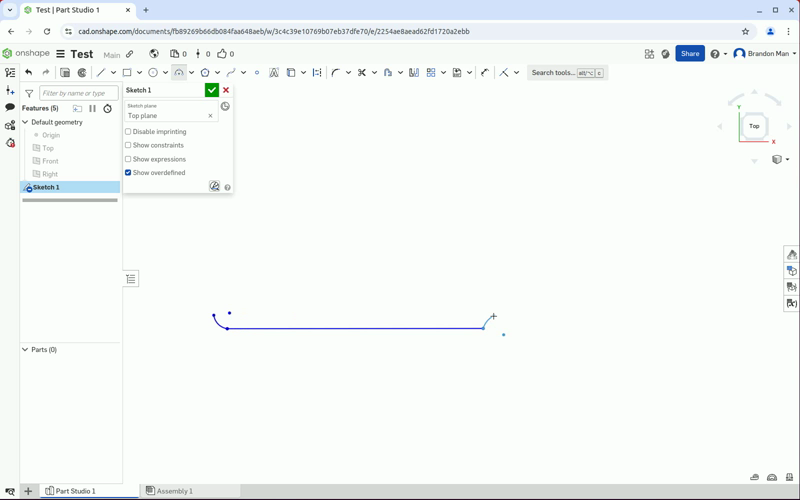
scroll(6)
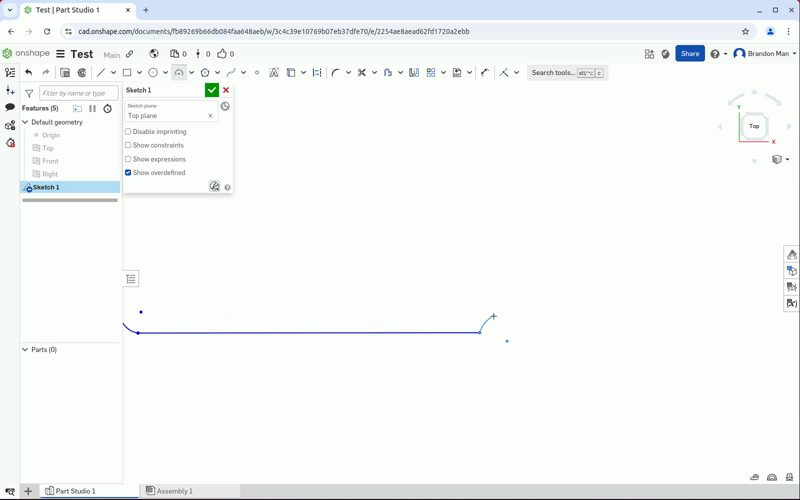
scroll(6)
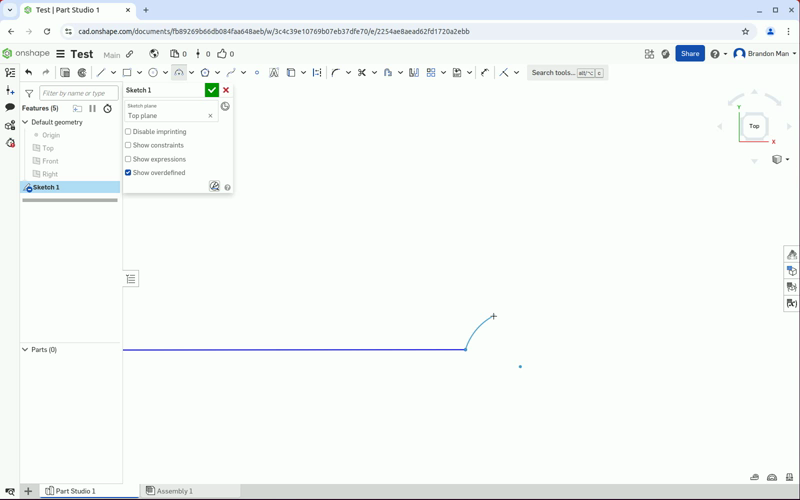
click(493, 315)
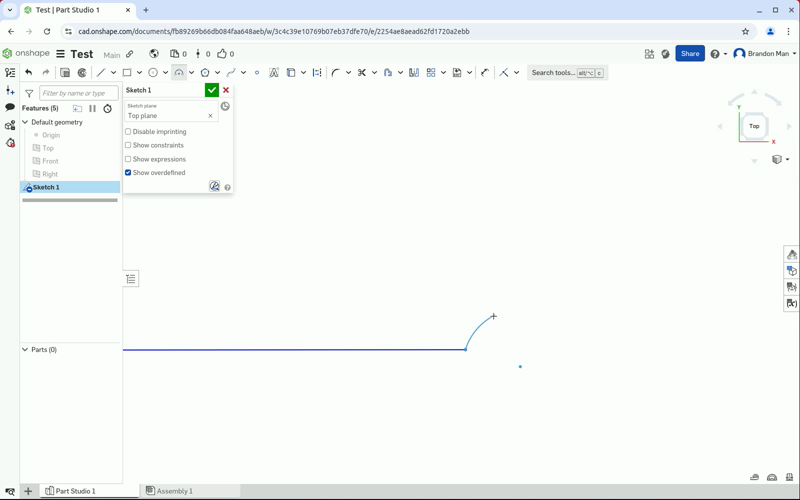
scroll(-6)
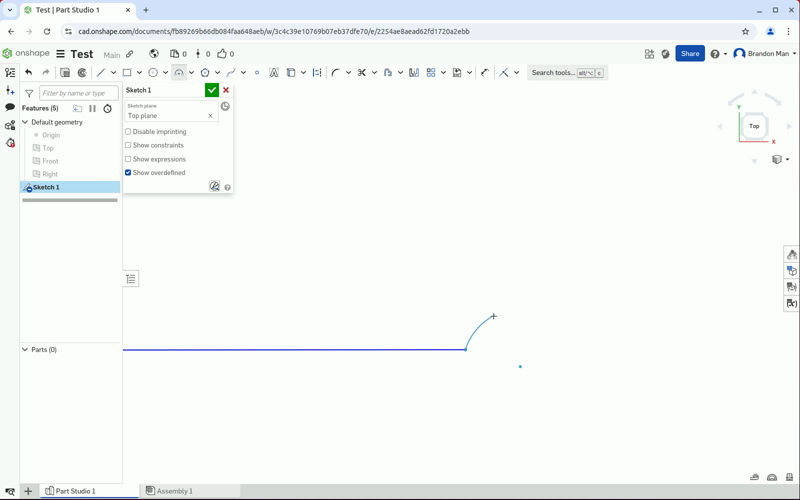
scroll(-6)
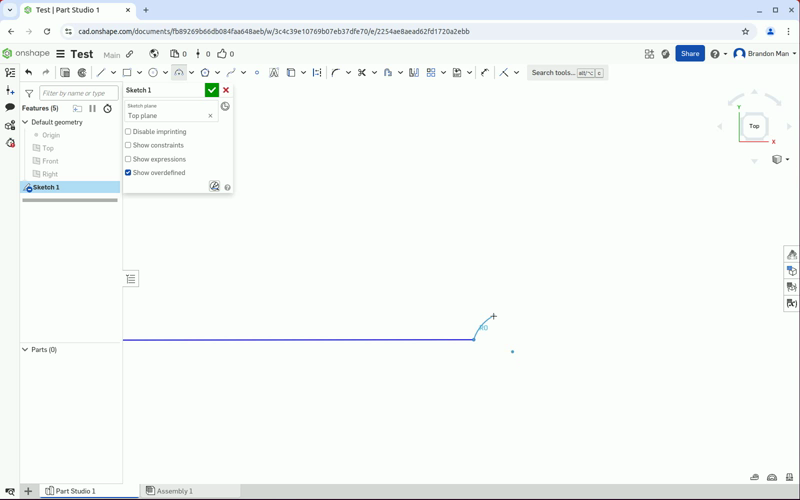
scroll(-6)
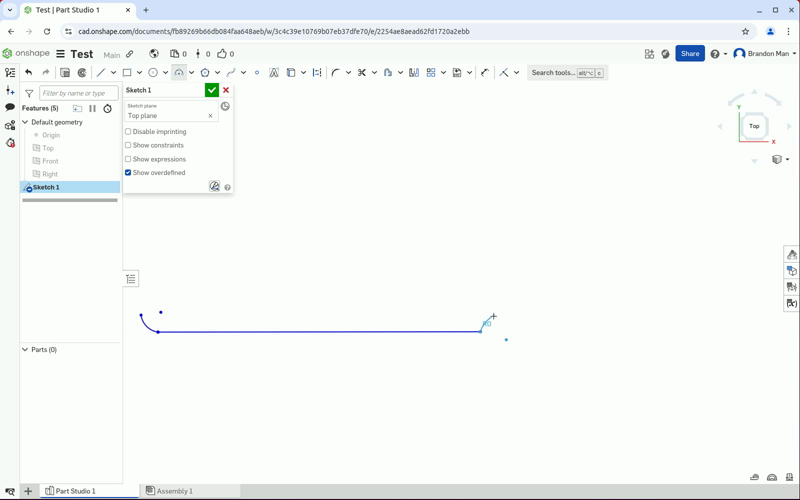
scroll(-6)
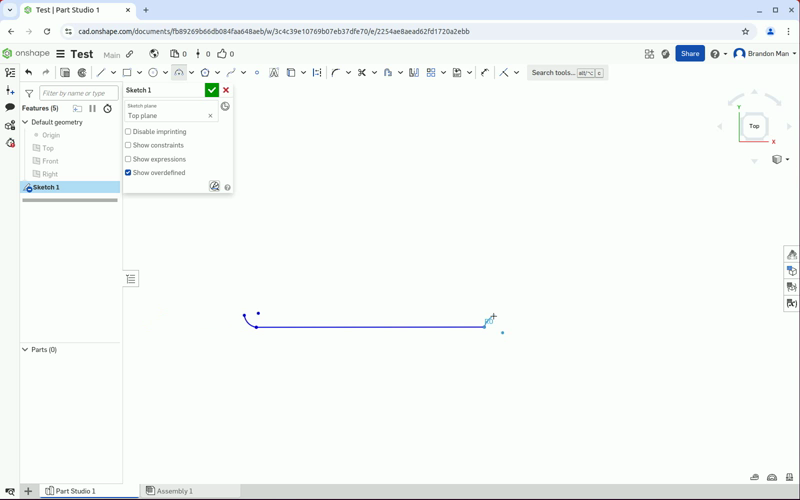
scroll(-6)
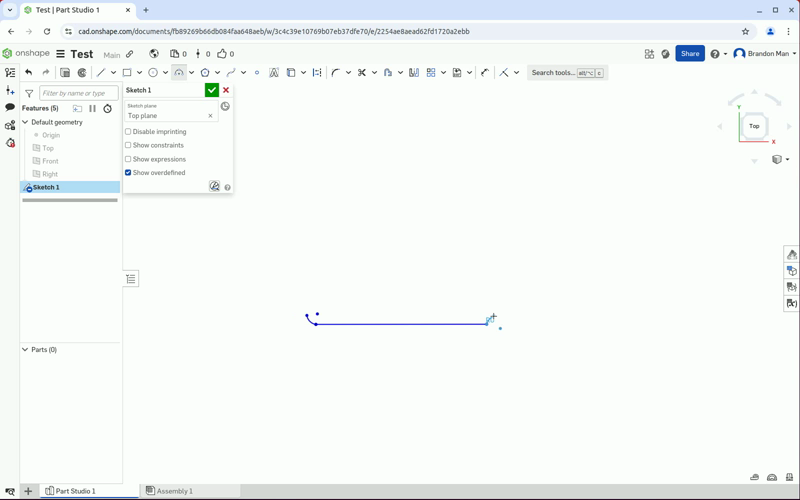
scroll(-6)
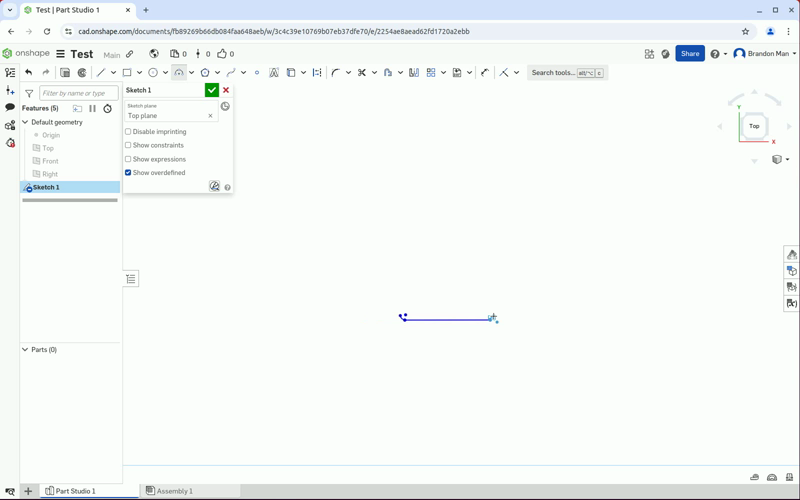
scroll(-6)
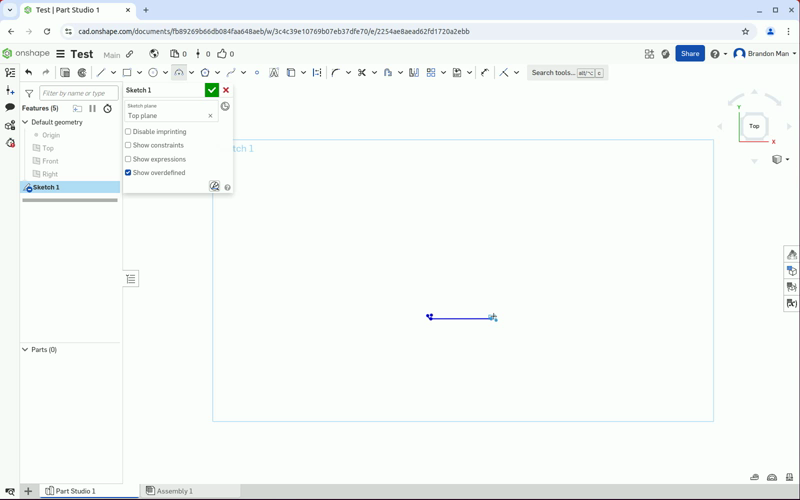
mouse_move(492, 317)
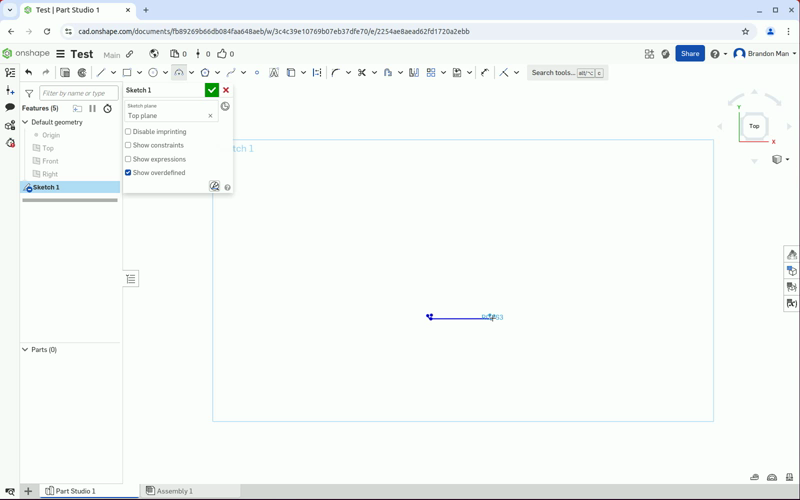
scroll(6)
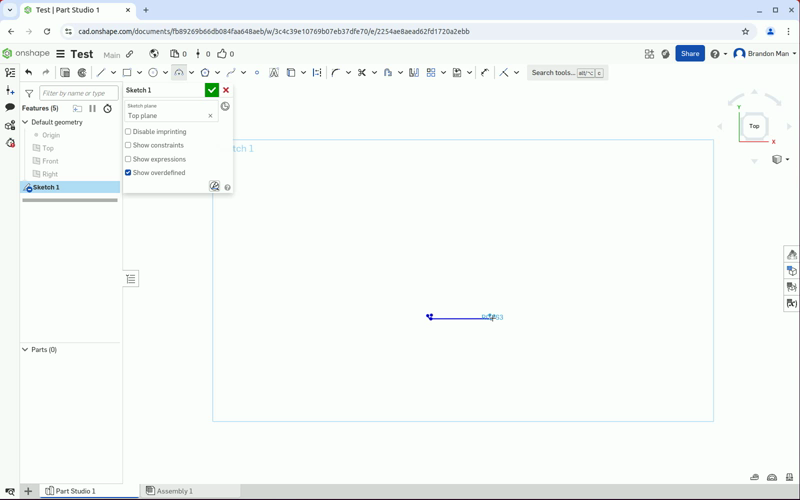
scroll(6)
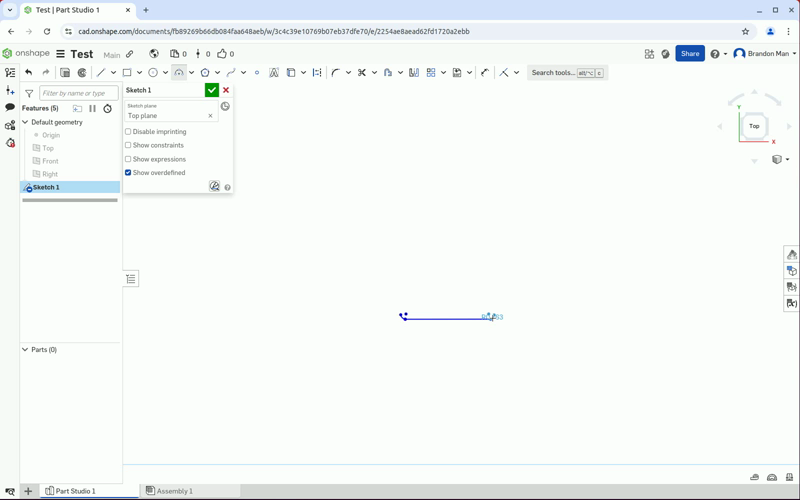
scroll(6)
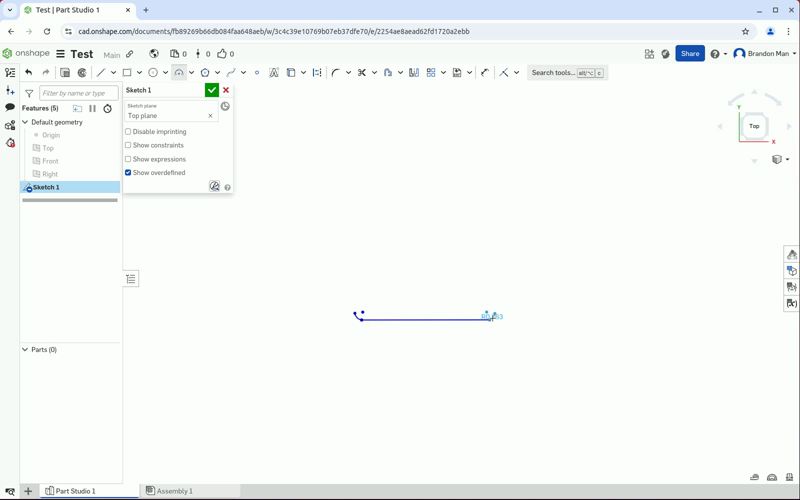
scroll(6)
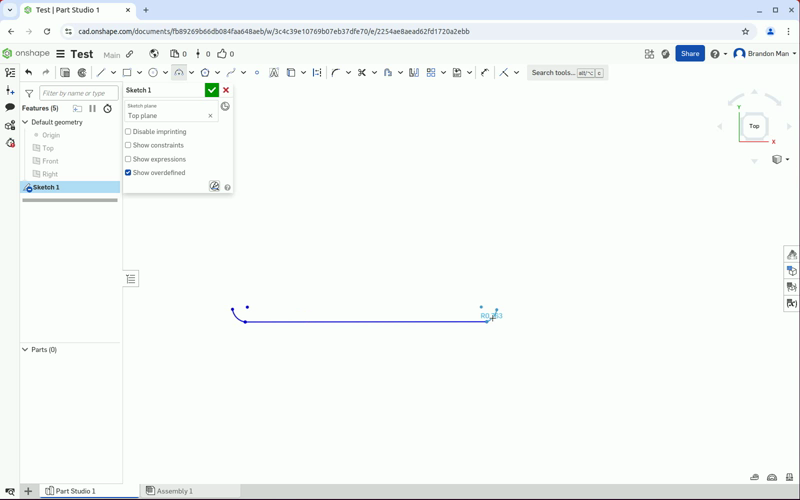
scroll(6)
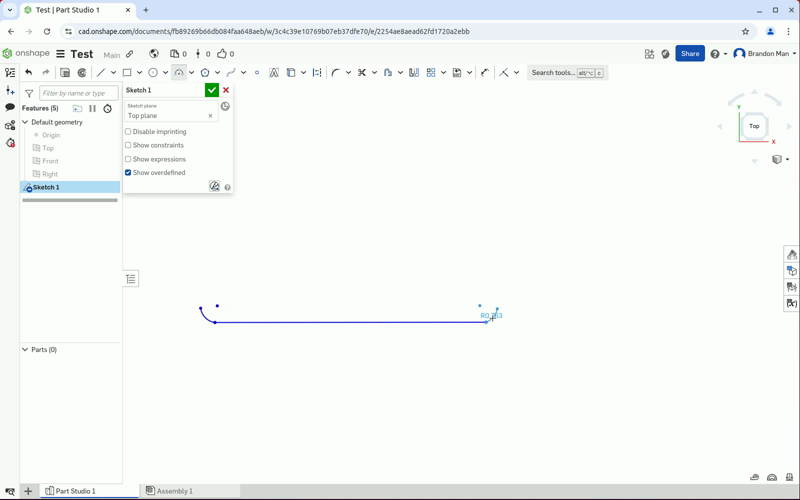
scroll(6)
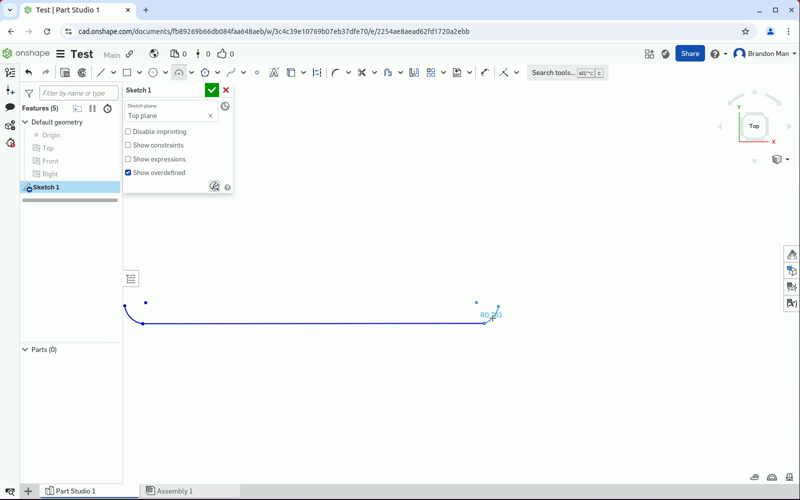
scroll(6)
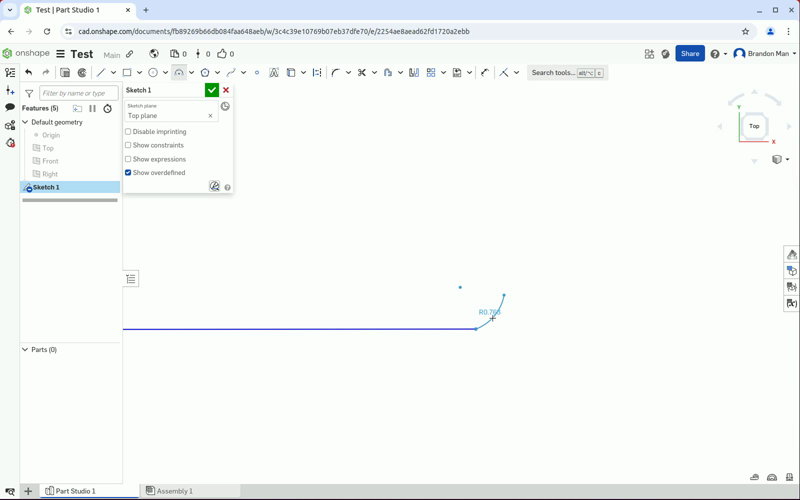
click(492, 317)
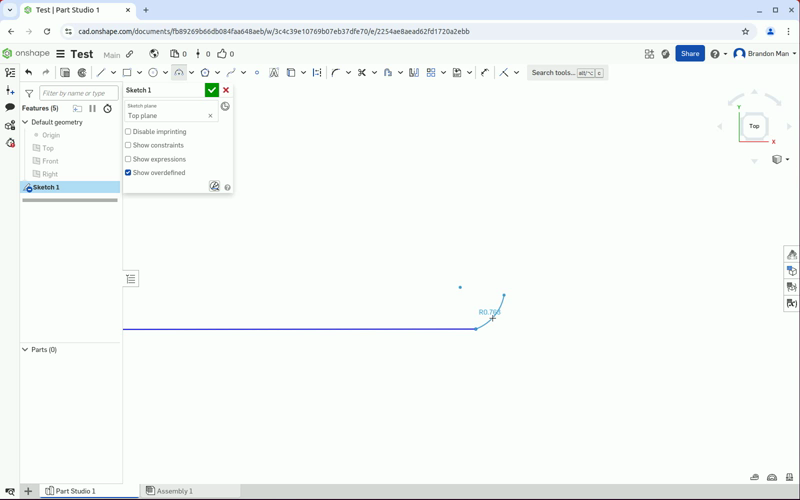
scroll(-6)
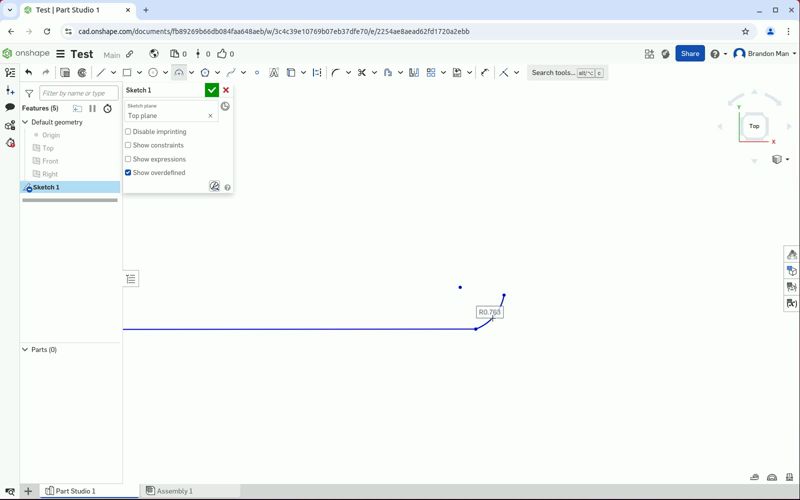
scroll(-6)
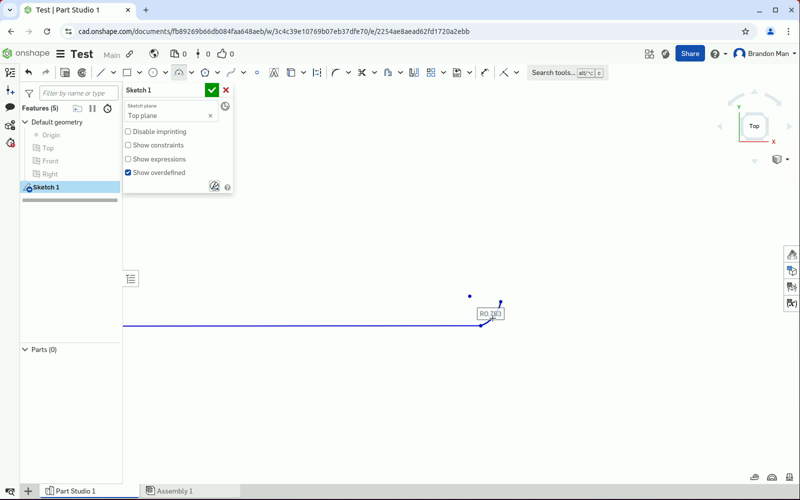
scroll(-6)
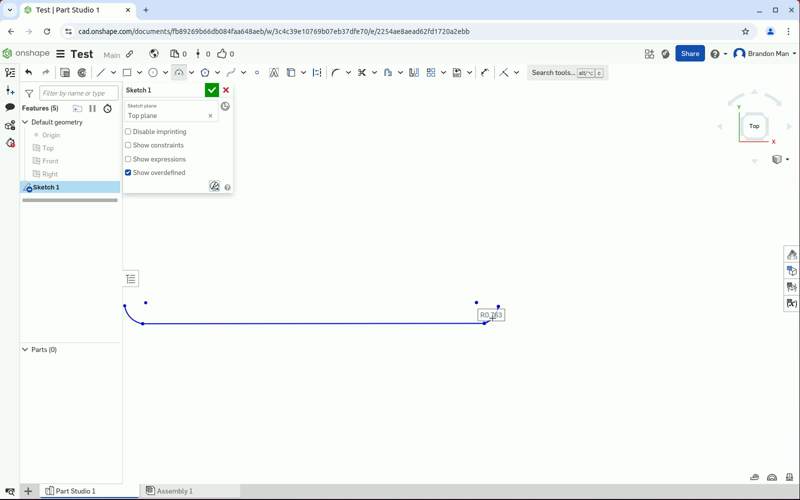
scroll(-6)
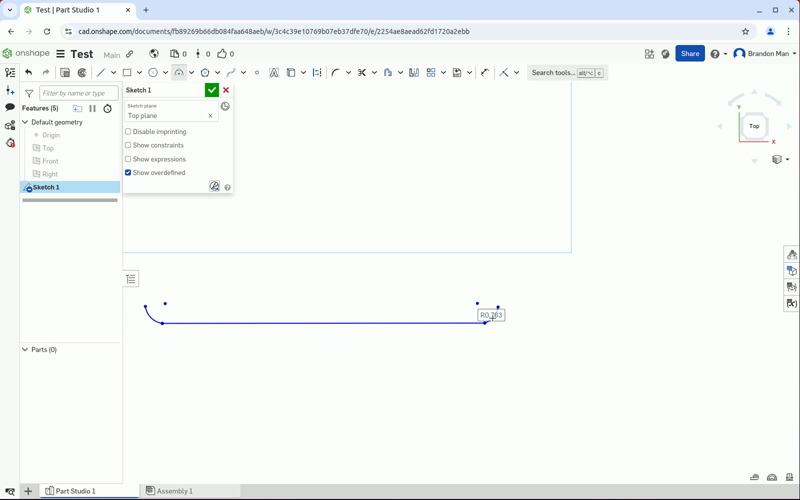
scroll(-6)
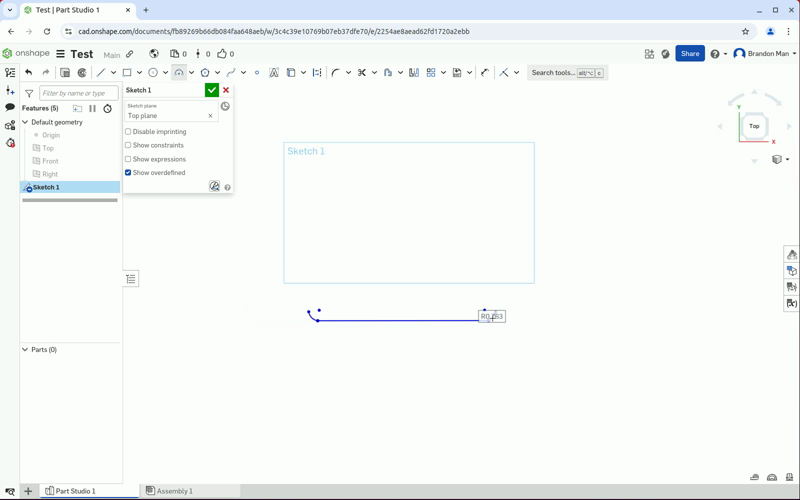
scroll(-6)
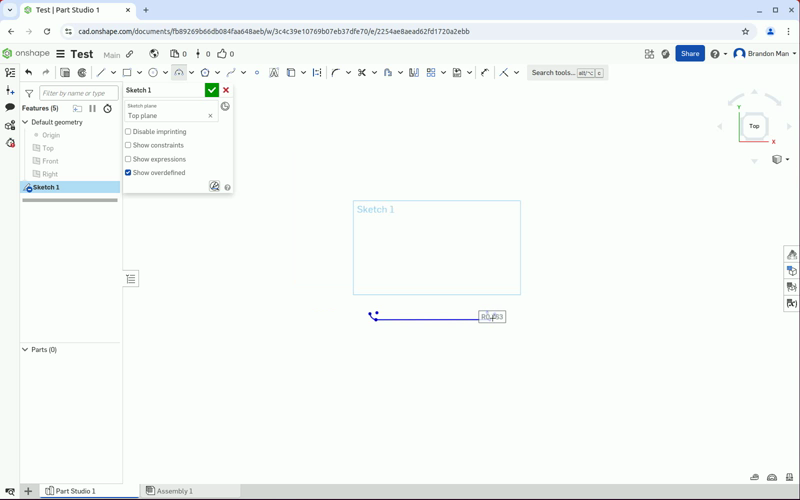
scroll(-6)
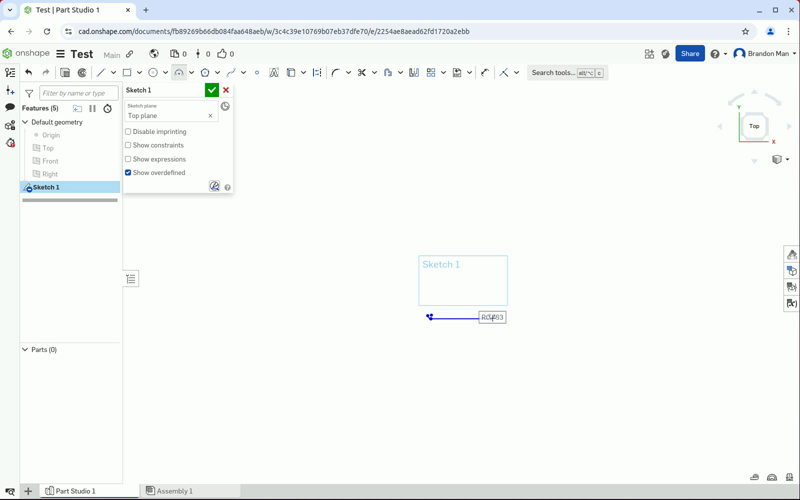
key_up(shift)
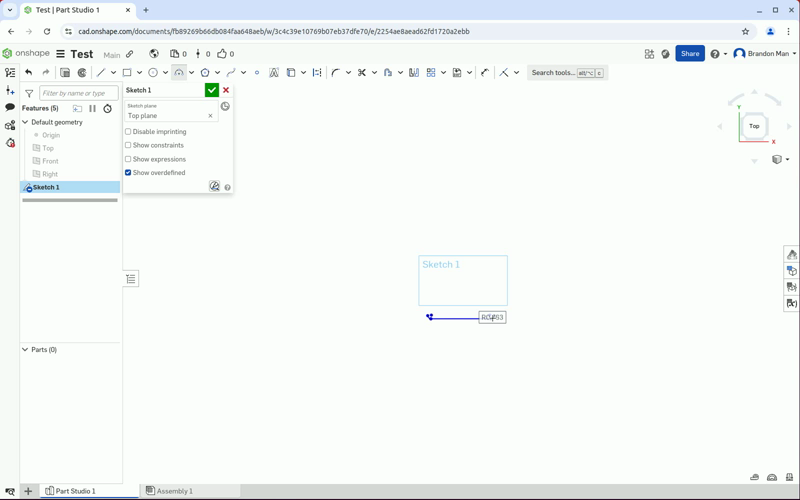
key(esc)
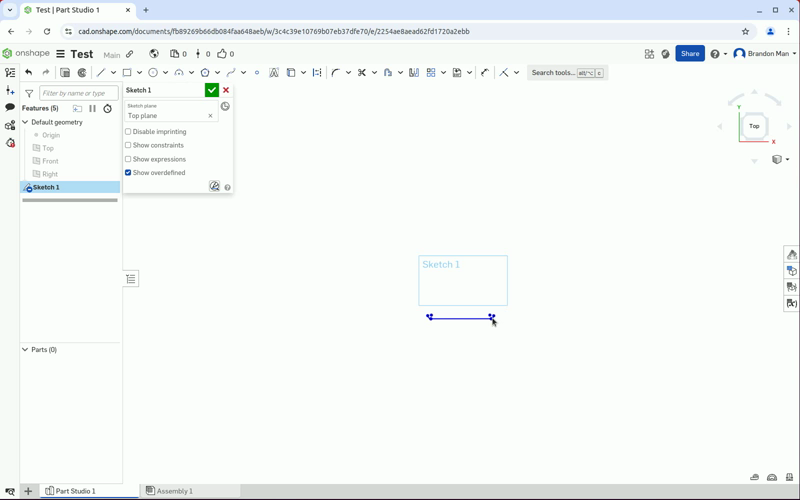
key(l)
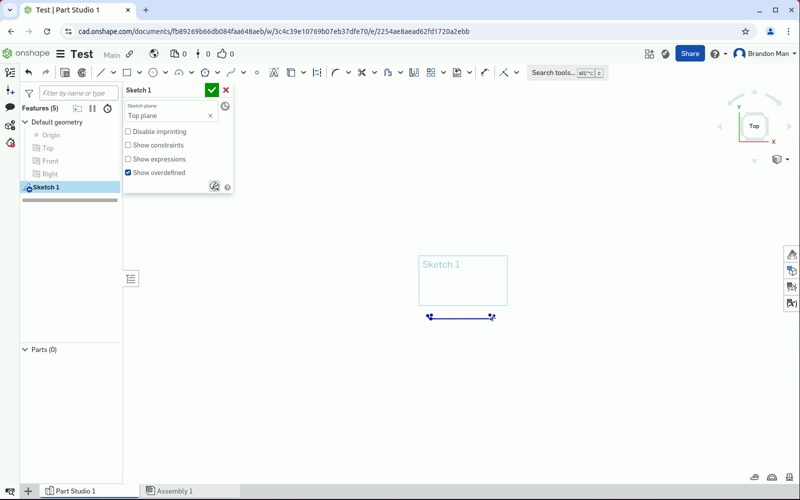
mouse_move(493, 315)
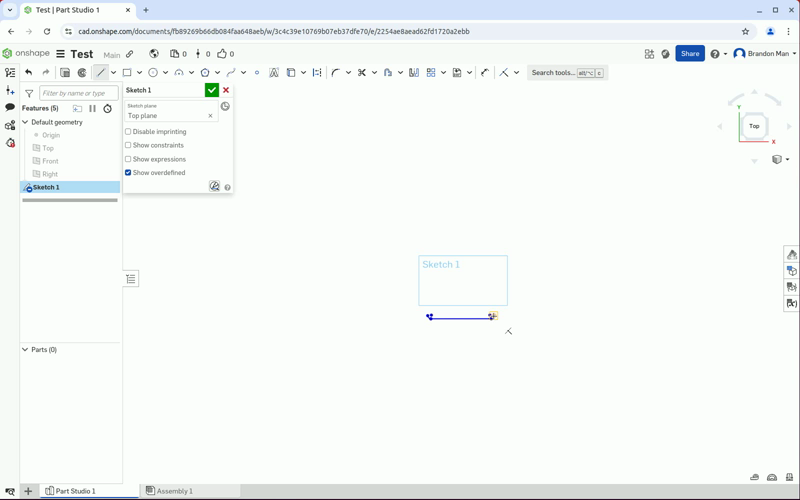
scroll(6)
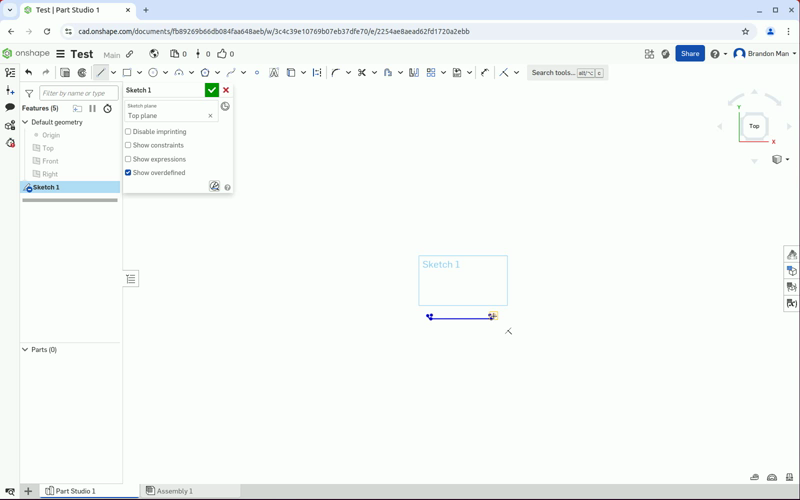
scroll(6)
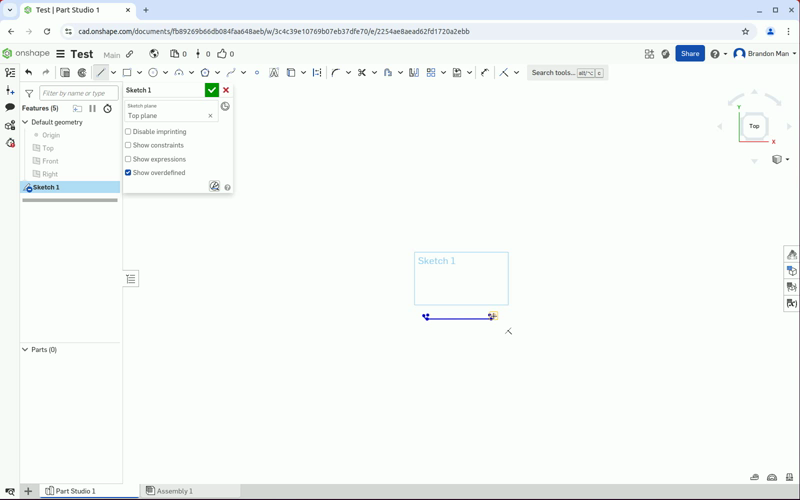
scroll(6)
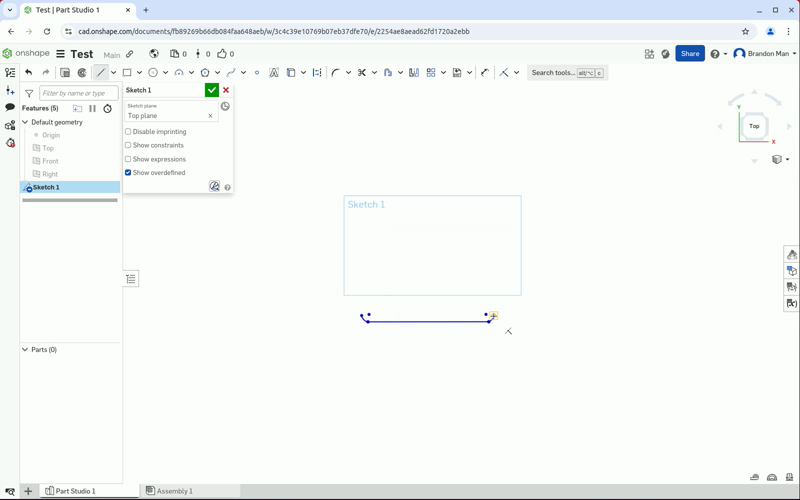
scroll(6)
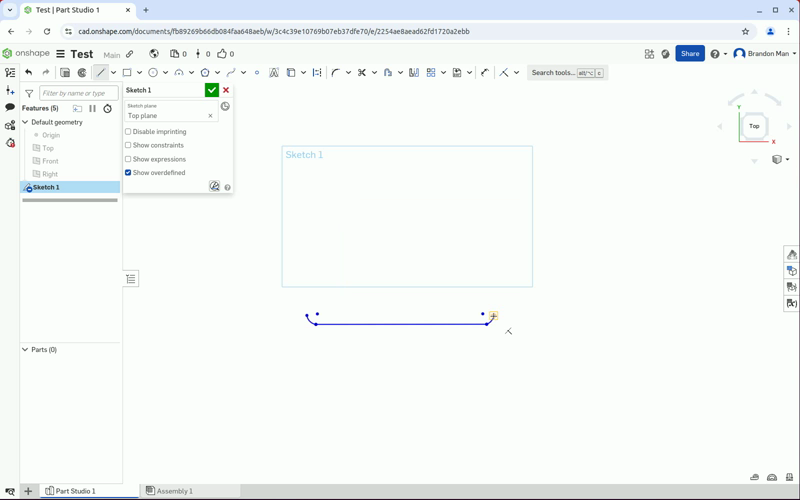
scroll(6)
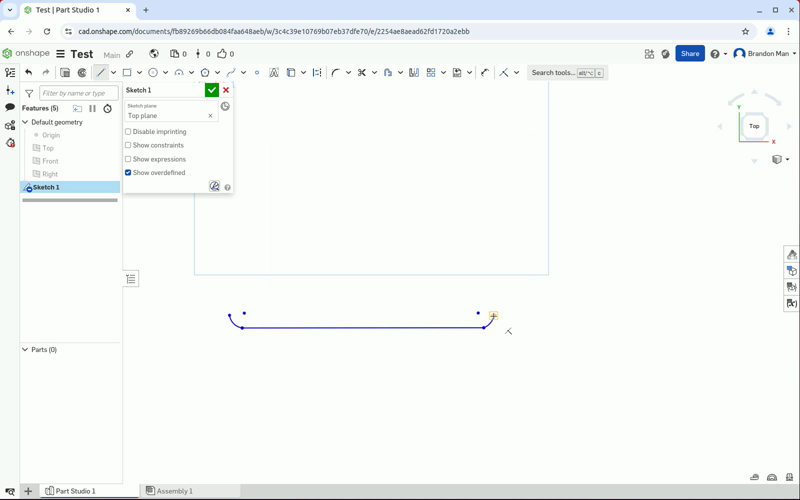
scroll(6)
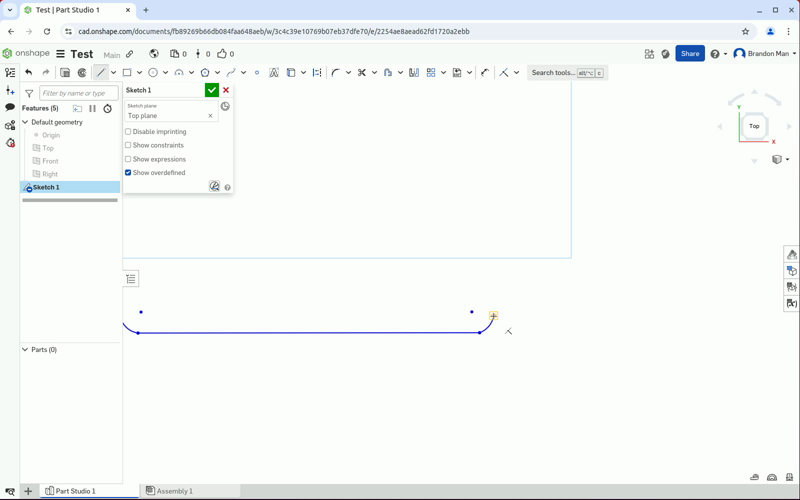
scroll(6)
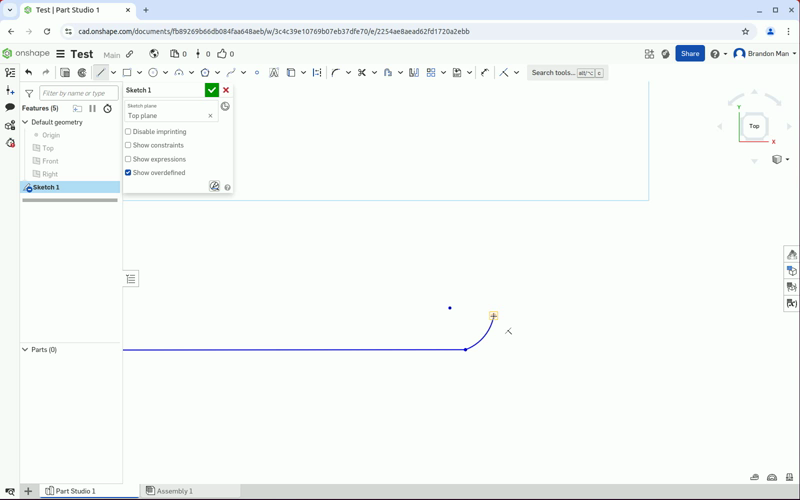
click(493, 315)
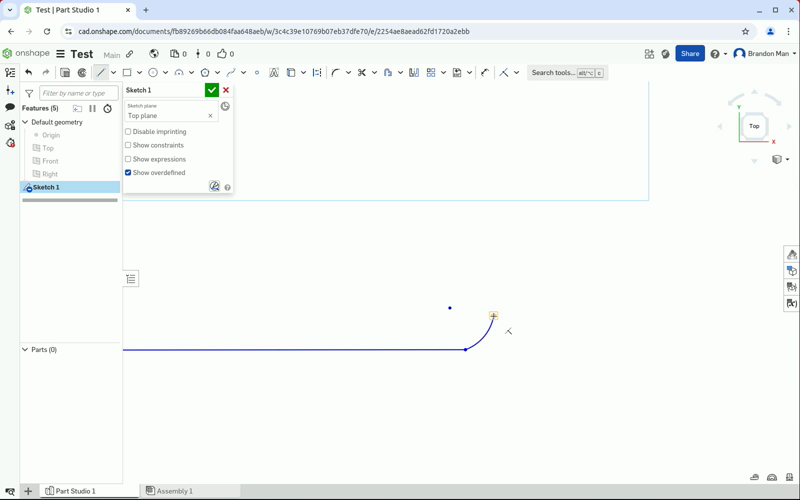
scroll(-6)
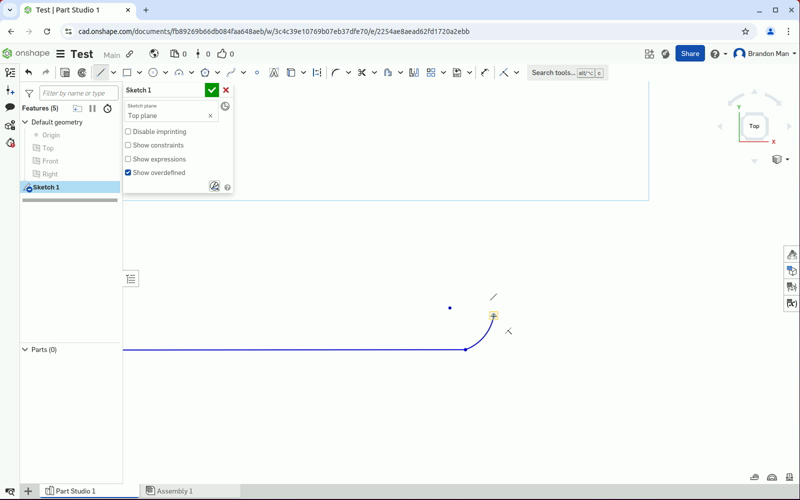
scroll(-6)
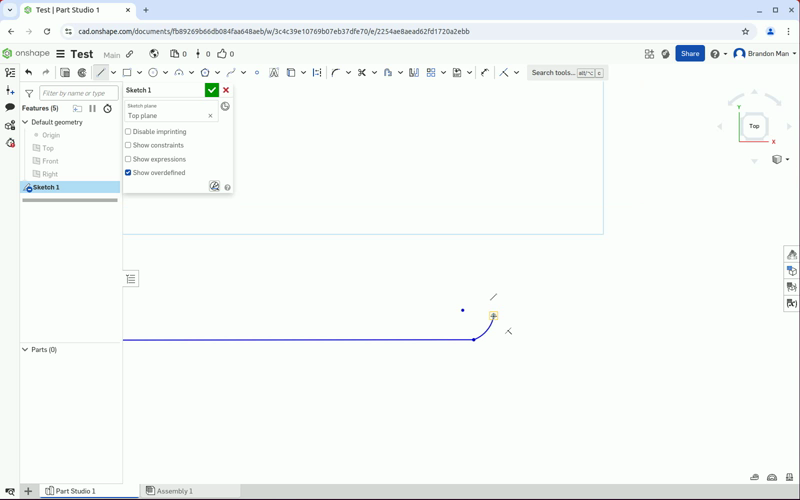
scroll(-6)
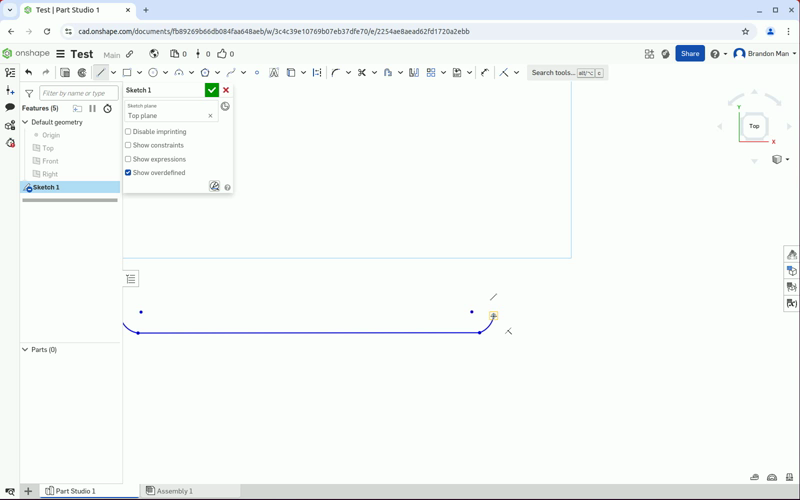
scroll(-6)
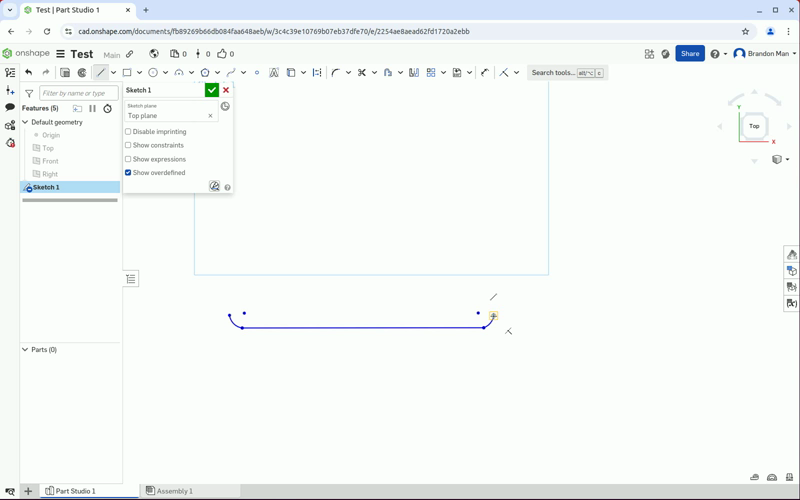
scroll(-6)
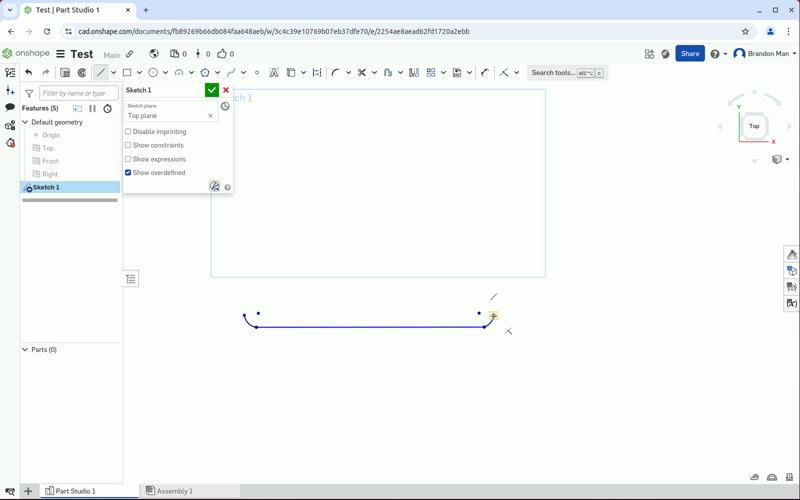
scroll(-6)
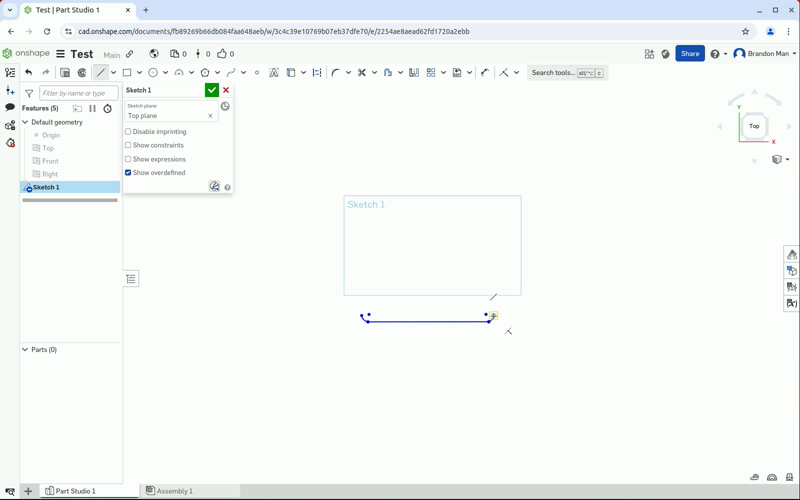
scroll(-6)
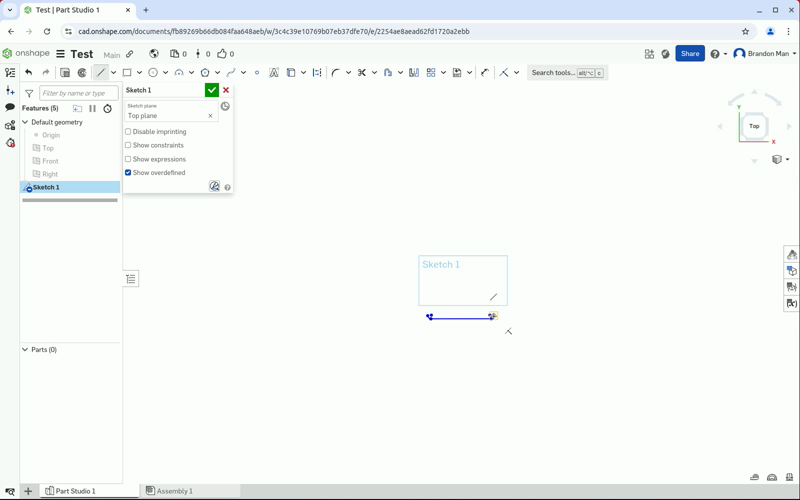
key_down(shift)
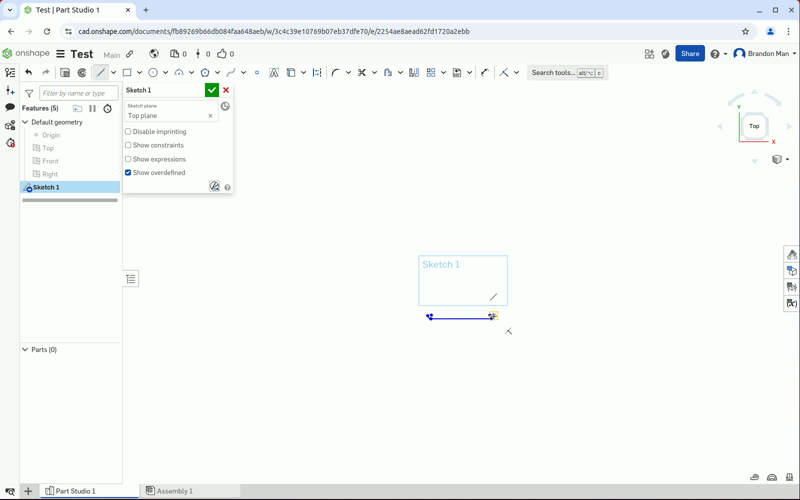
mouse_move(493, 250)
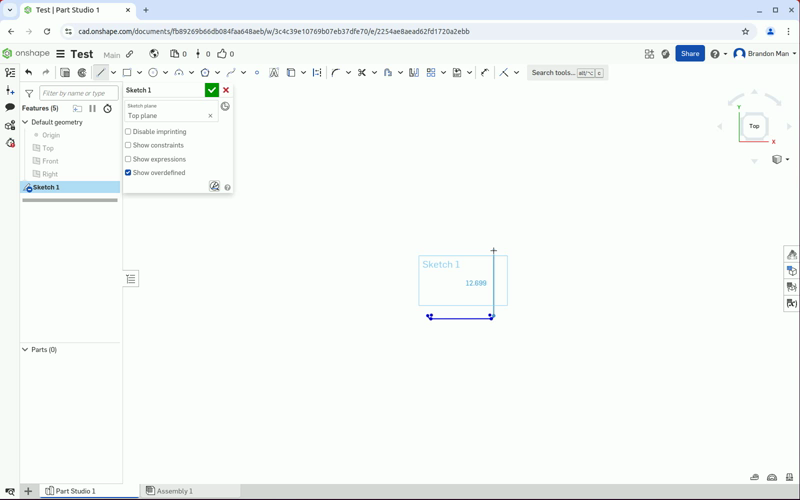
click(493, 250)
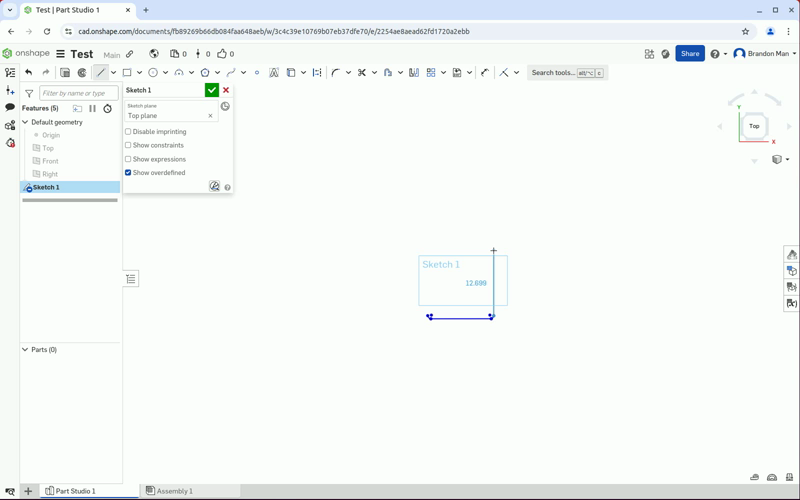
key_up(shift)
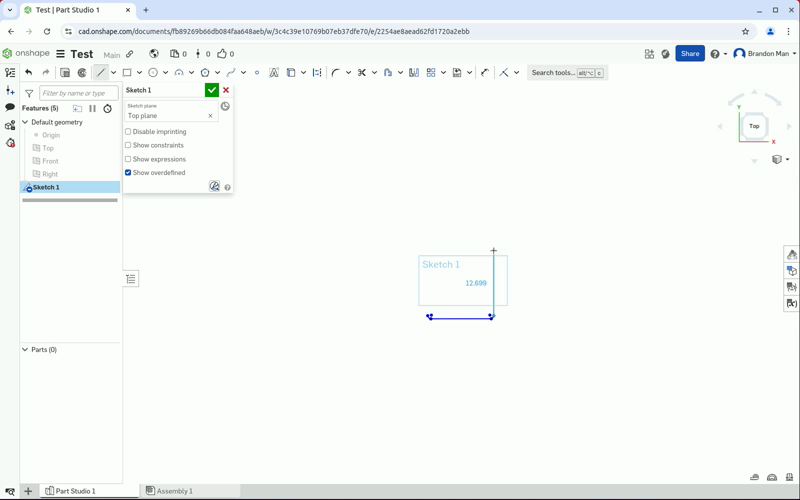
key(esc)
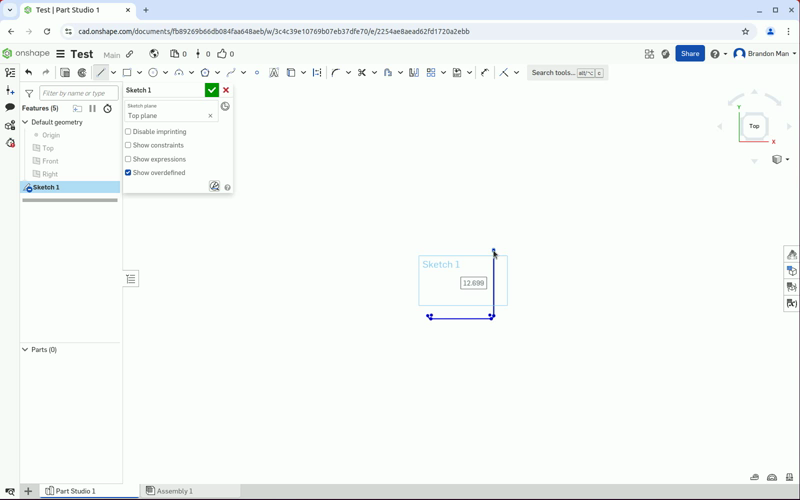
key(a)
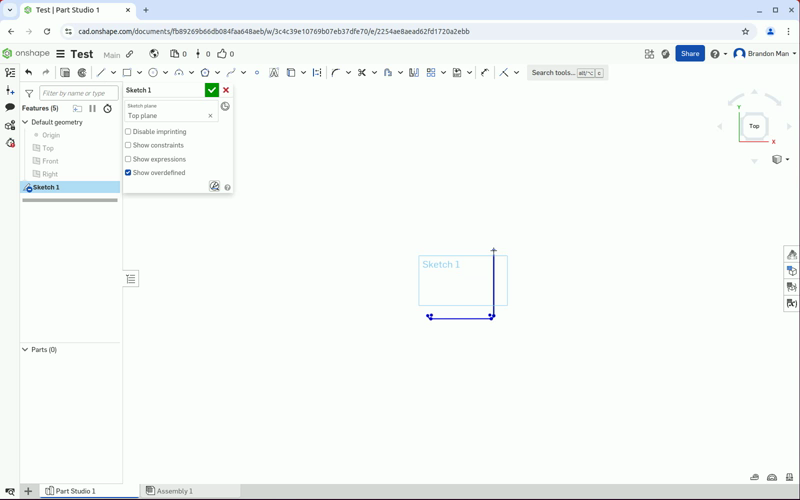
mouse_move(493, 250)
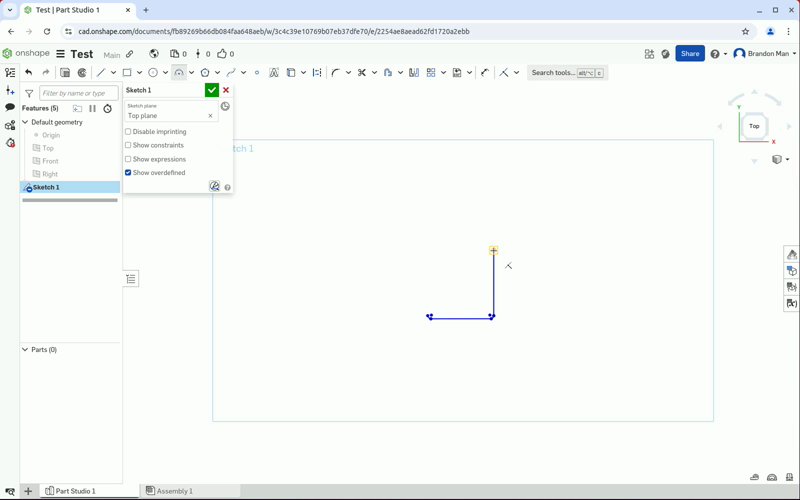
click(493, 250)
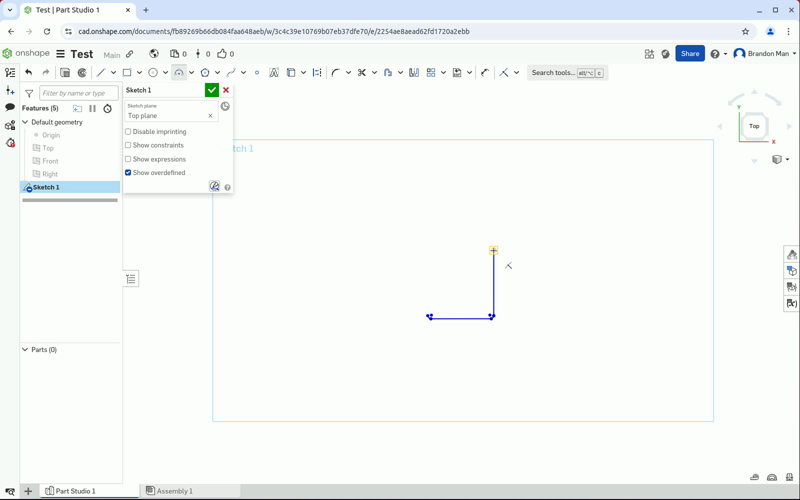
key_down(shift)
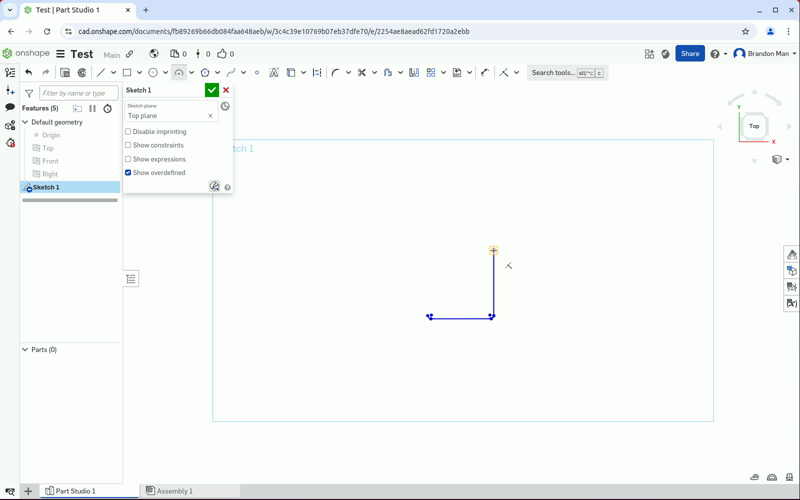
mouse_move(491, 247)
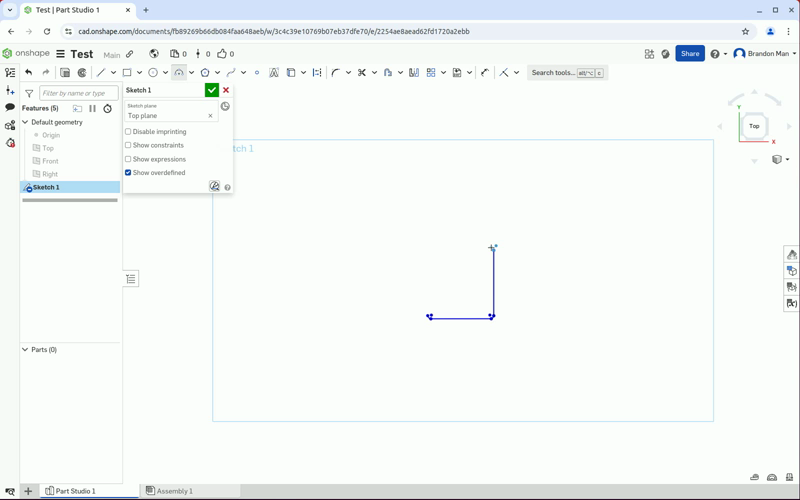
scroll(6)
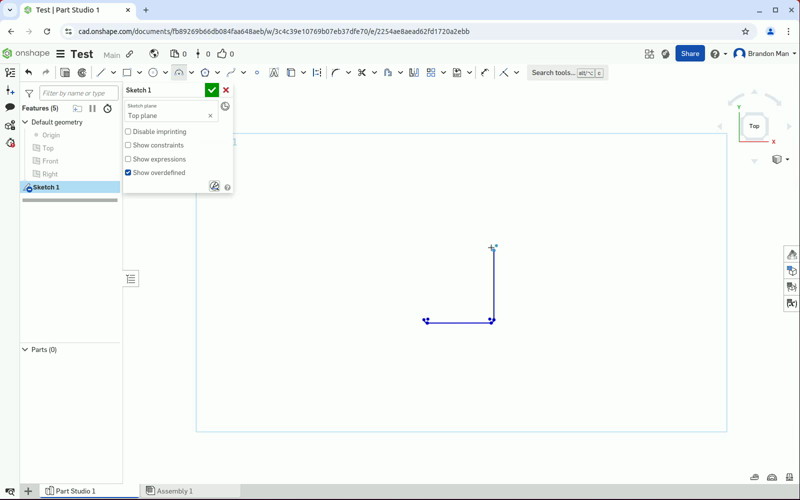
scroll(6)
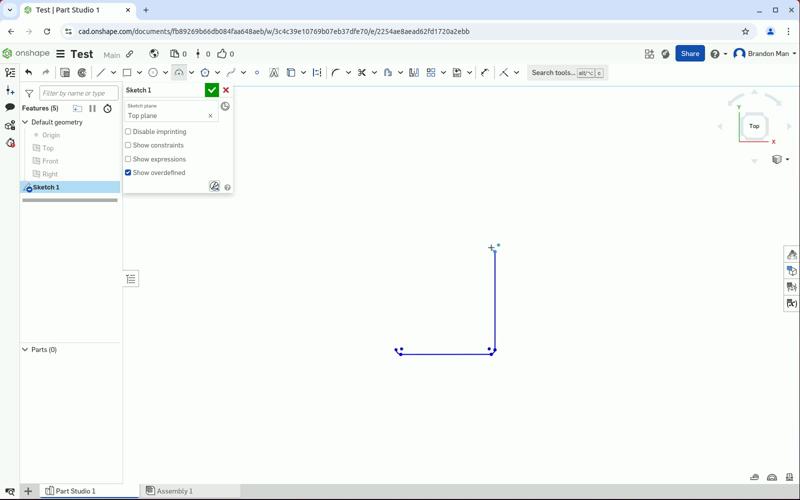
scroll(6)
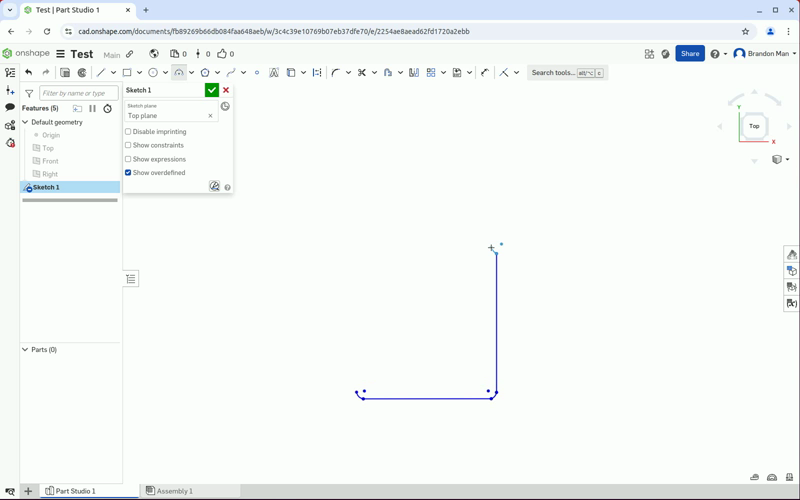
scroll(6)
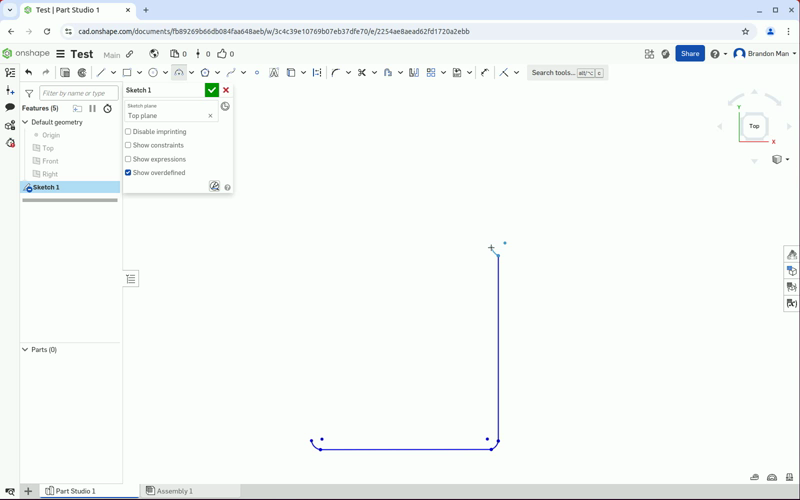
scroll(6)
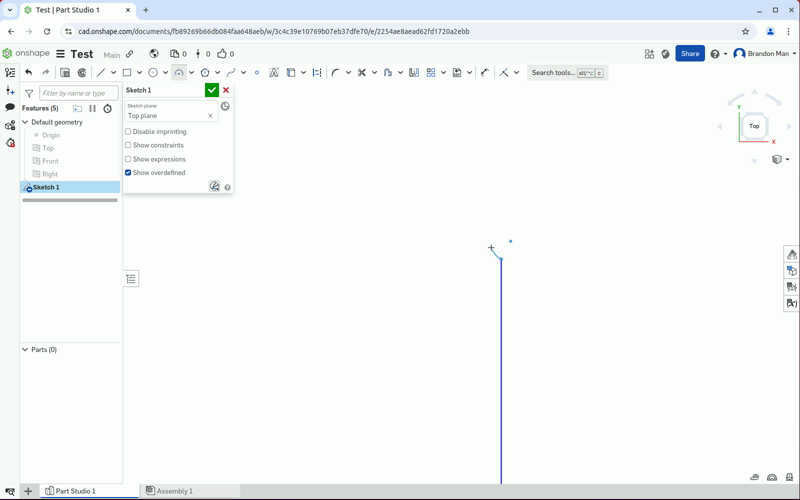
scroll(6)
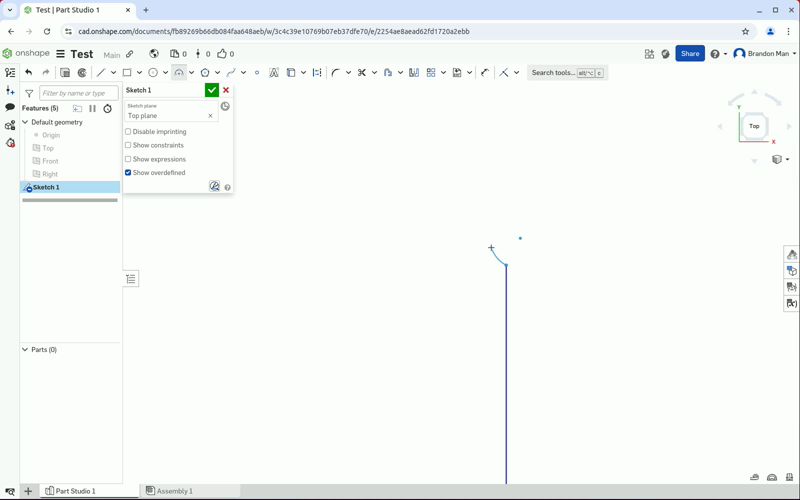
scroll(6)
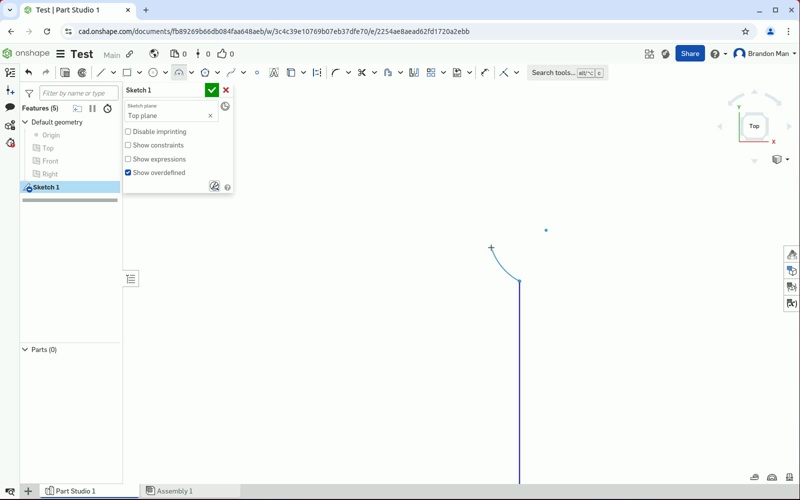
click(491, 247)
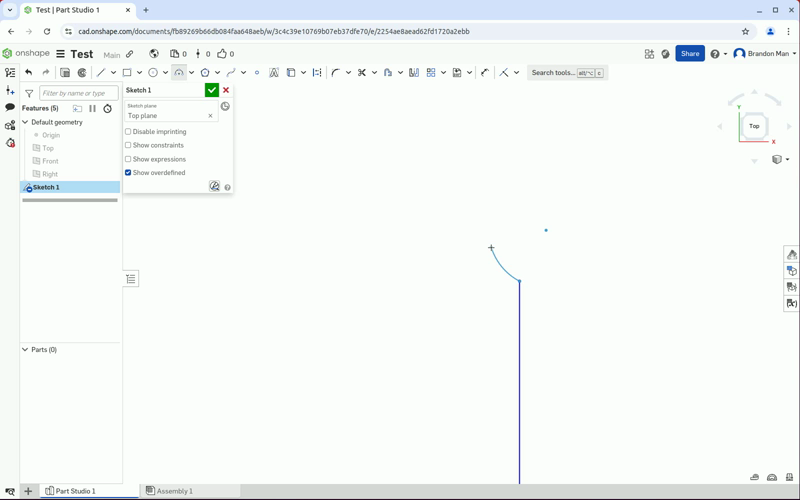
scroll(-6)
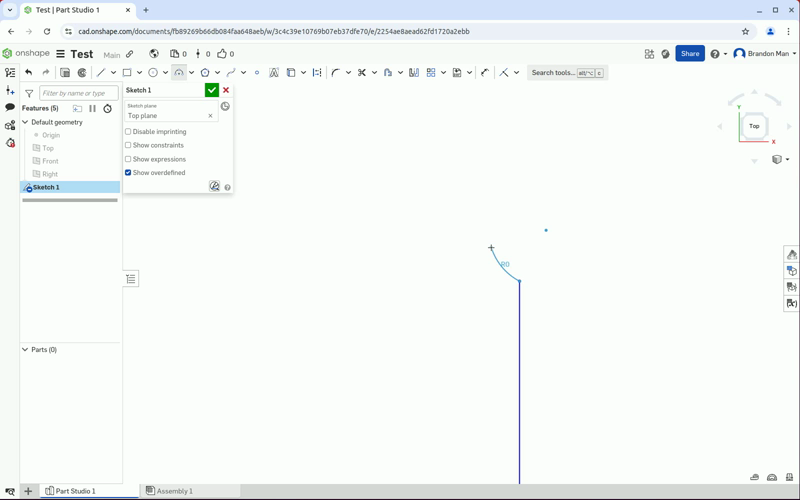
scroll(-6)
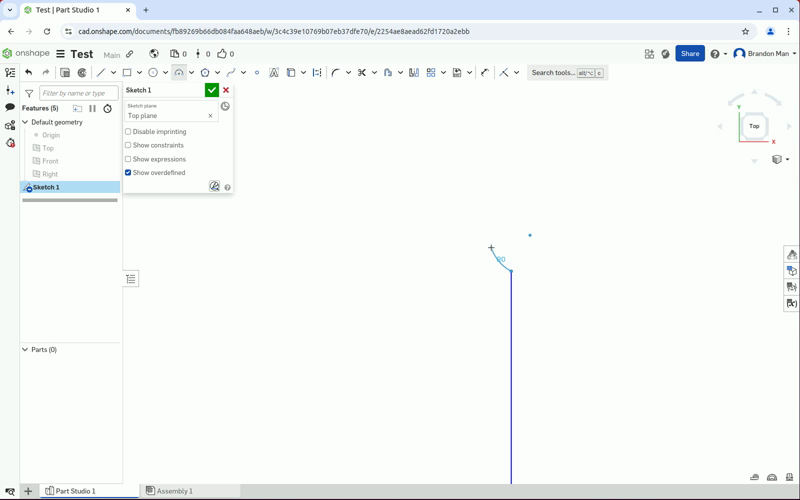
scroll(-6)
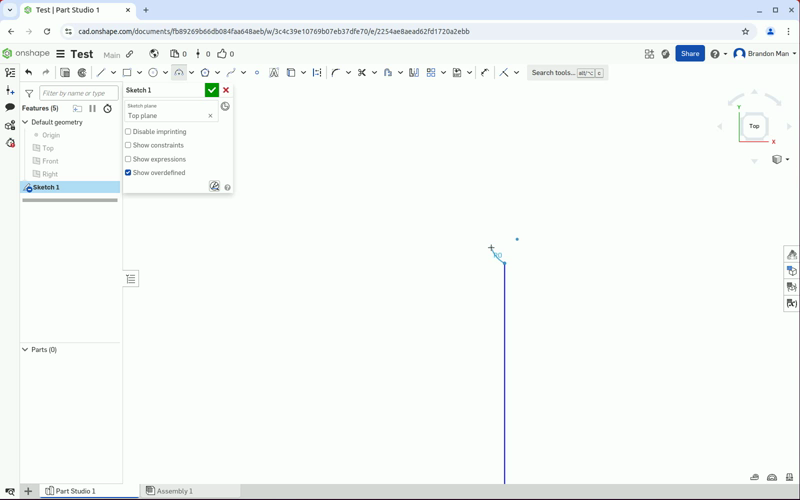
scroll(-6)
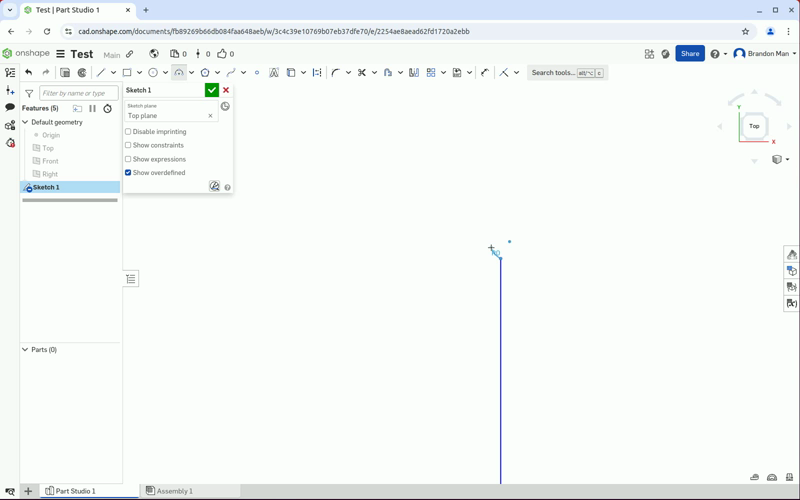
scroll(-6)
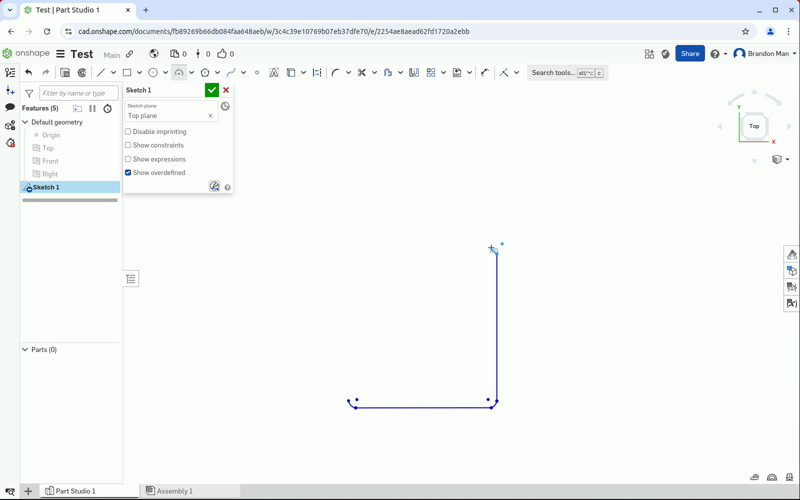
scroll(-6)
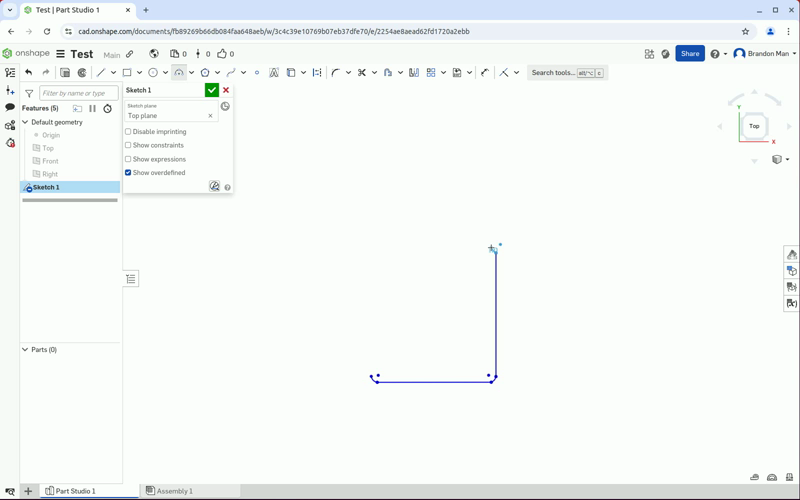
scroll(-6)
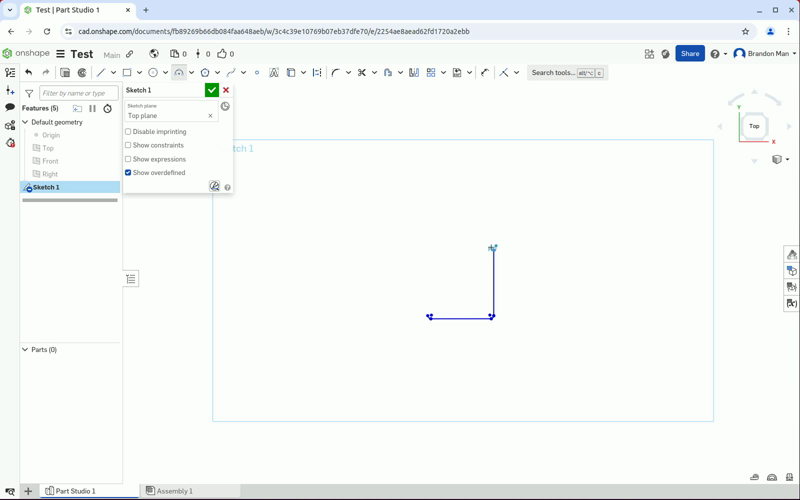
mouse_move(492, 248)
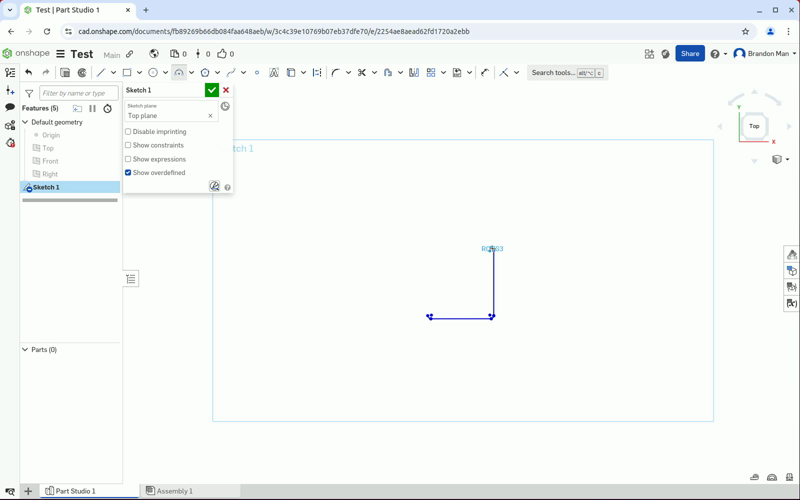
scroll(6)
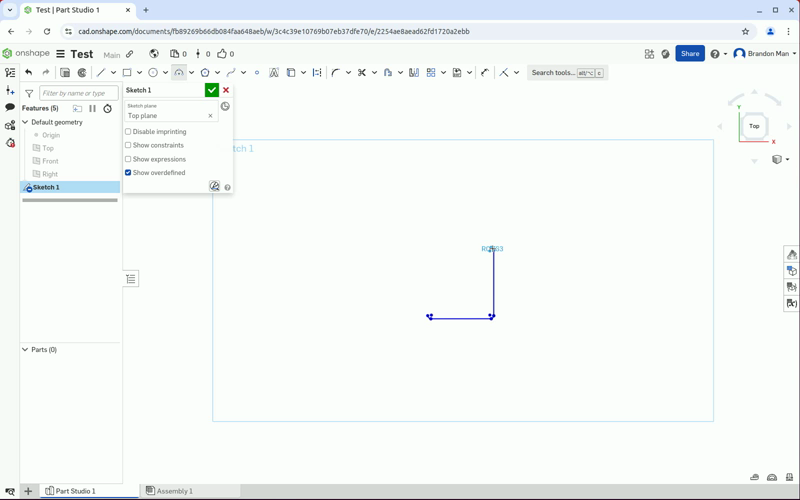
scroll(6)
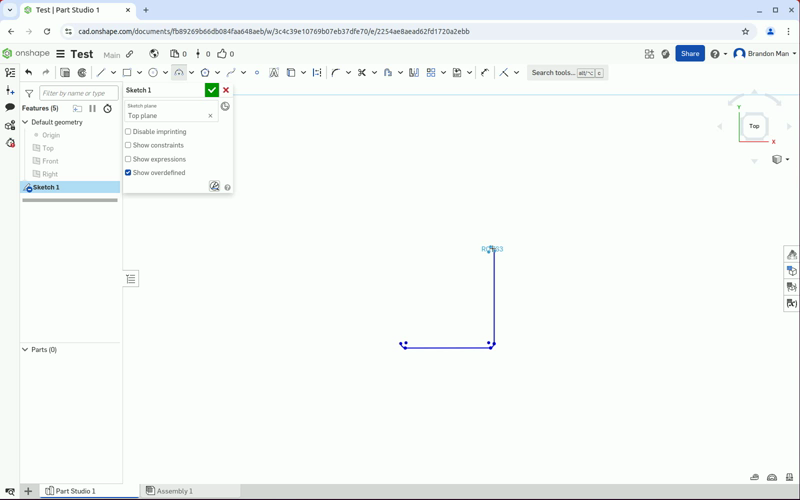
scroll(6)
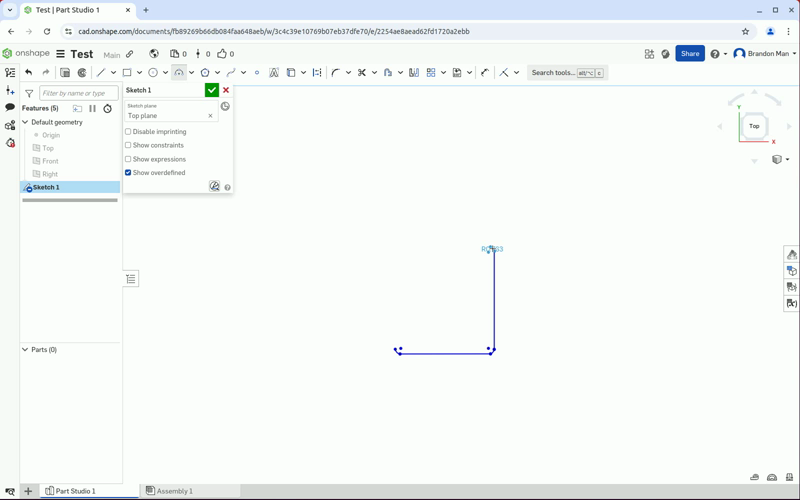
scroll(6)
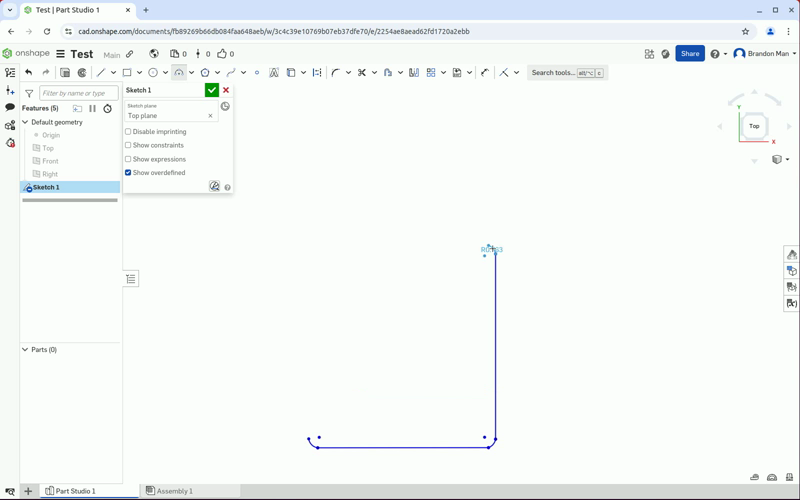
scroll(6)
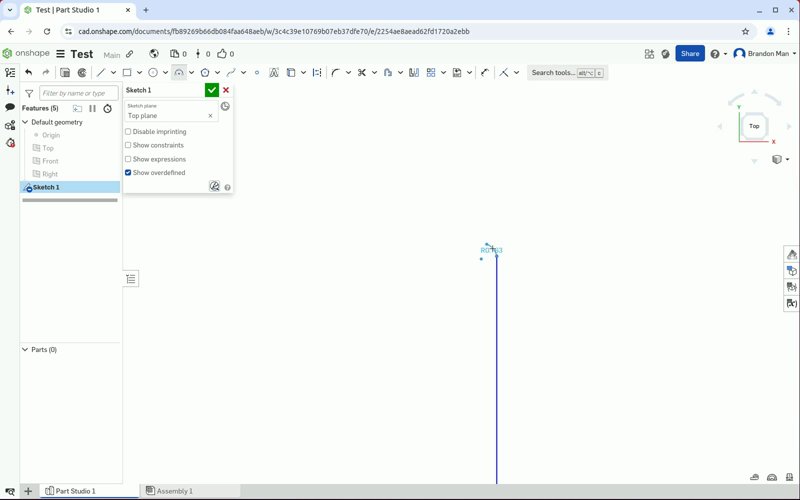
scroll(6)
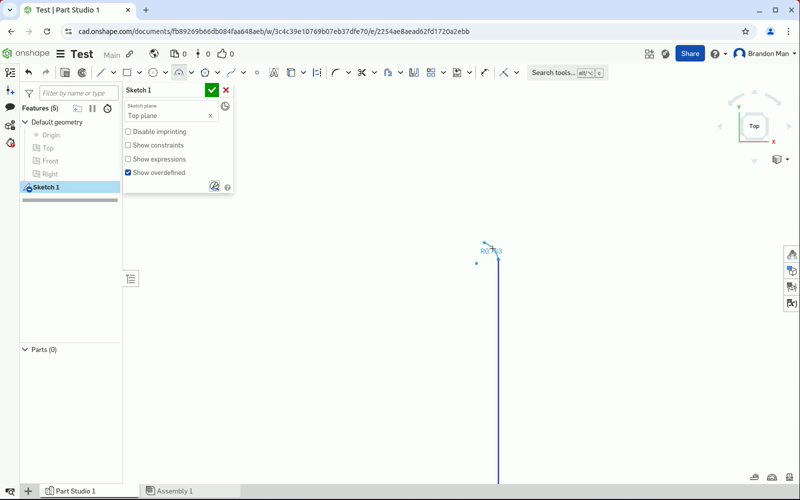
scroll(6)
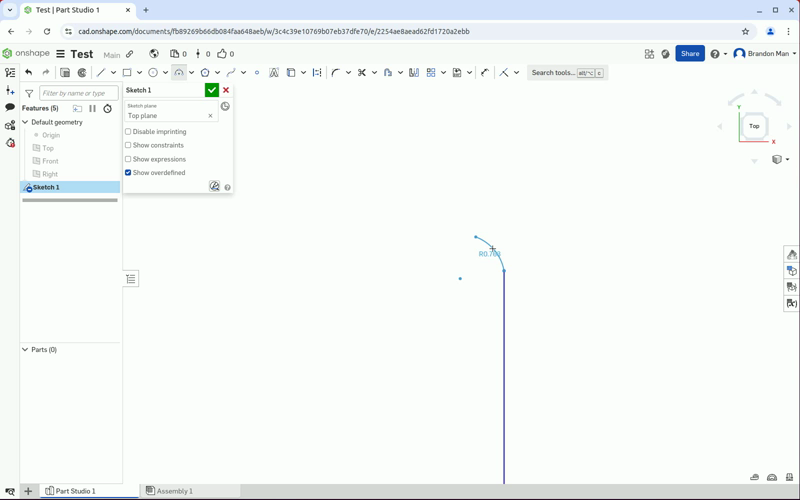
click(492, 248)
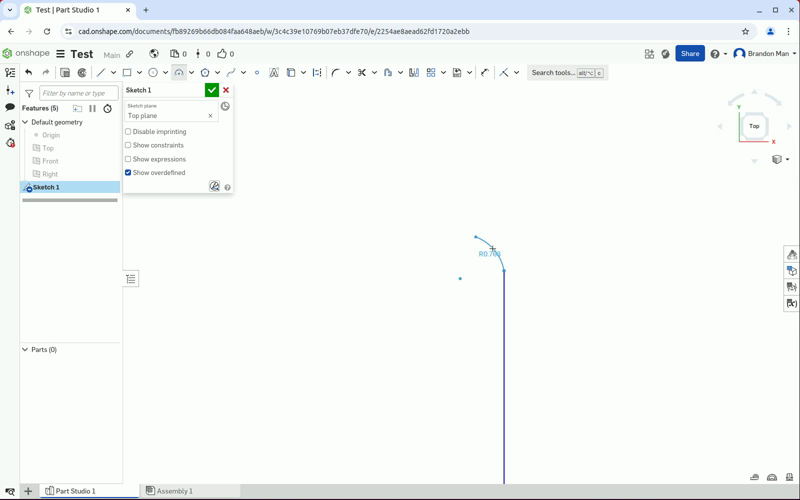
scroll(-6)
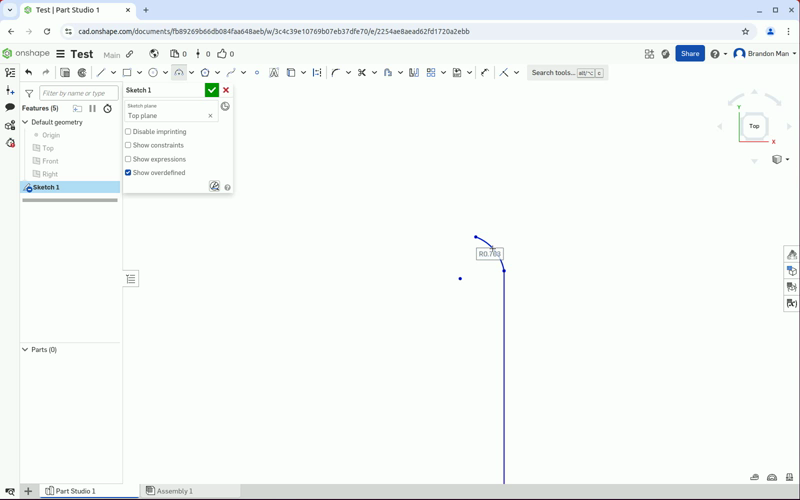
scroll(-6)
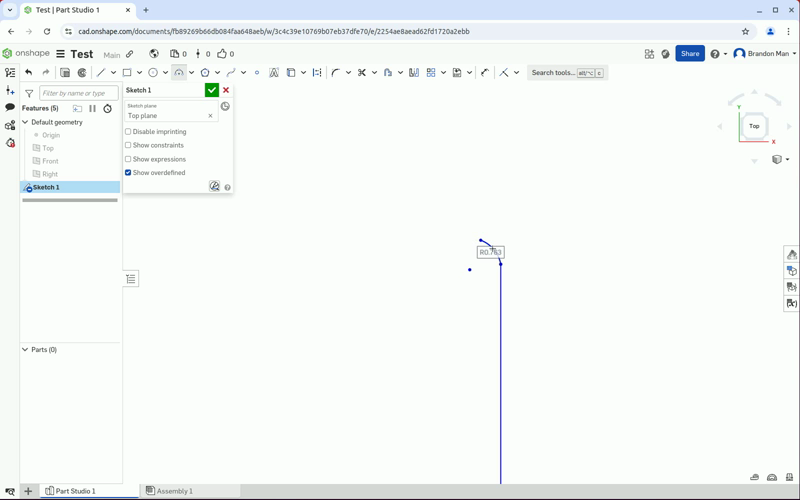
scroll(-6)
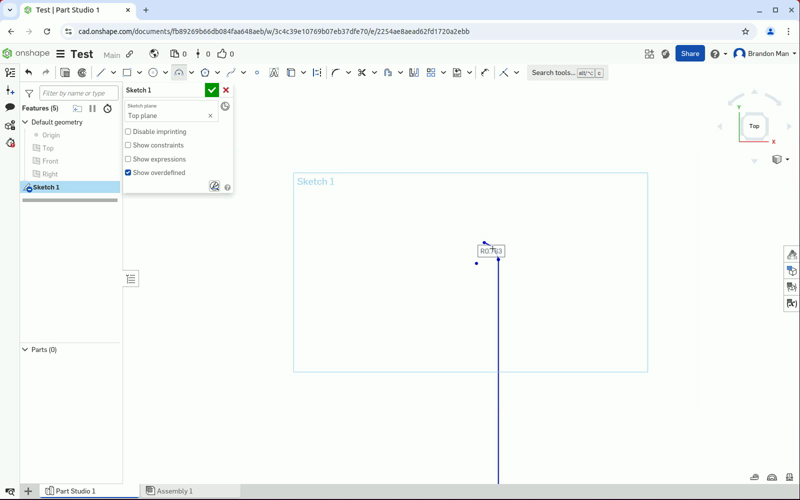
scroll(-6)
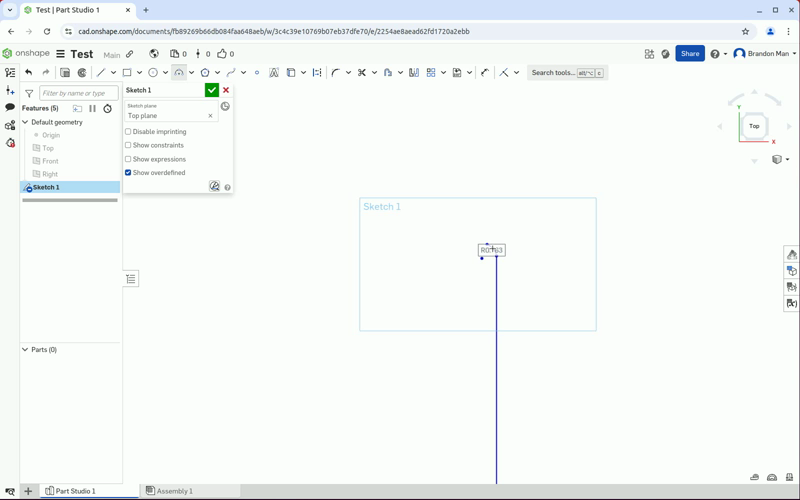
scroll(-6)
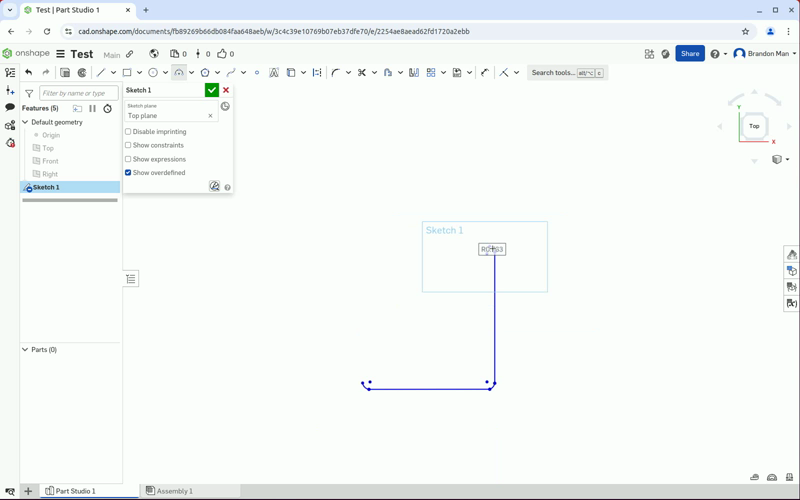
scroll(-6)
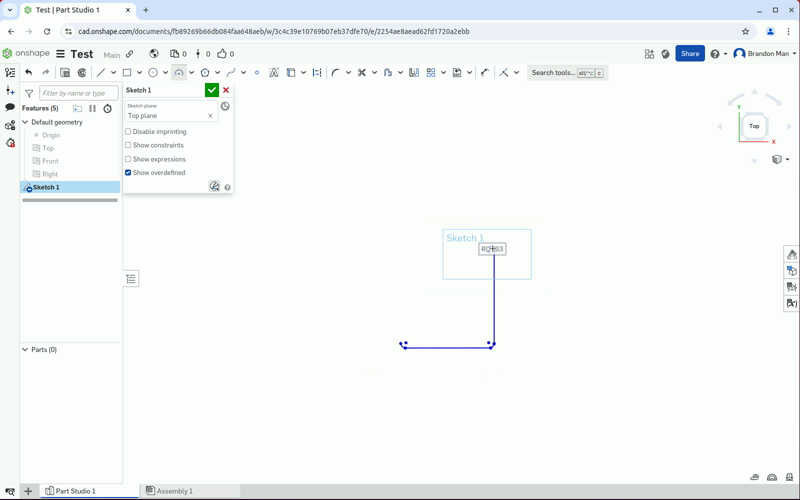
scroll(-6)
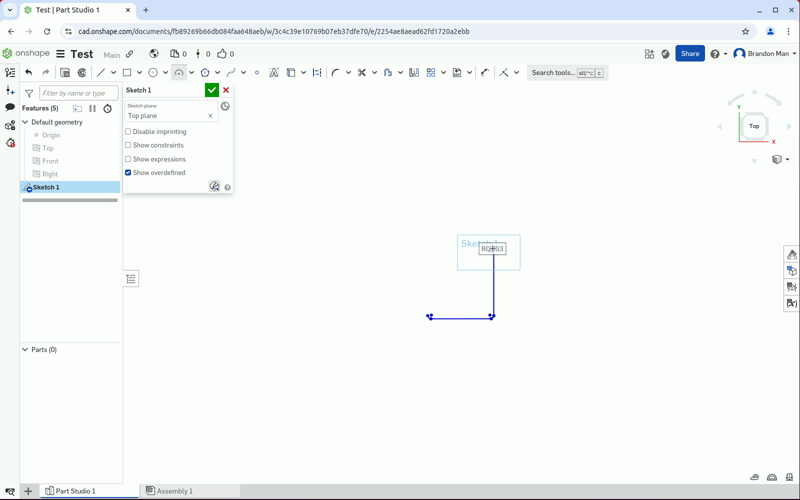
key_up(shift)
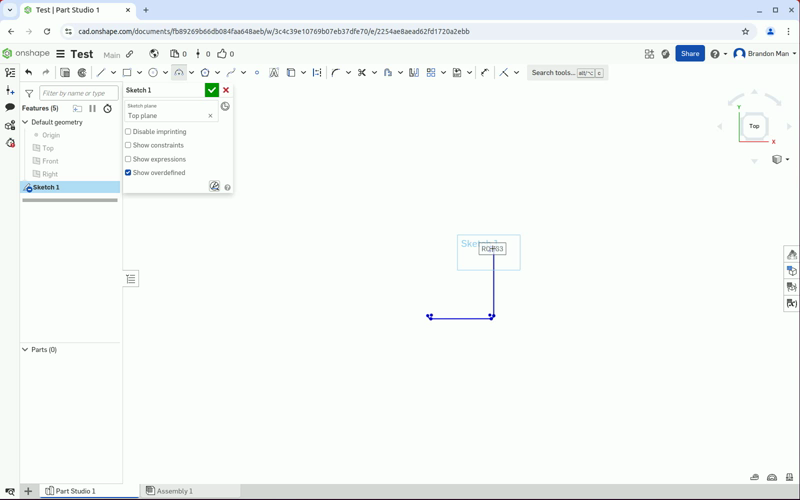
key(esc)
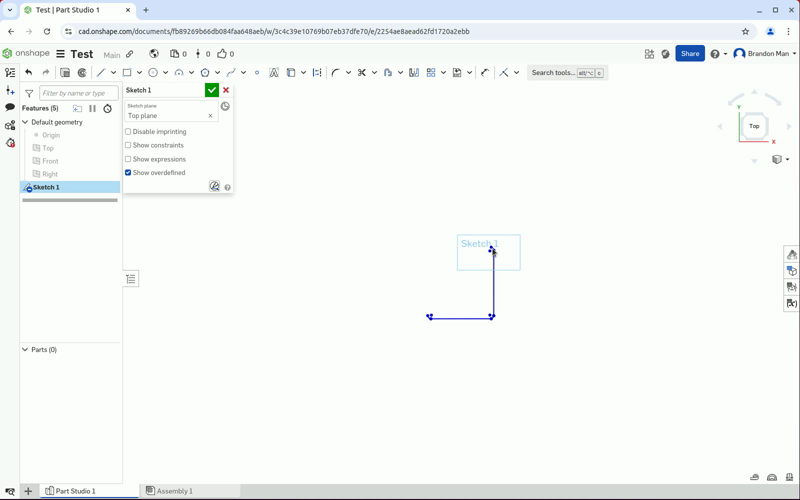
key(l)
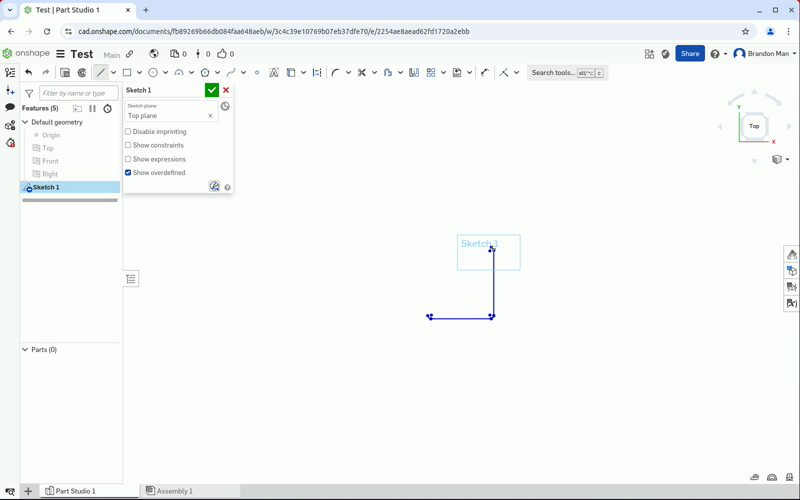
mouse_move(491, 247)
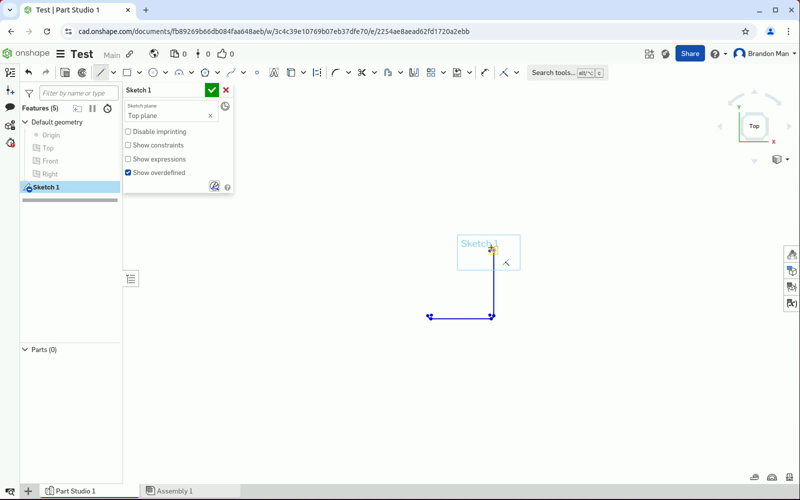
scroll(6)
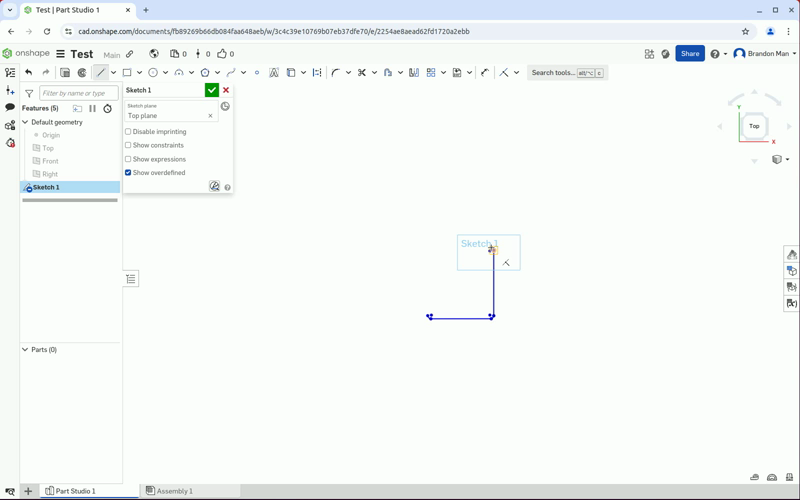
scroll(6)
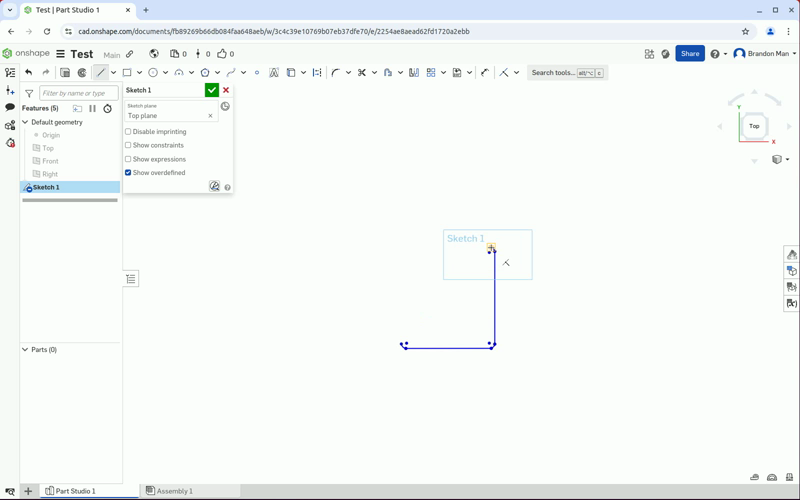
scroll(6)
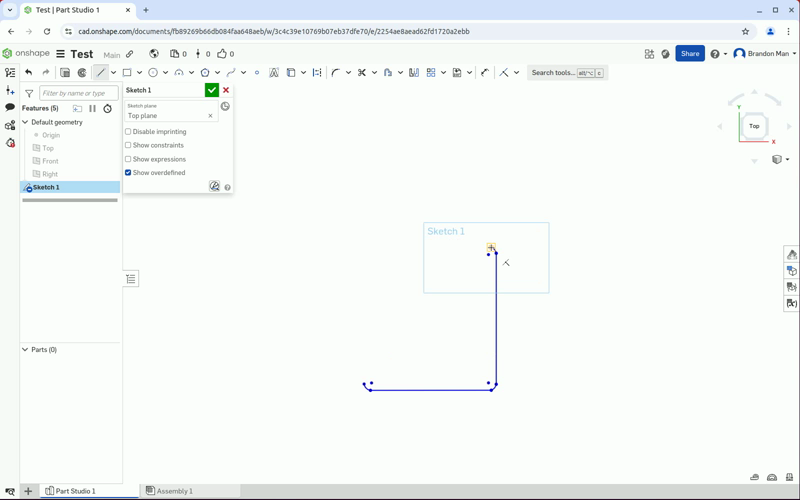
scroll(6)
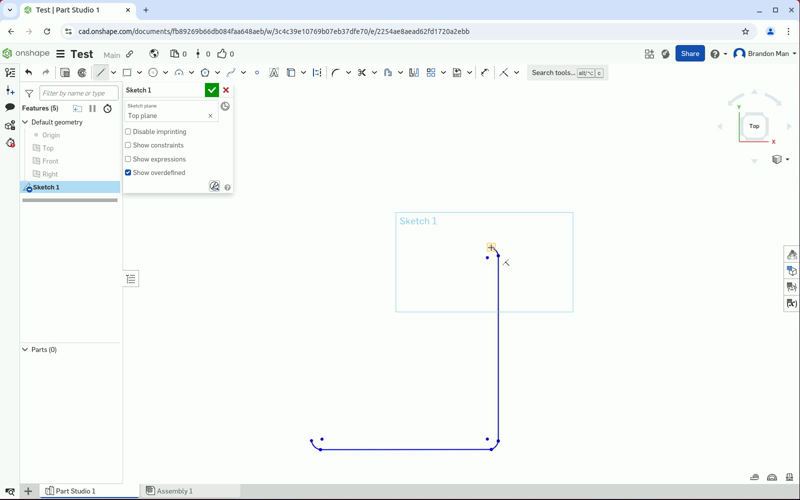
scroll(6)
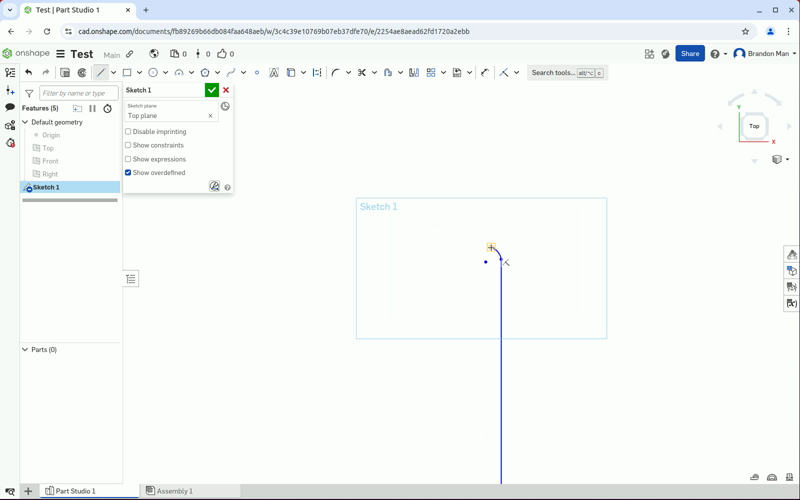
scroll(6)
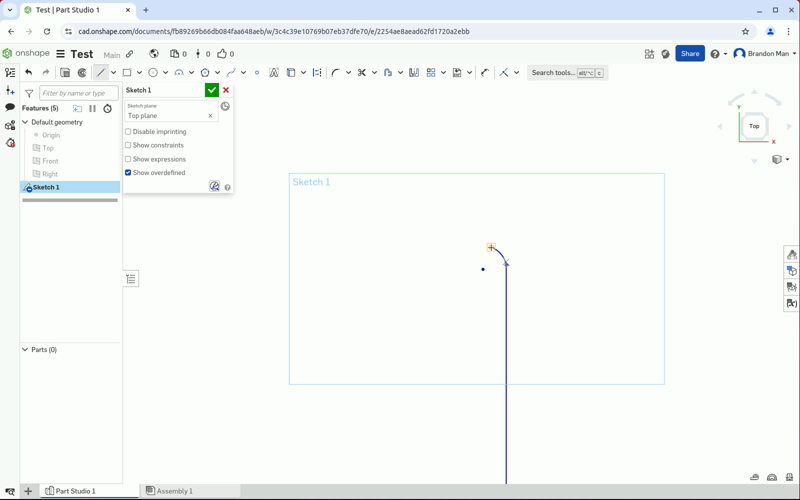
scroll(6)
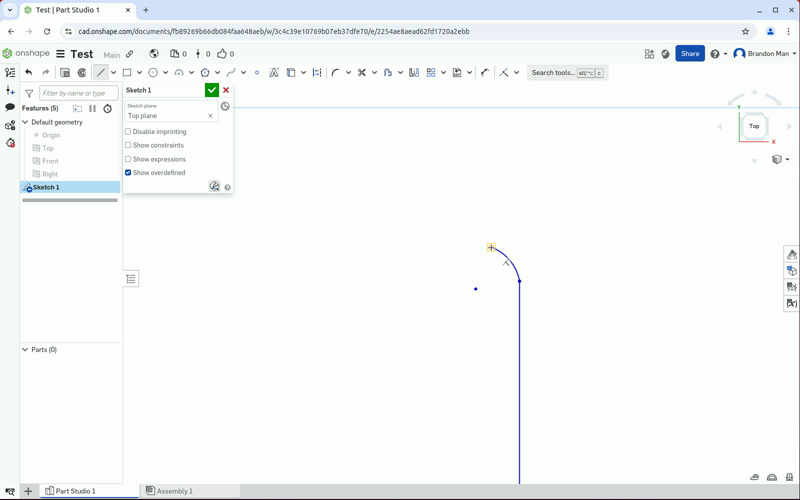
click(491, 247)
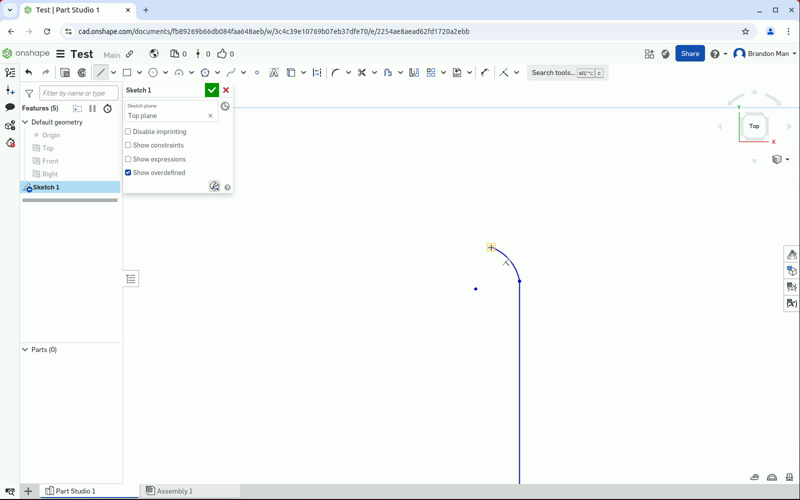
scroll(-6)
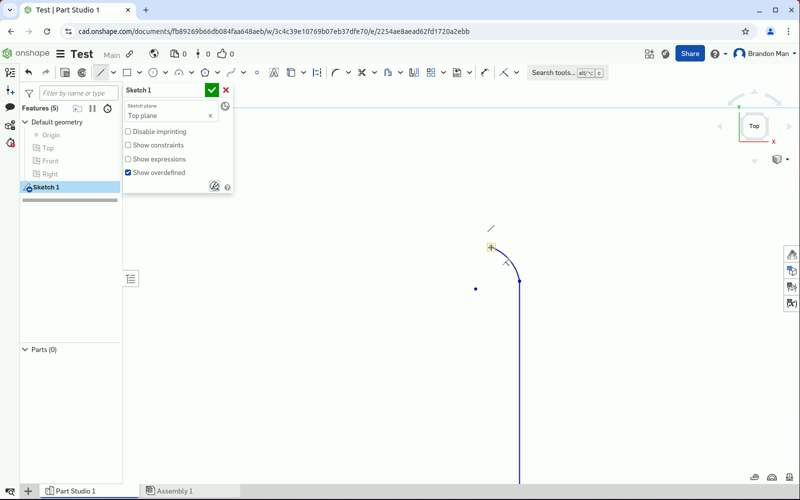
scroll(-6)
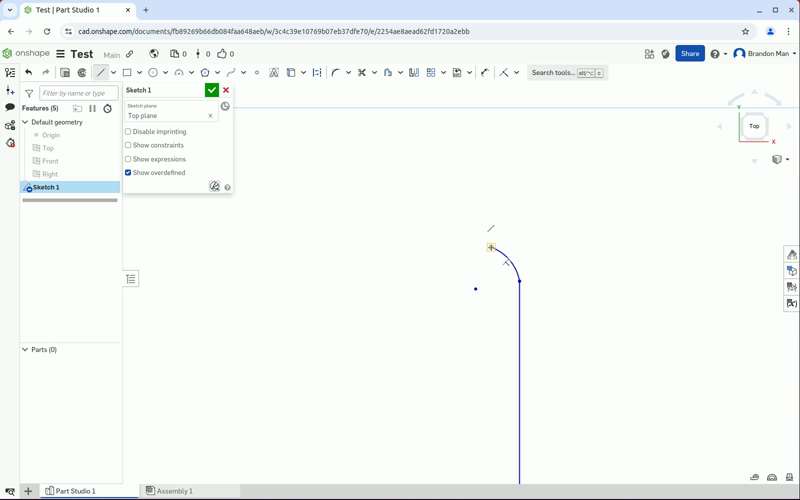
scroll(-6)
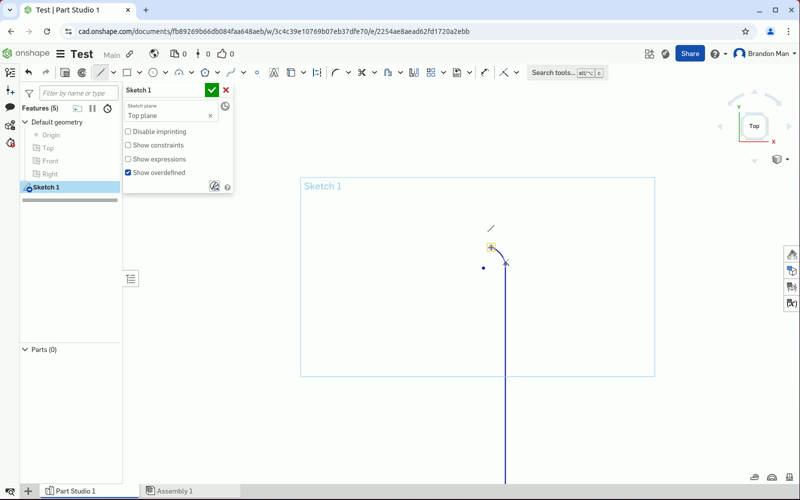
scroll(-6)
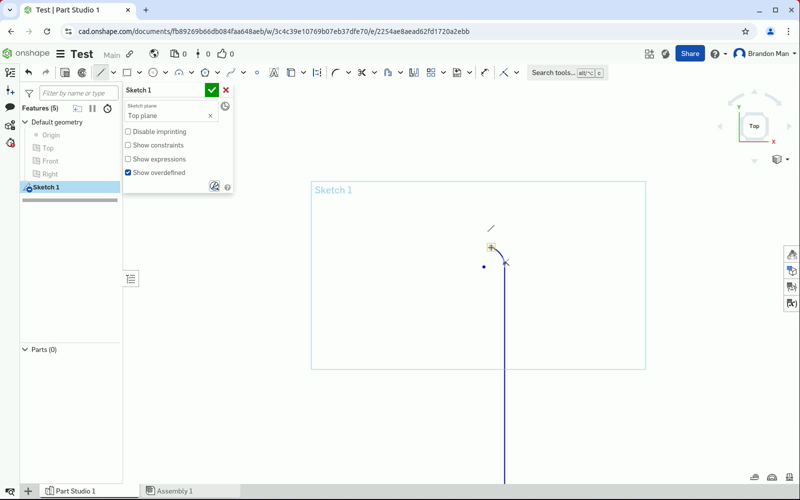
scroll(-6)
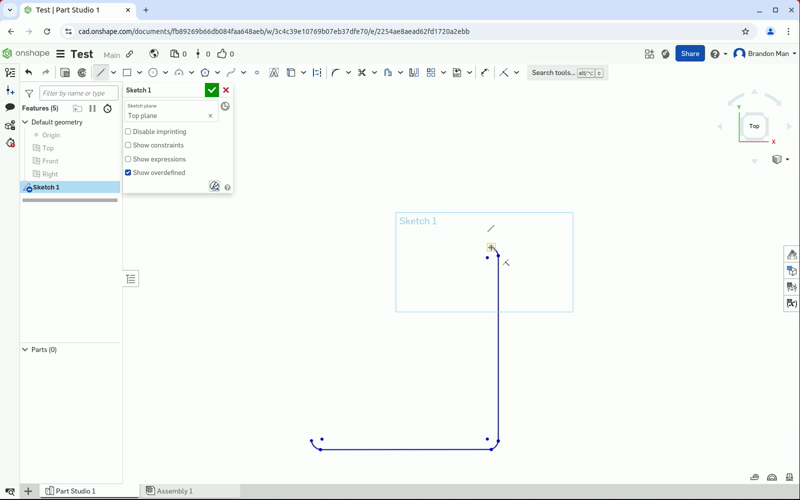
scroll(-6)
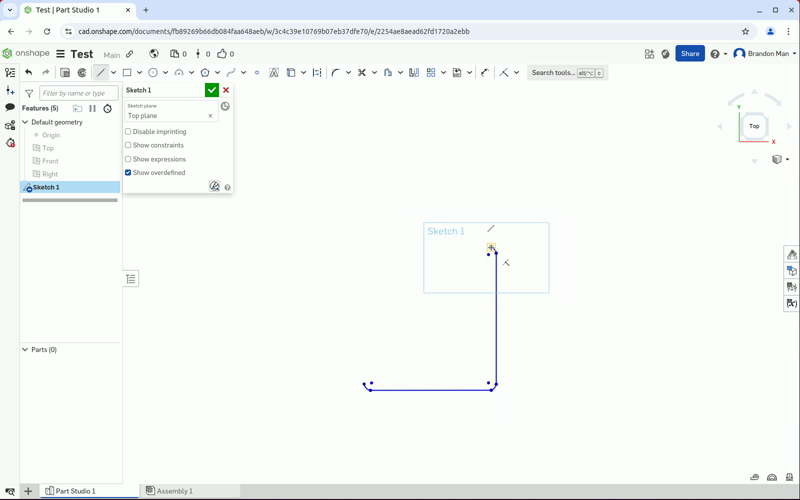
scroll(-6)
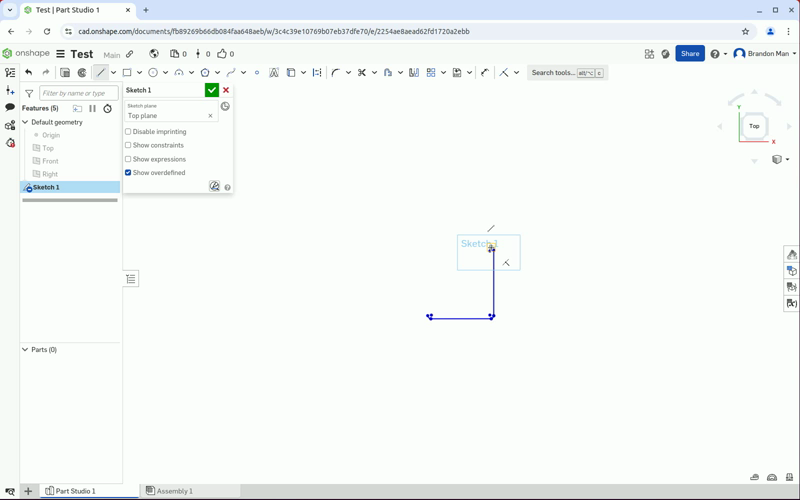
key_down(shift)
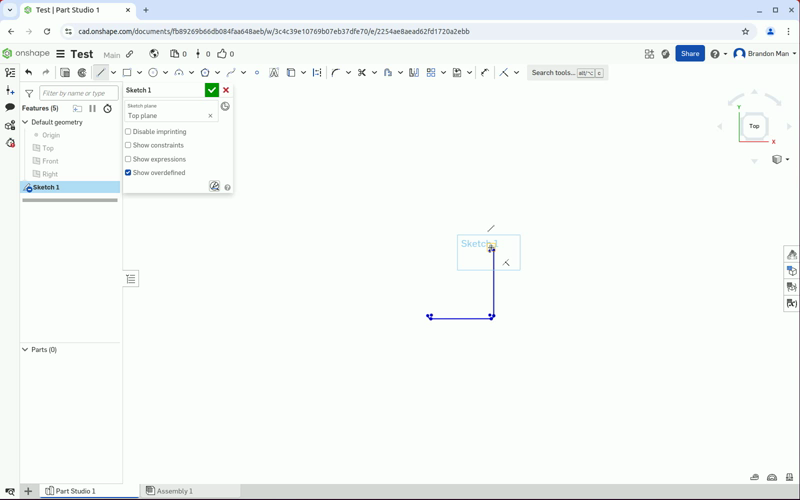
mouse_move(430, 247)
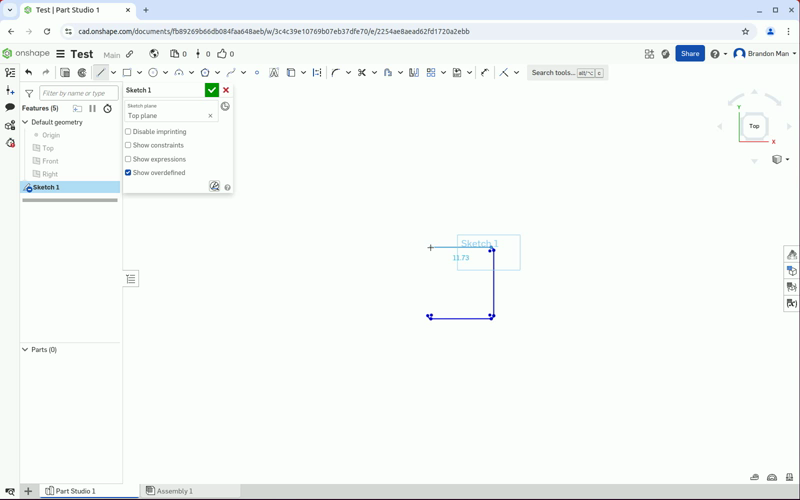
click(430, 247)
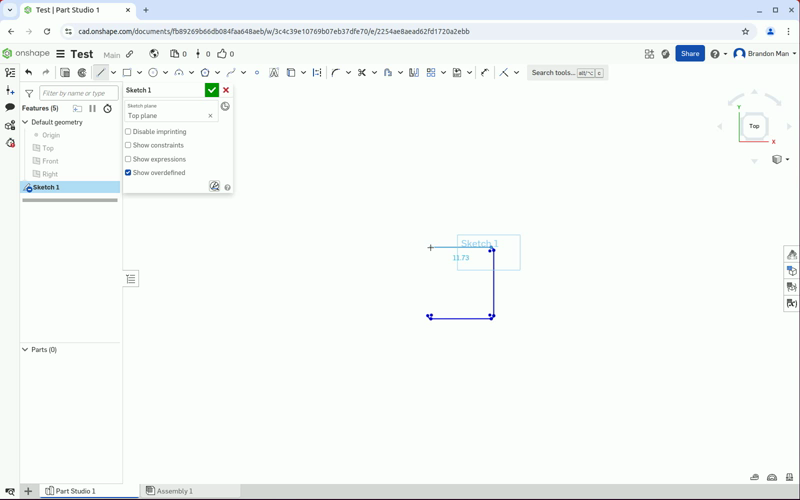
key_up(shift)
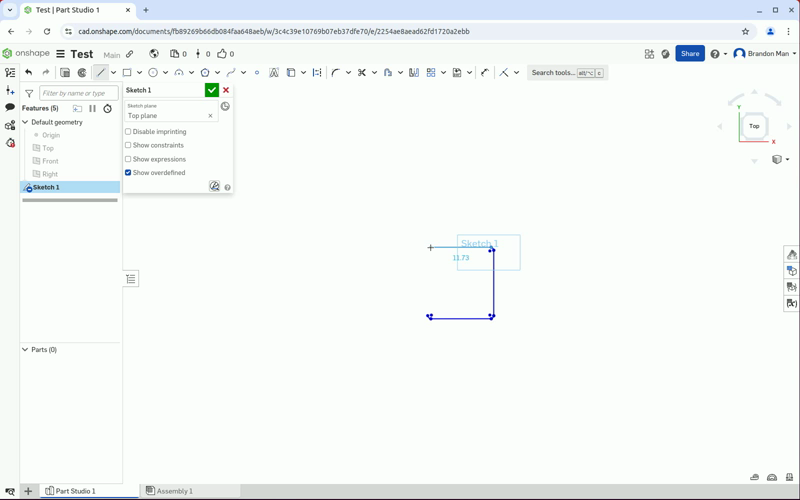
key(esc)
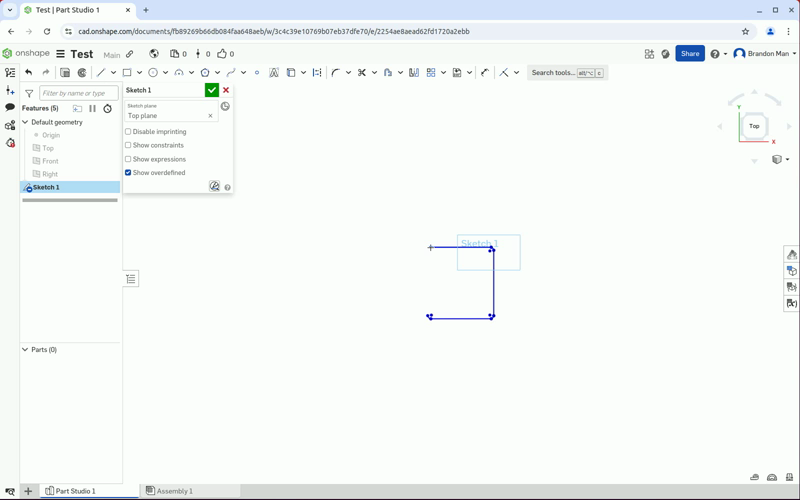
key(a)
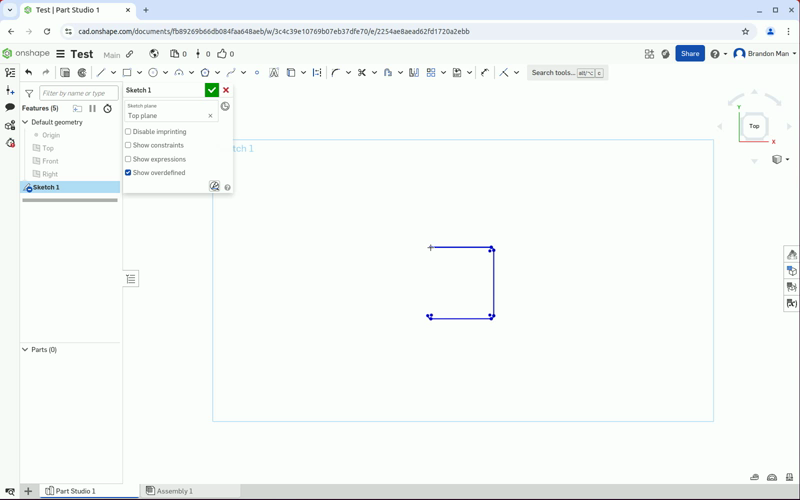
mouse_move(430, 247)
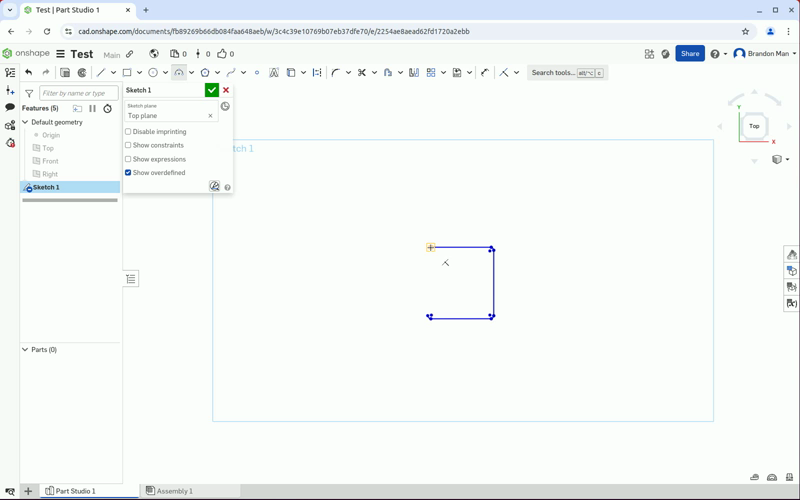
click(430, 247)
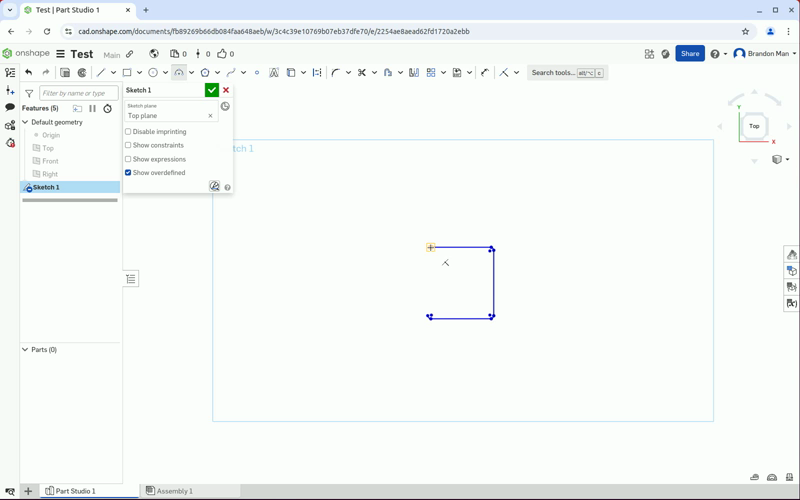
key_down(shift)
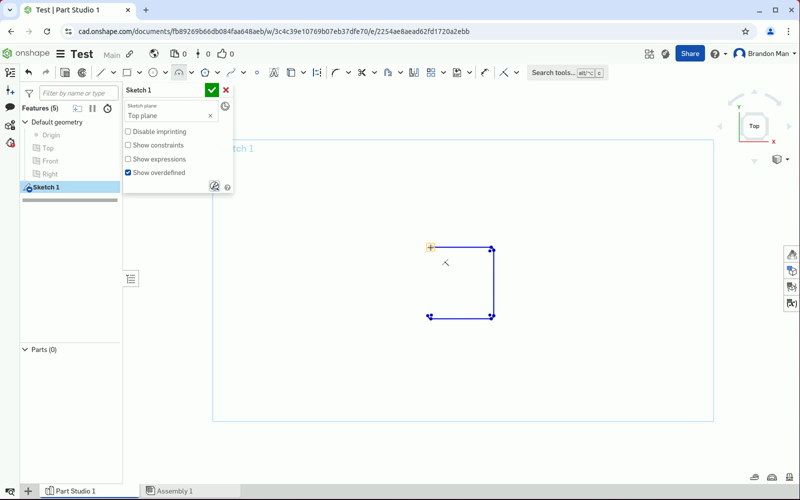
mouse_move(427, 250)
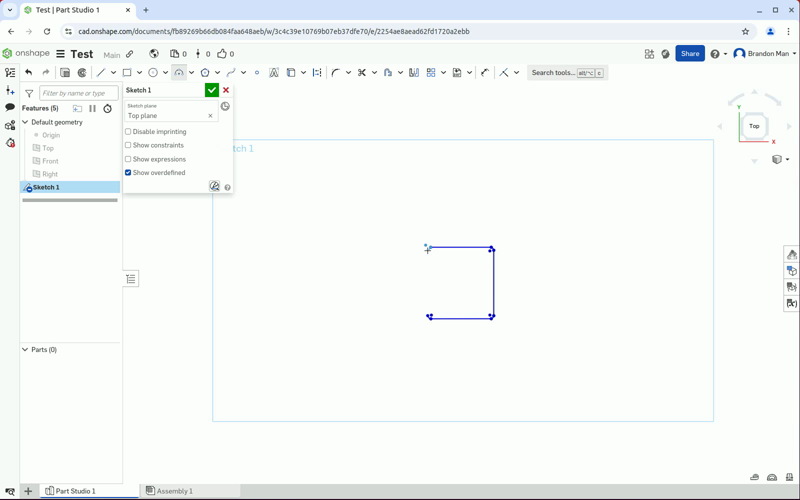
scroll(6)
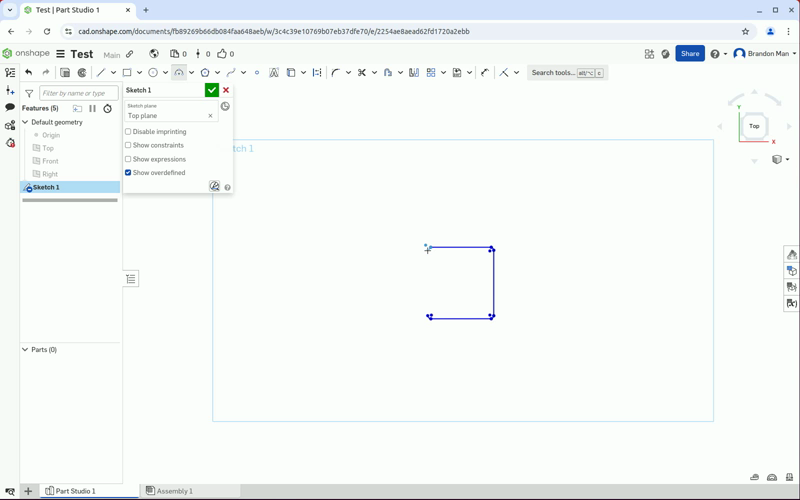
scroll(6)
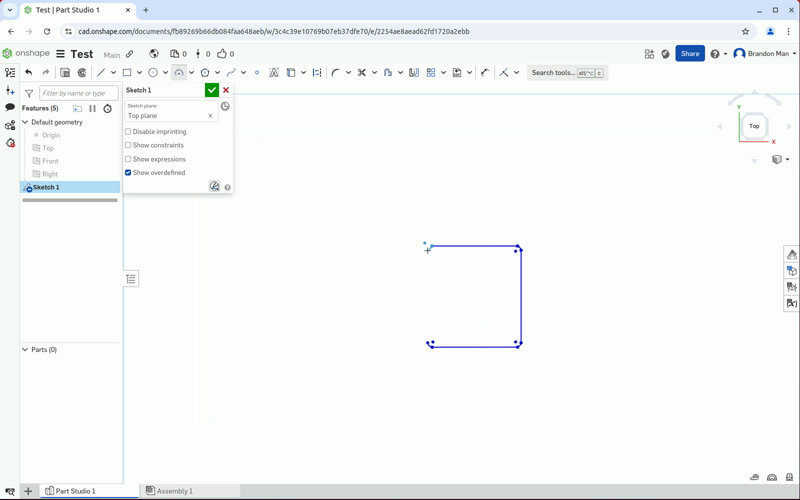
scroll(6)
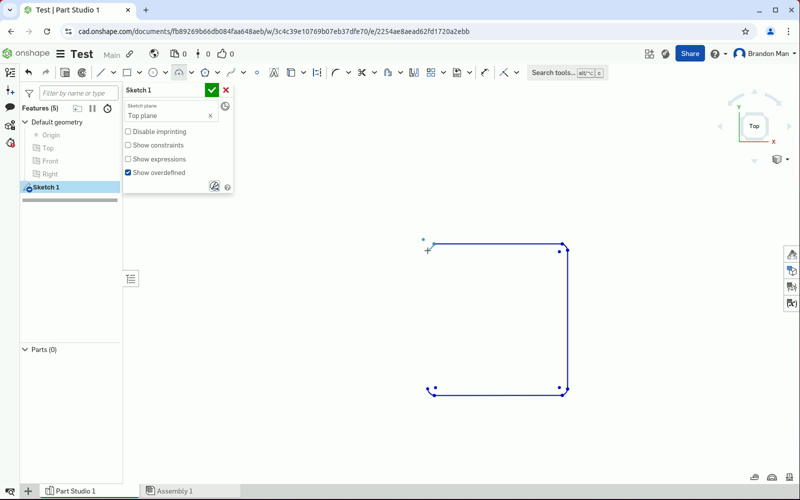
scroll(6)
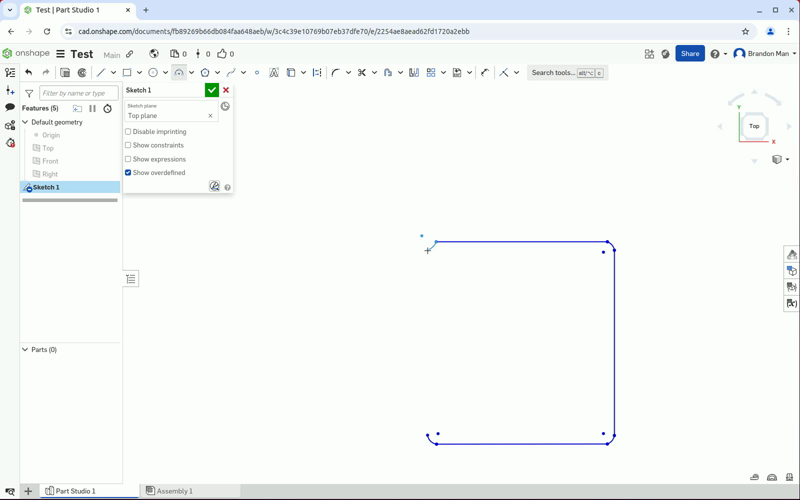
scroll(6)
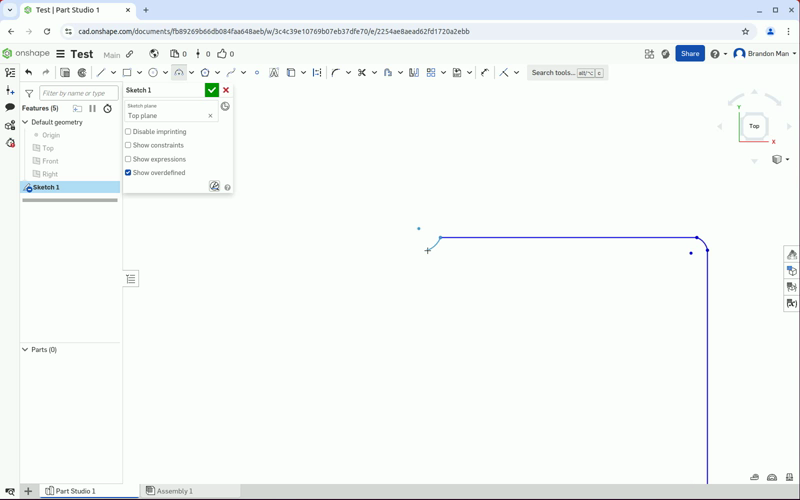
scroll(6)
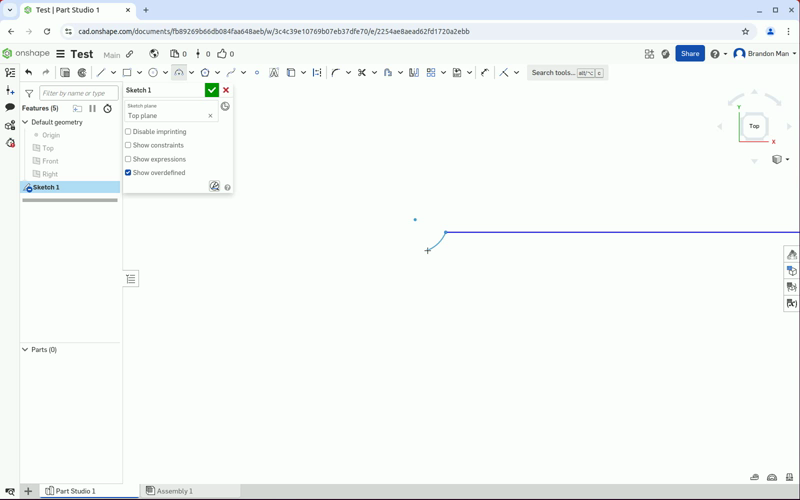
scroll(6)
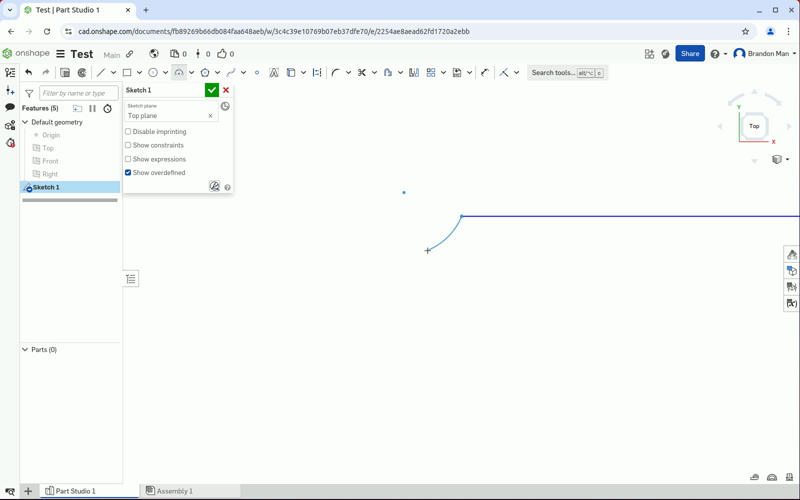
click(427, 250)
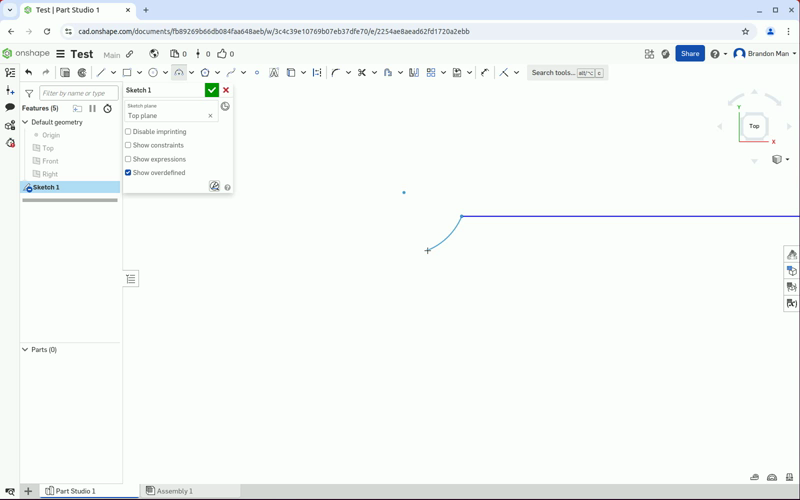
scroll(-6)
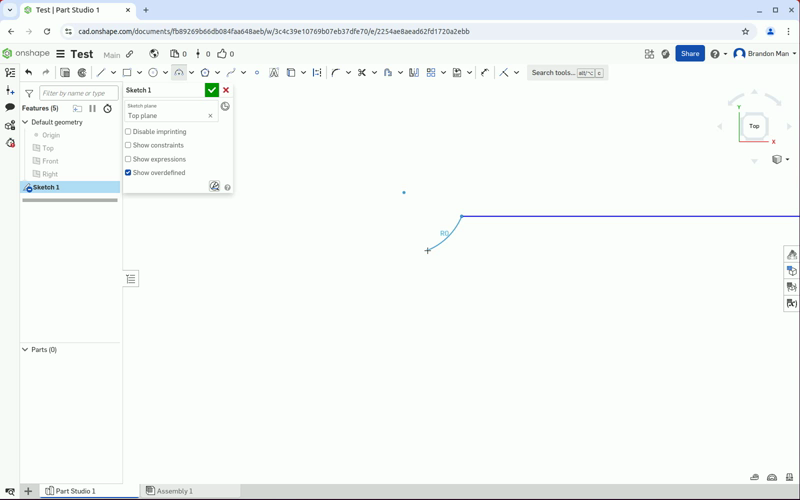
scroll(-6)
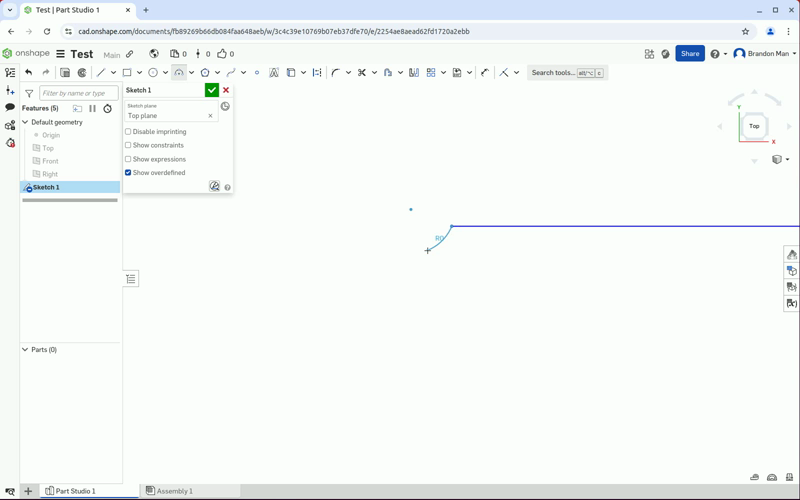
scroll(-6)
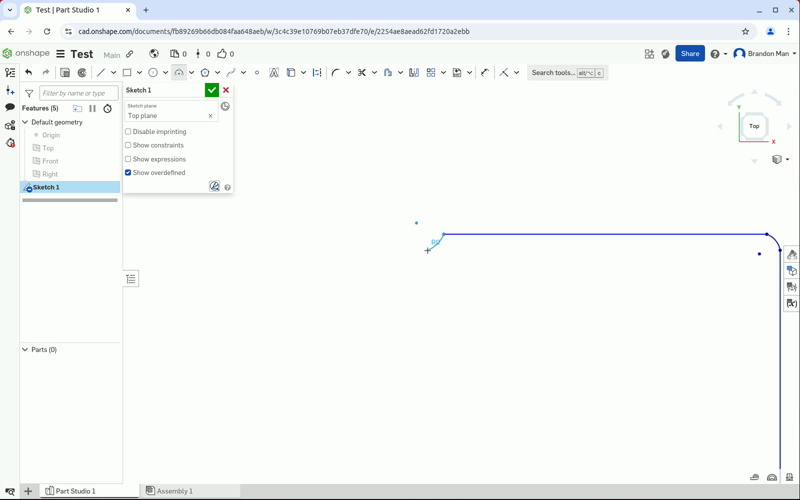
scroll(-6)
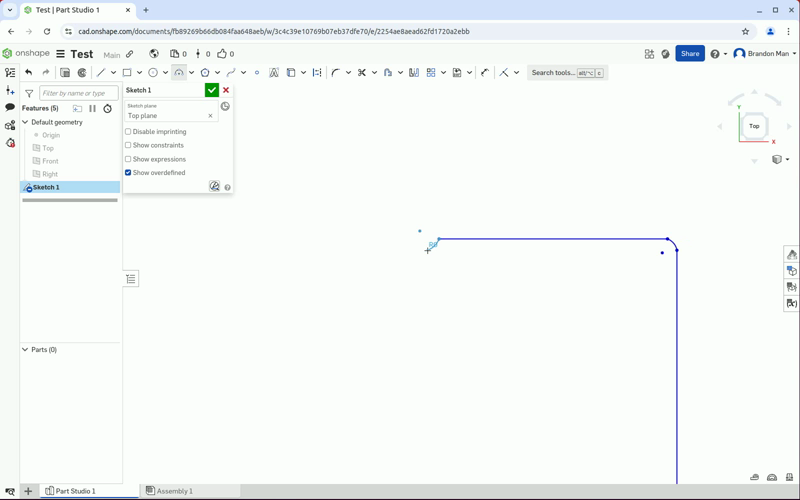
scroll(-6)
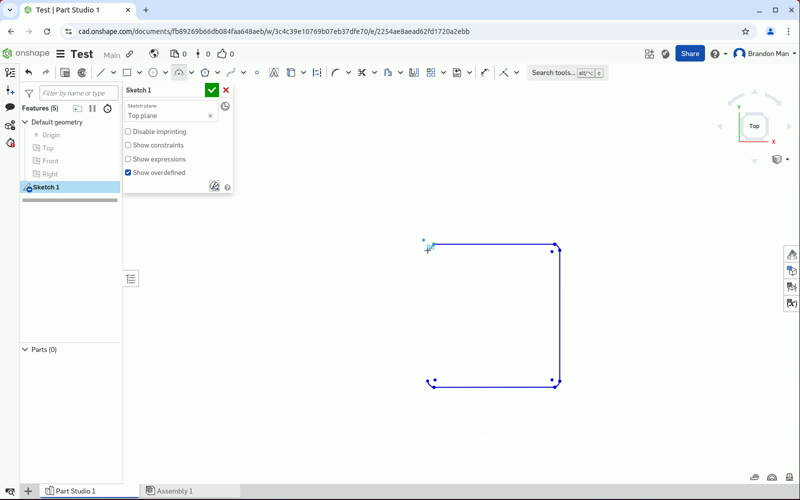
scroll(-6)
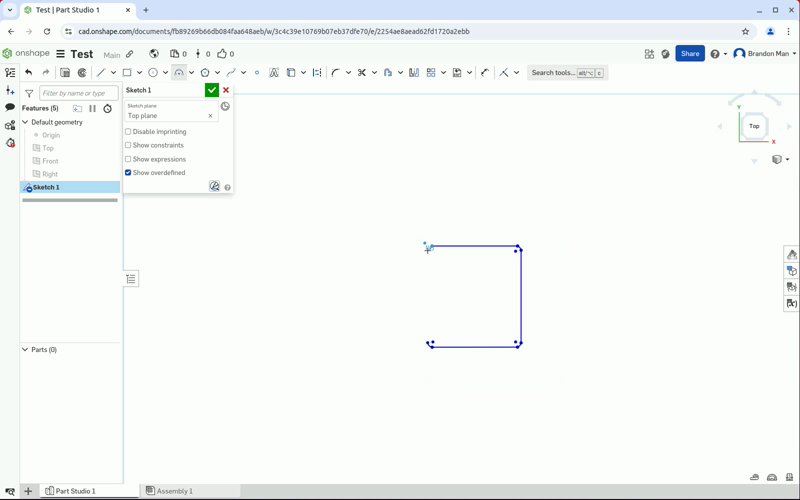
scroll(-6)
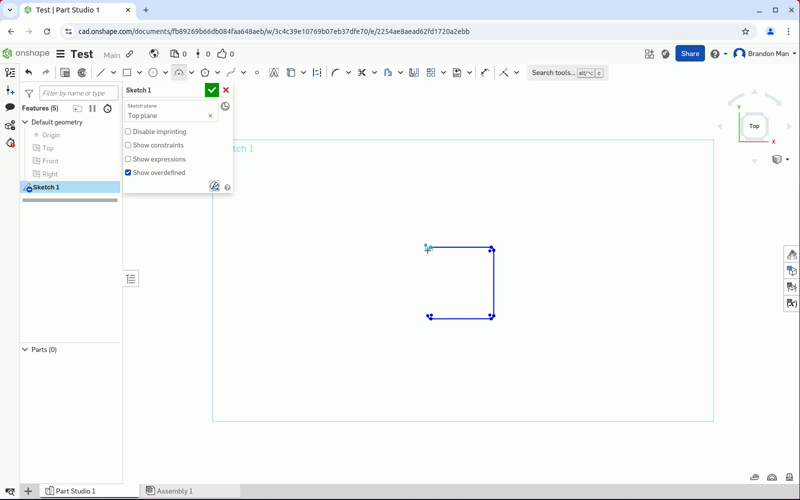
mouse_move(428, 248)
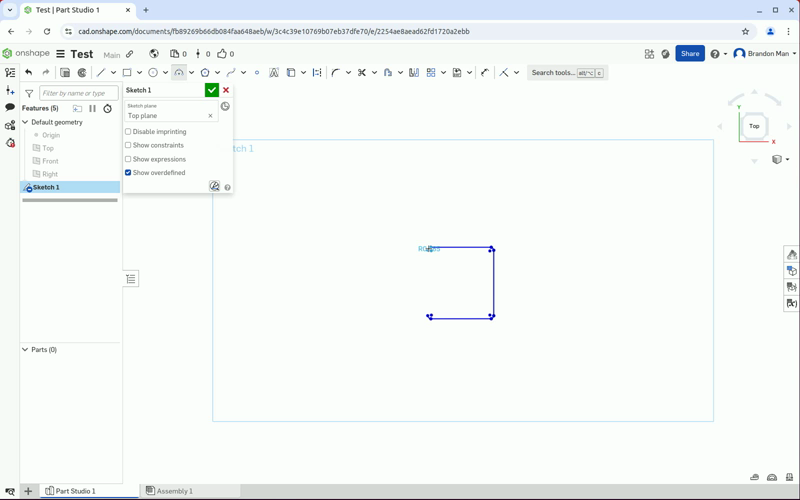
scroll(6)
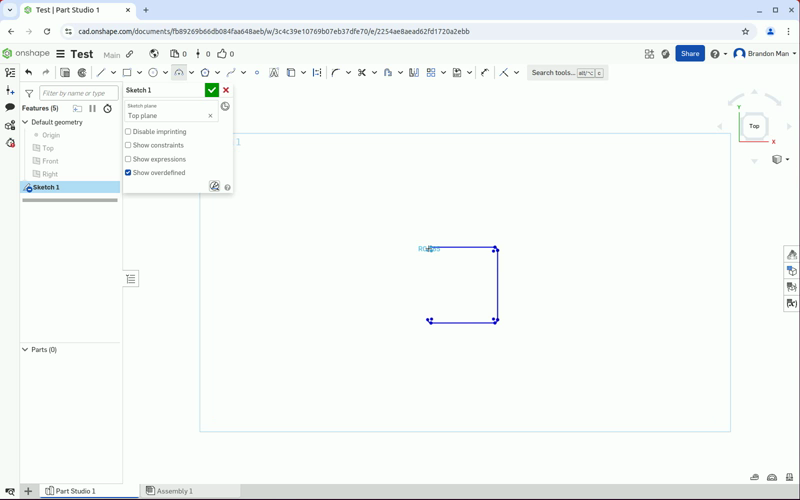
scroll(6)
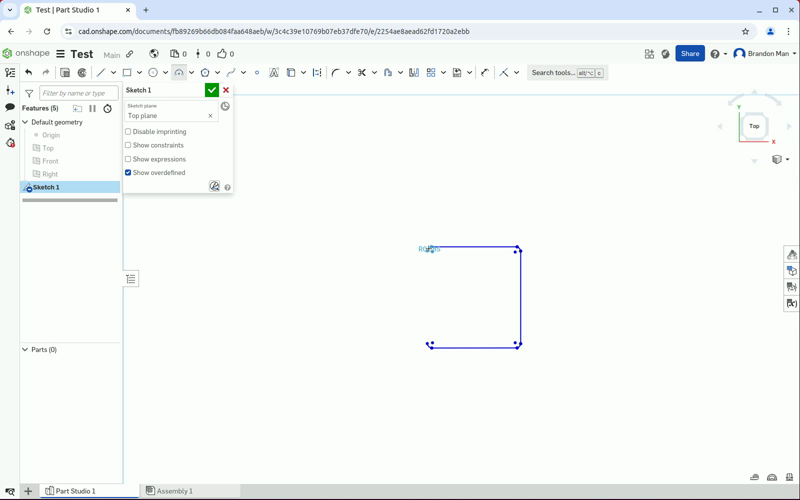
scroll(6)
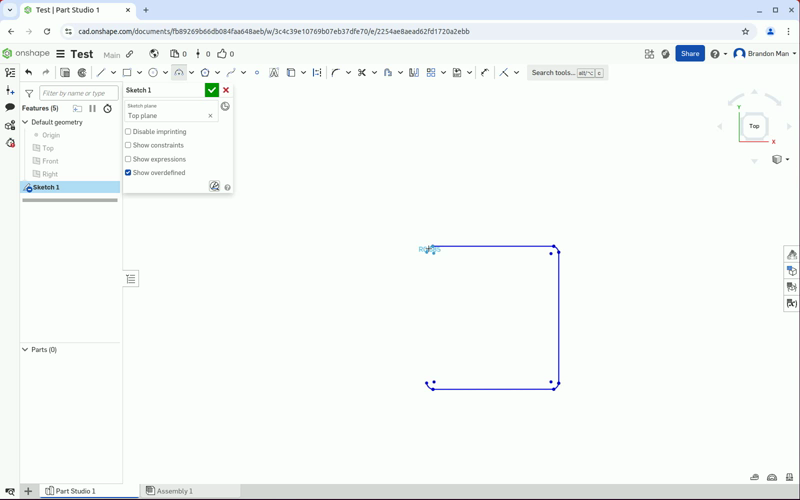
scroll(6)
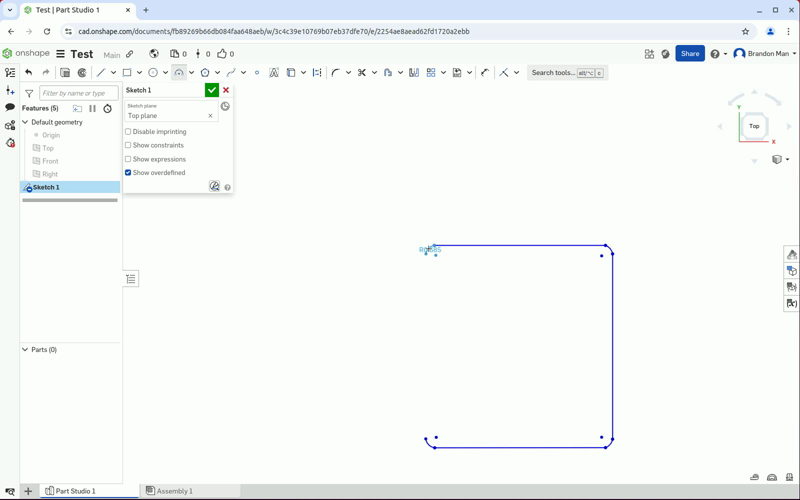
scroll(6)
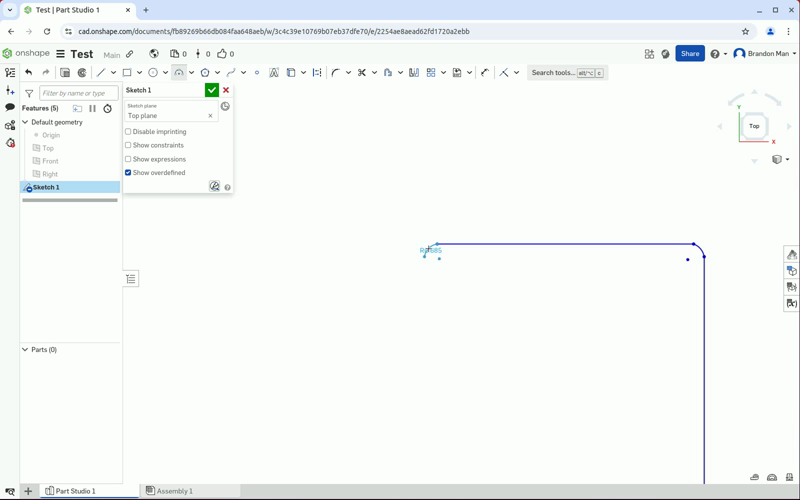
scroll(6)
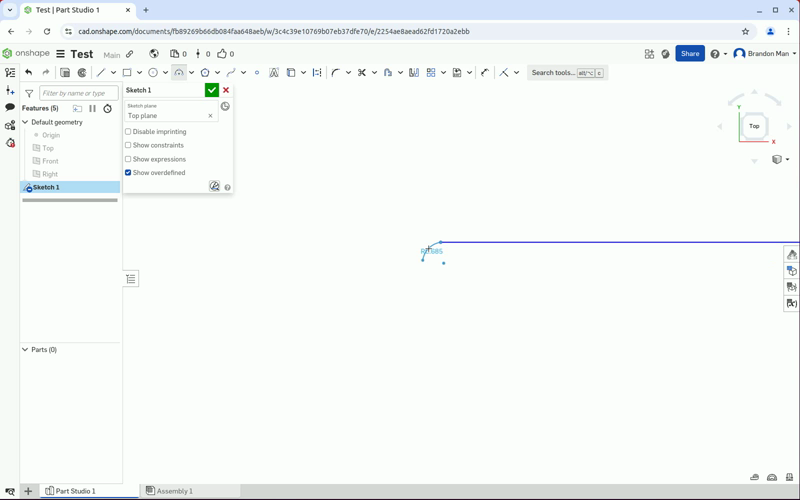
scroll(6)
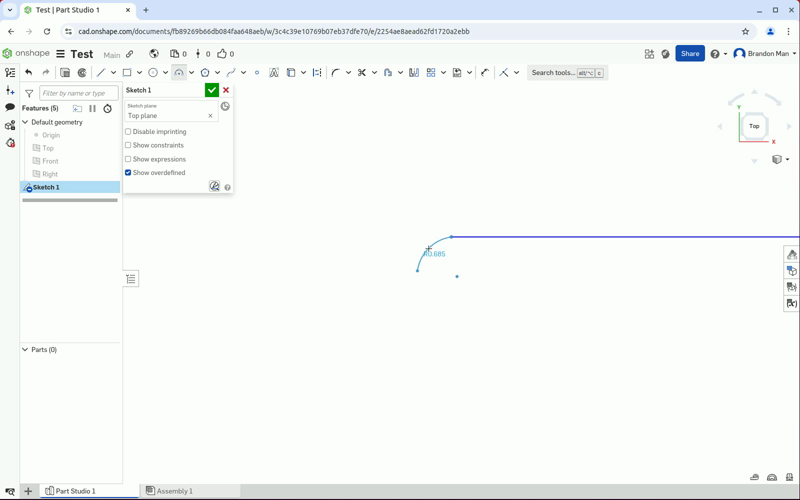
click(428, 248)
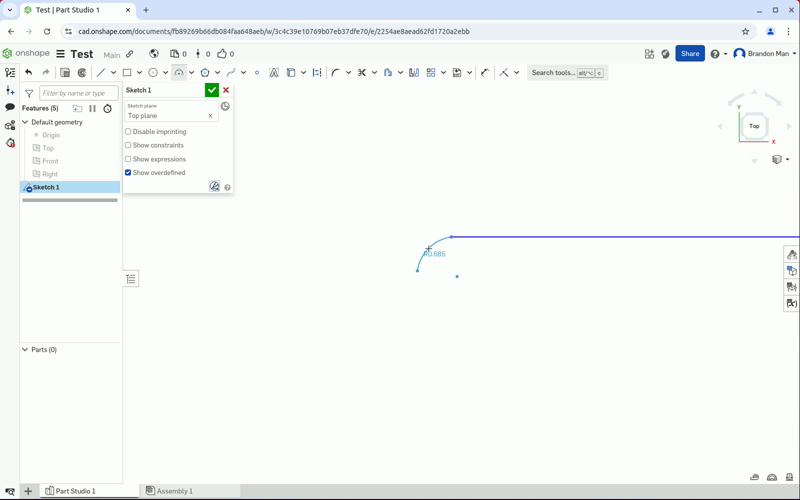
scroll(-6)
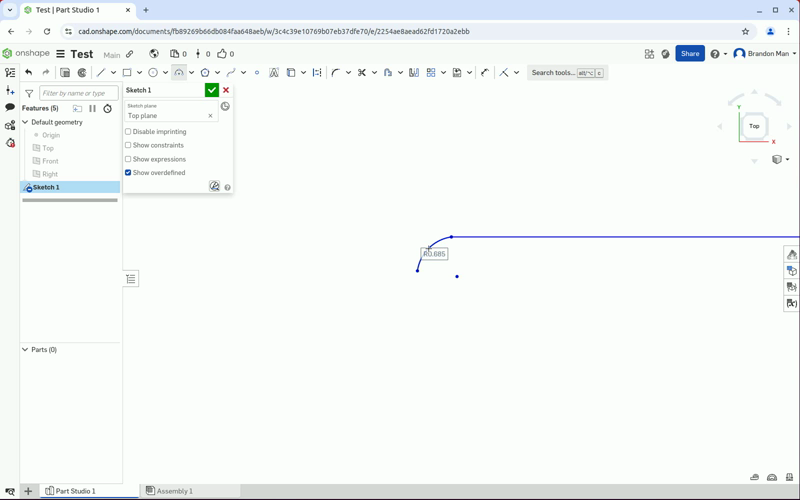
scroll(-6)
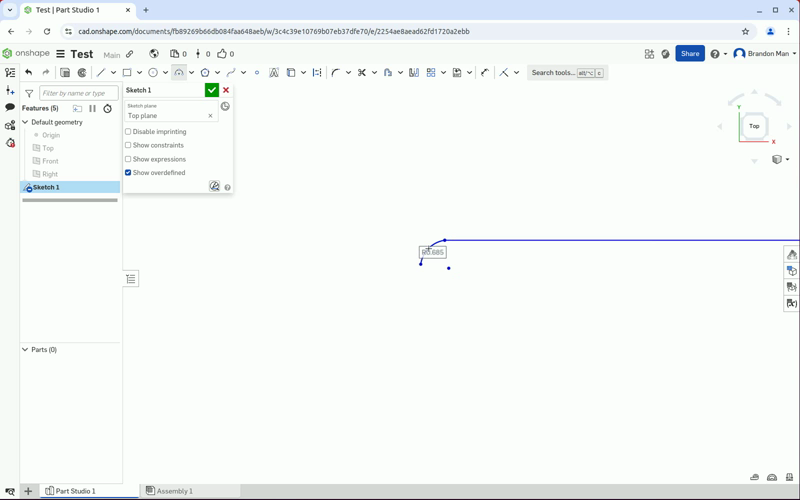
scroll(-6)
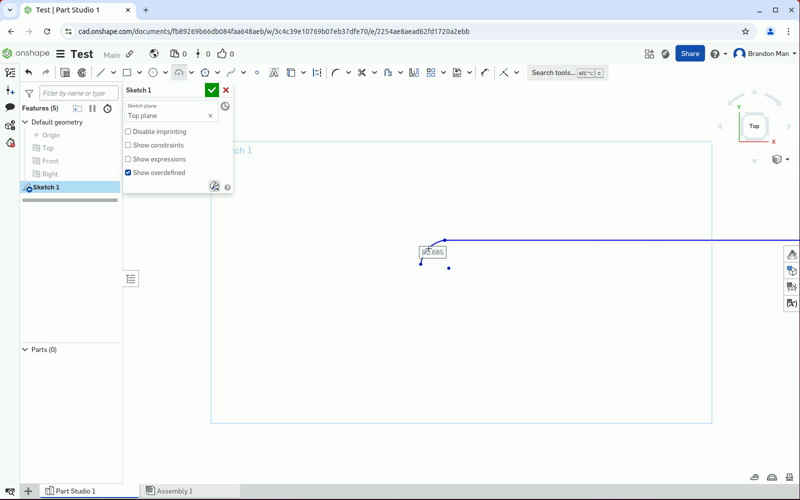
scroll(-6)
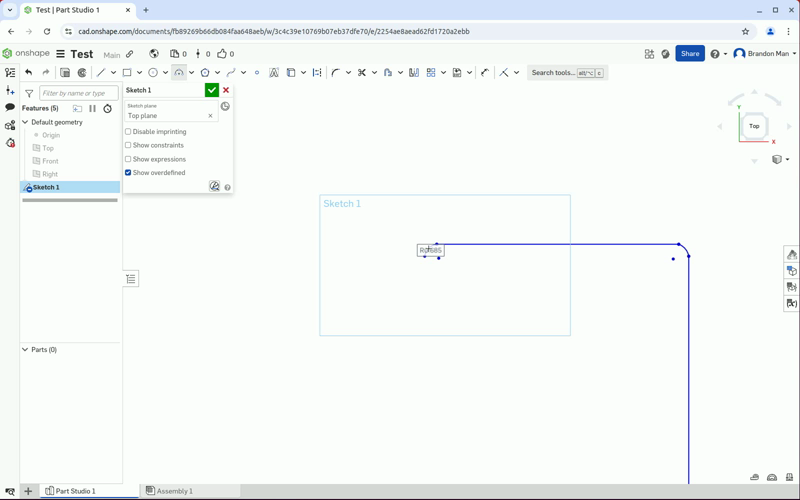
scroll(-6)
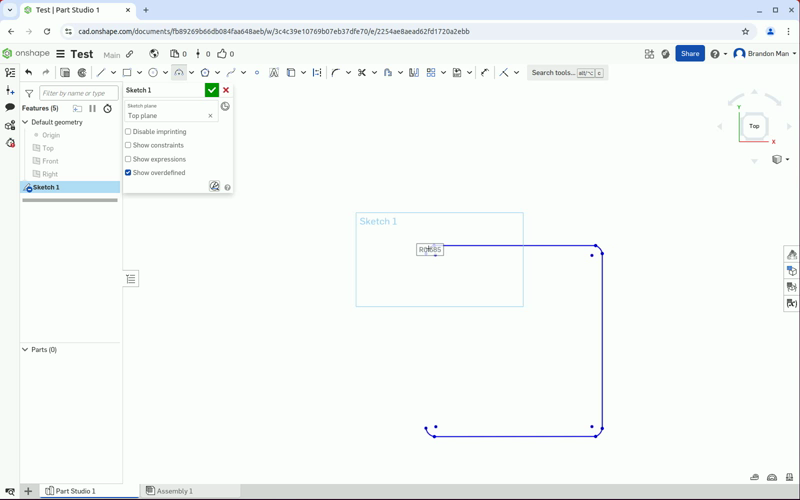
scroll(-6)
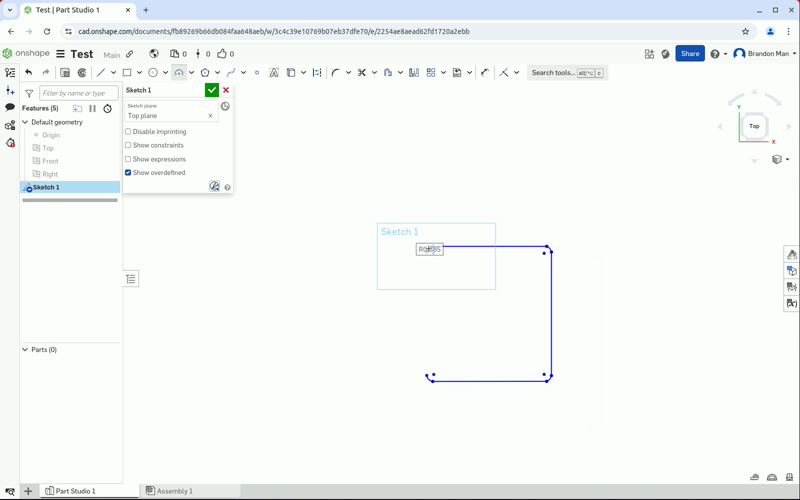
scroll(-6)
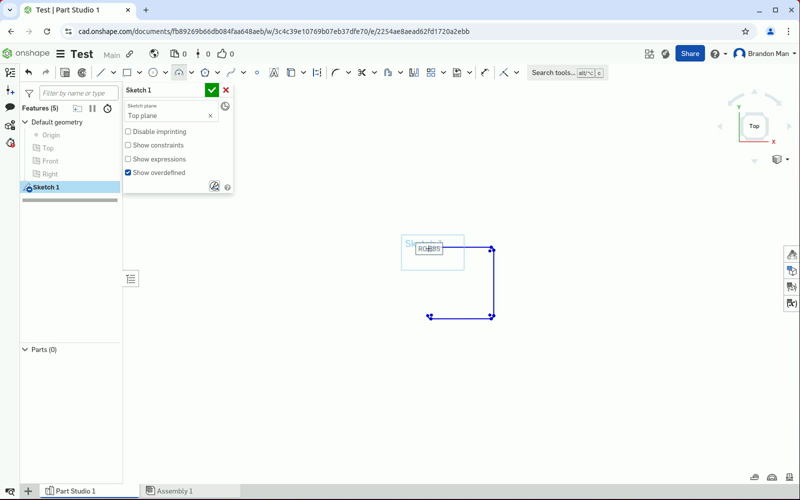
key_up(shift)
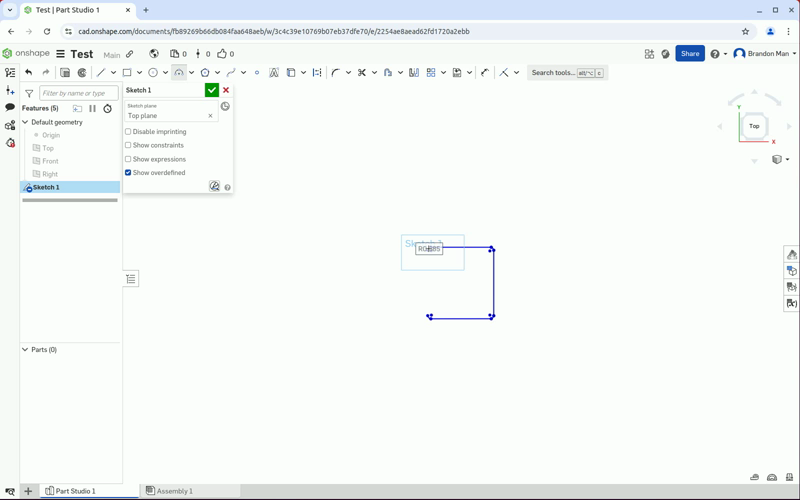
key(esc)
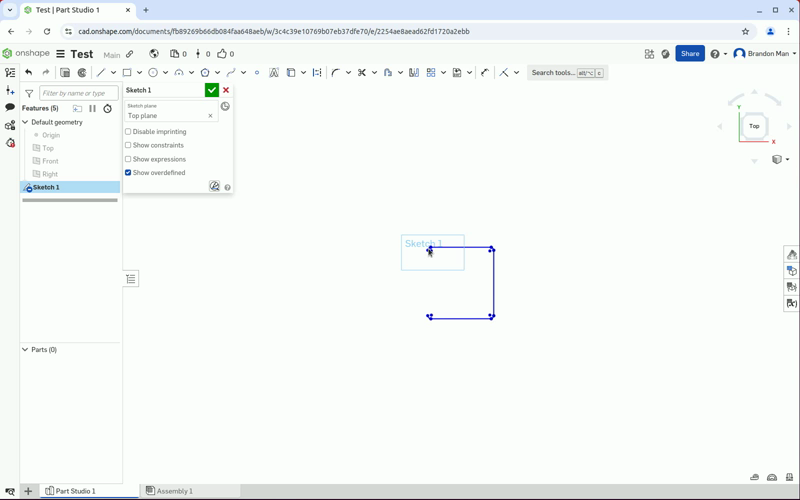
key(l)
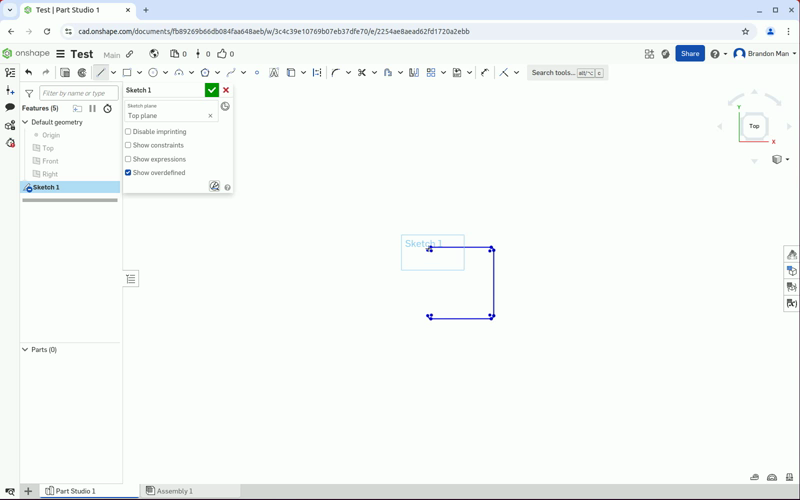
mouse_move(427, 250)
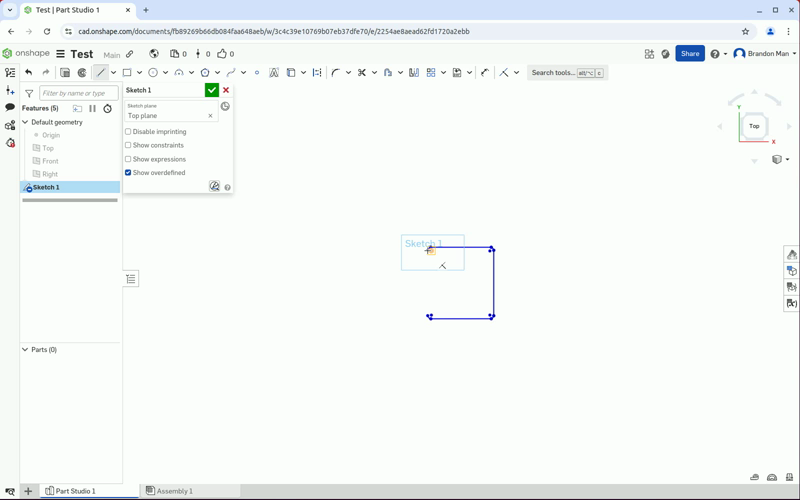
scroll(6)
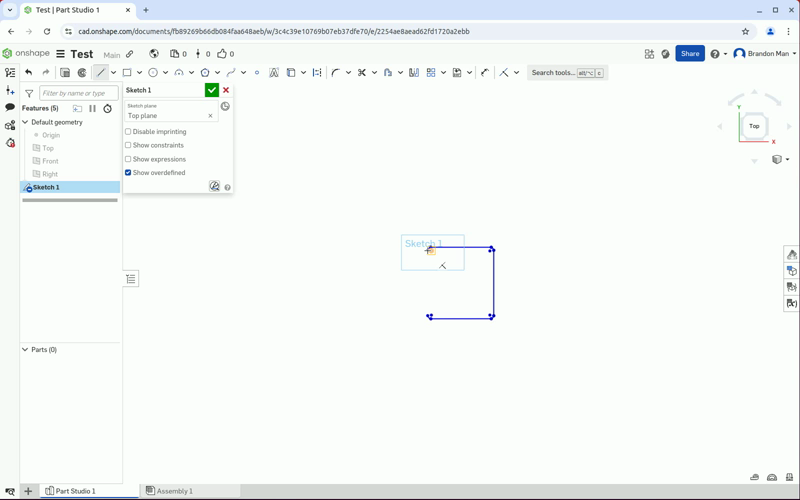
scroll(6)
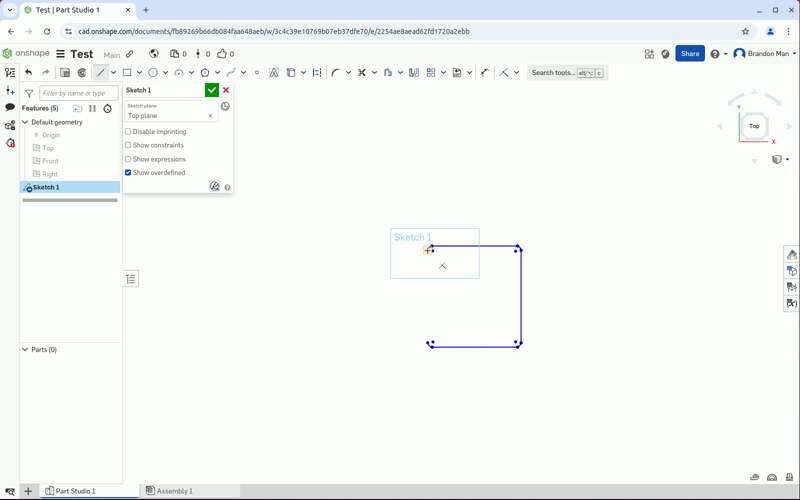
scroll(6)
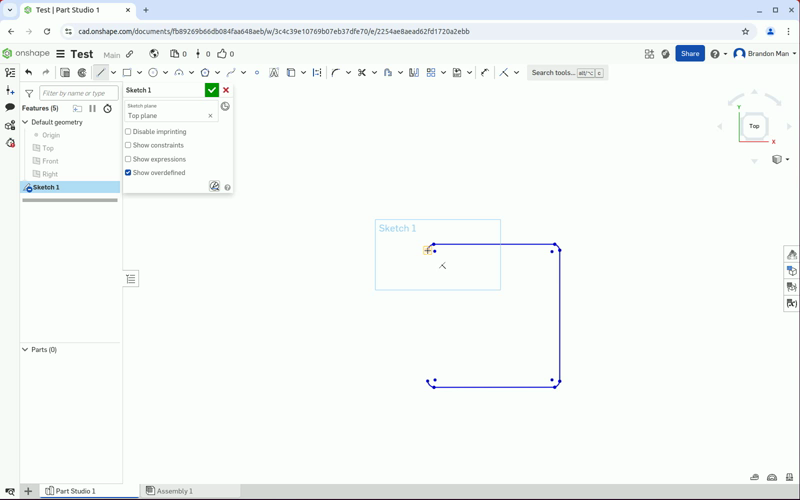
scroll(6)
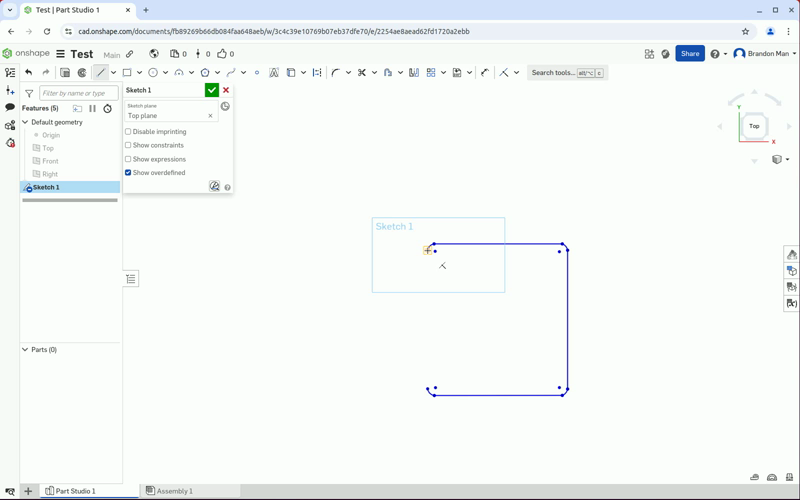
scroll(6)
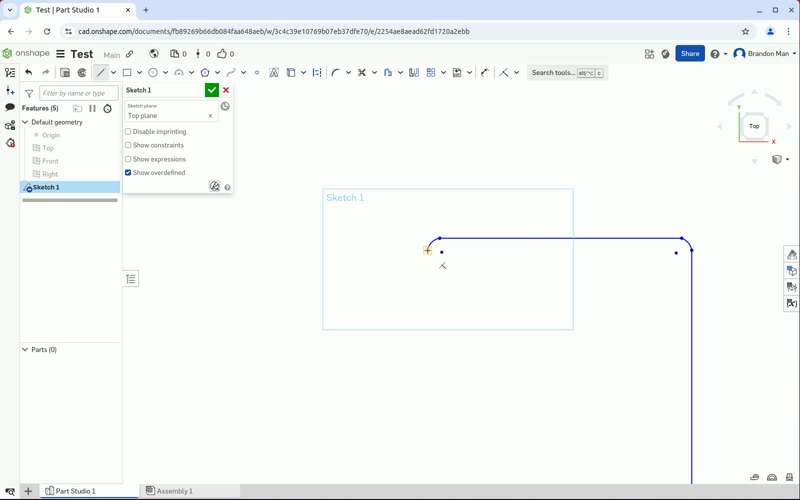
scroll(6)
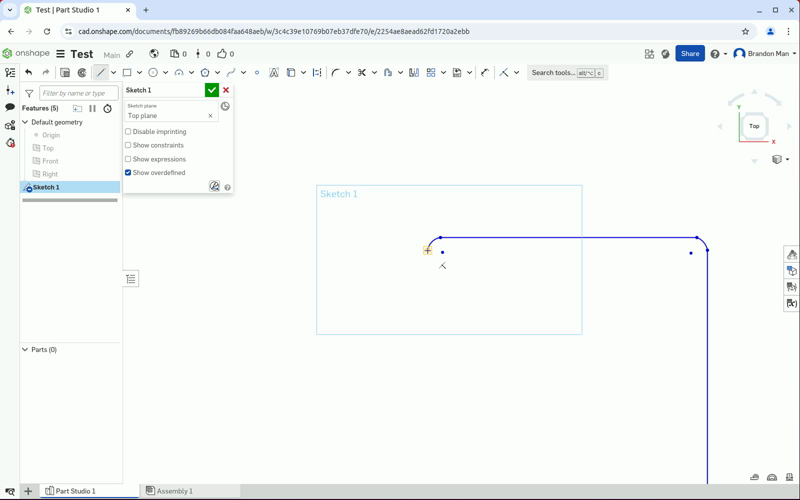
scroll(6)
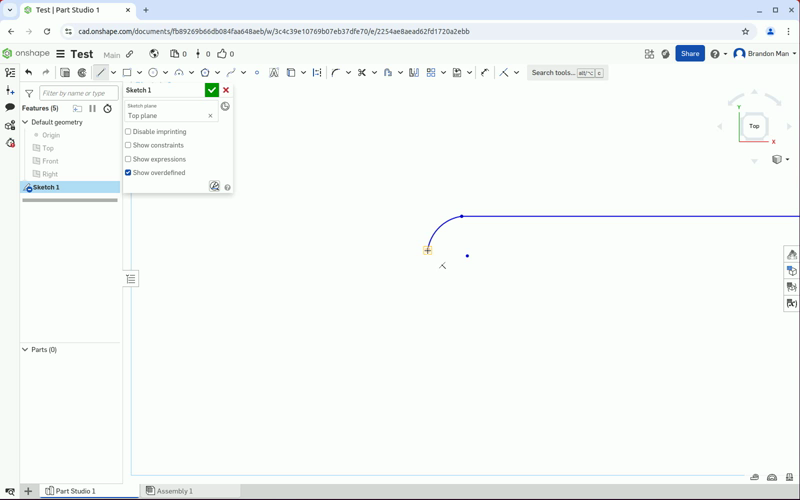
click(427, 250)
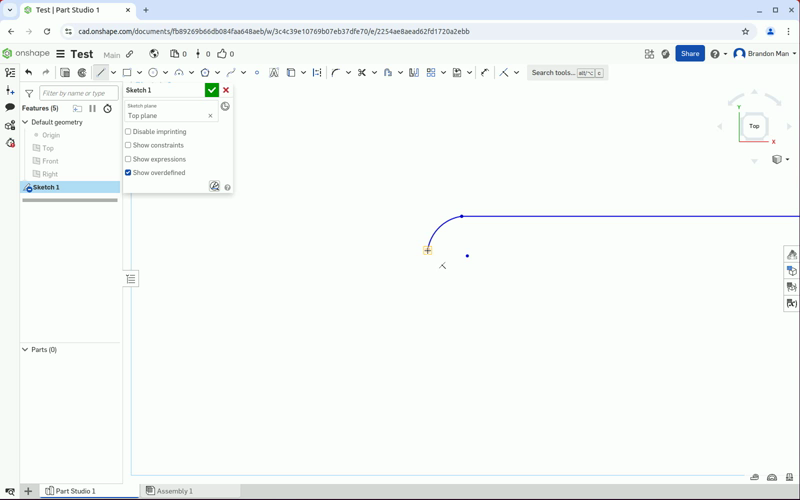
scroll(-6)
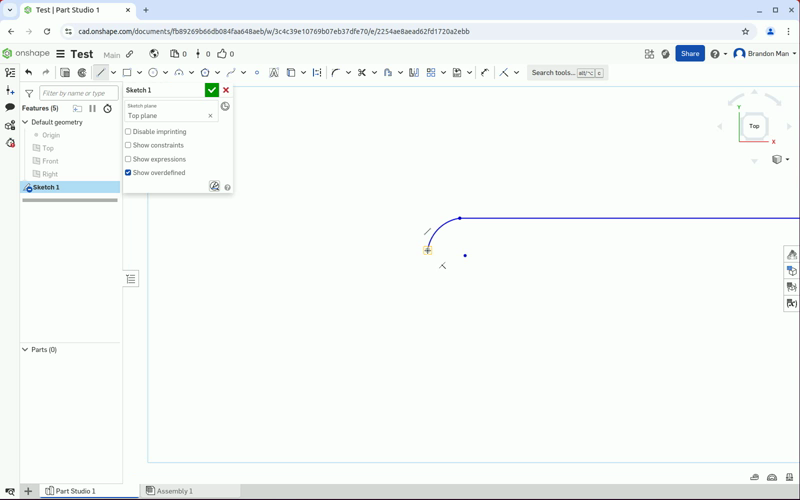
scroll(-6)
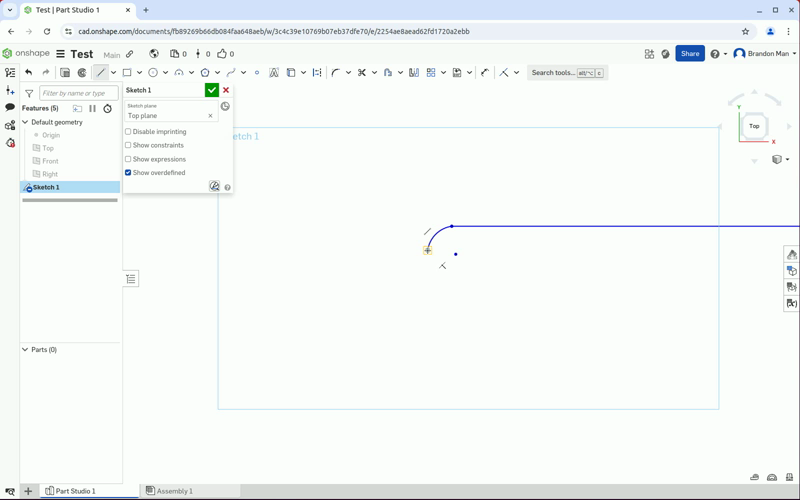
scroll(-6)
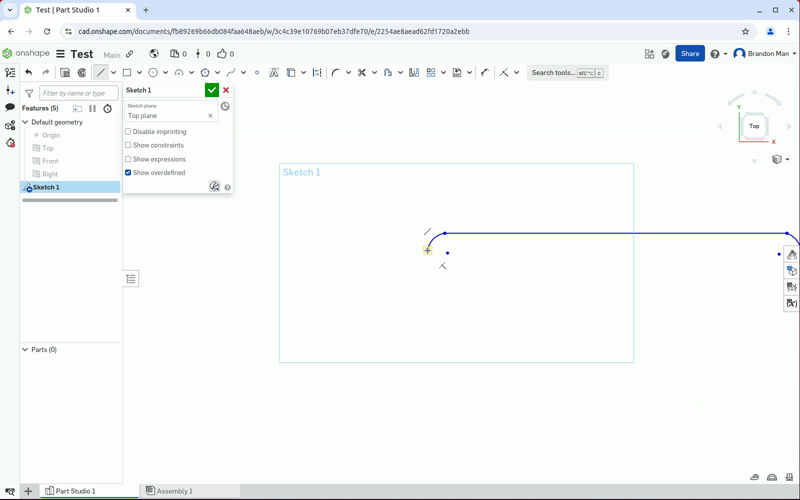
scroll(-6)
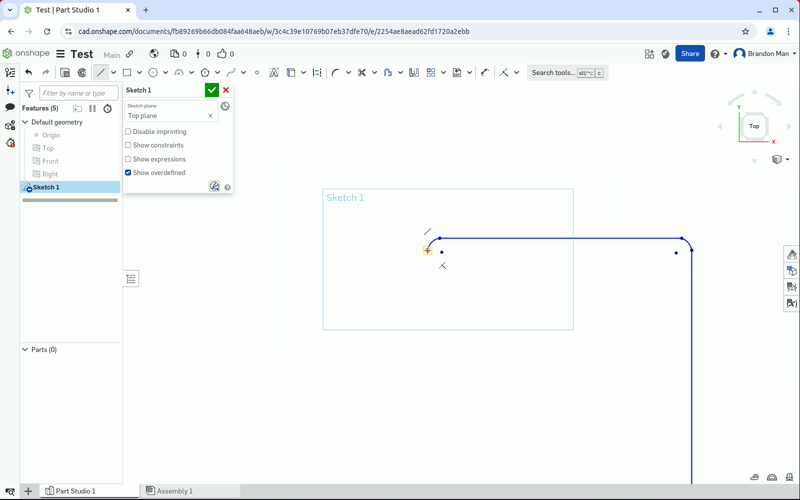
scroll(-6)
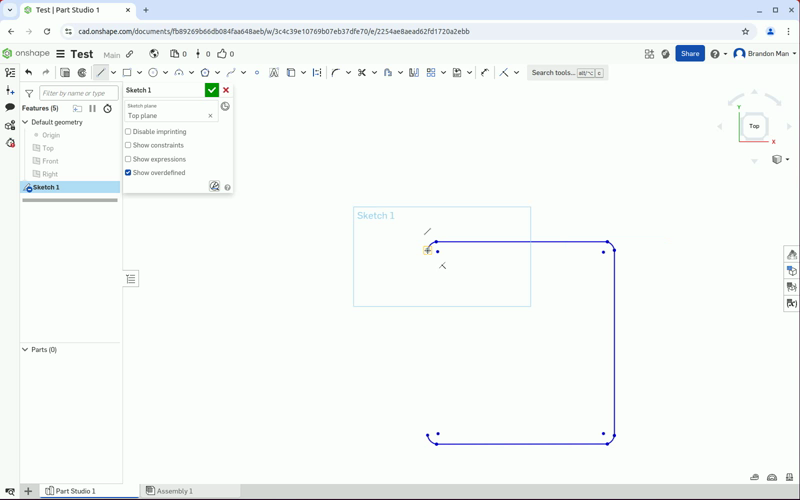
scroll(-6)
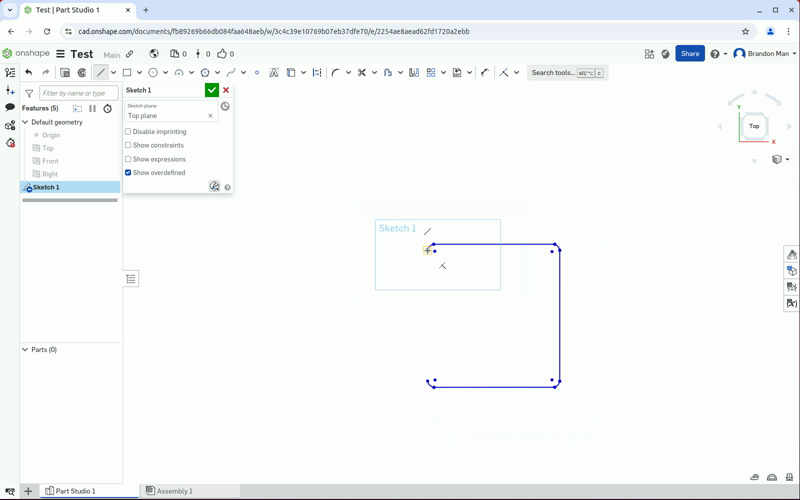
scroll(-6)
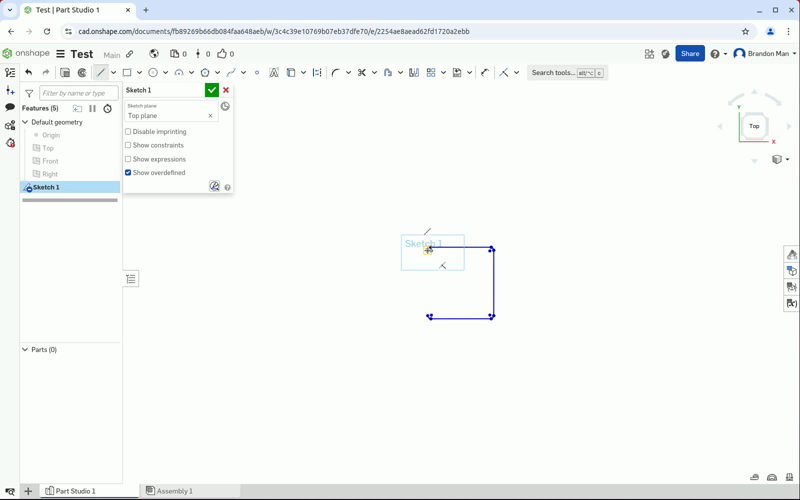
key_down(shift)
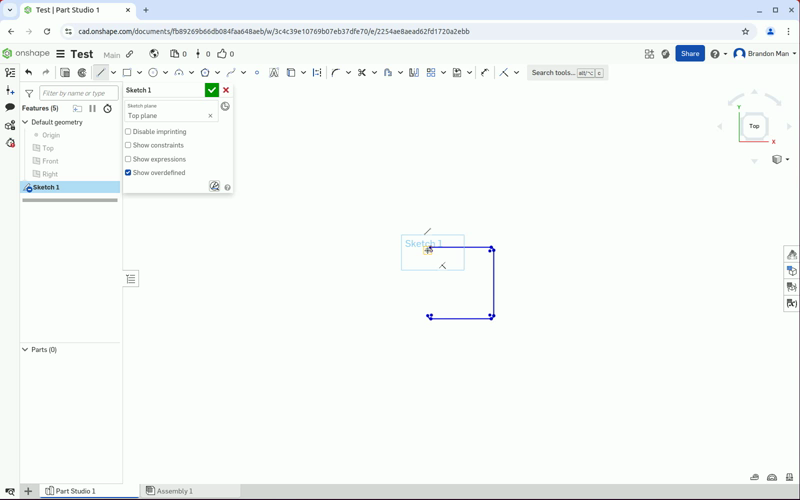
mouse_move(427, 315)
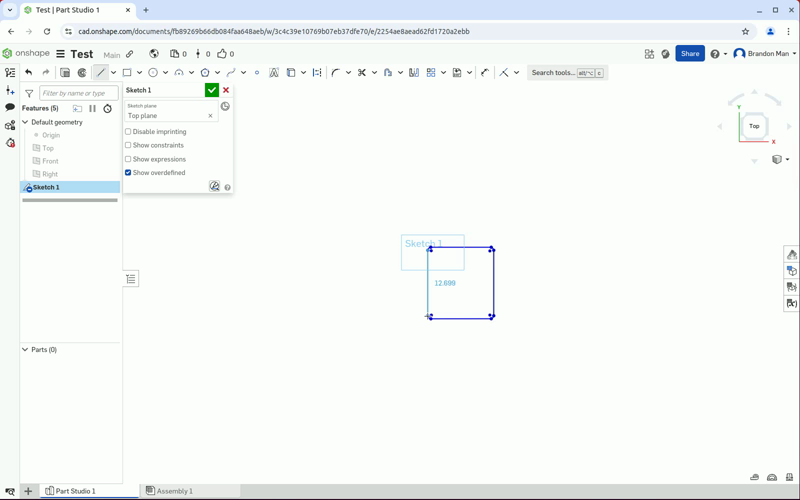
scroll(6)
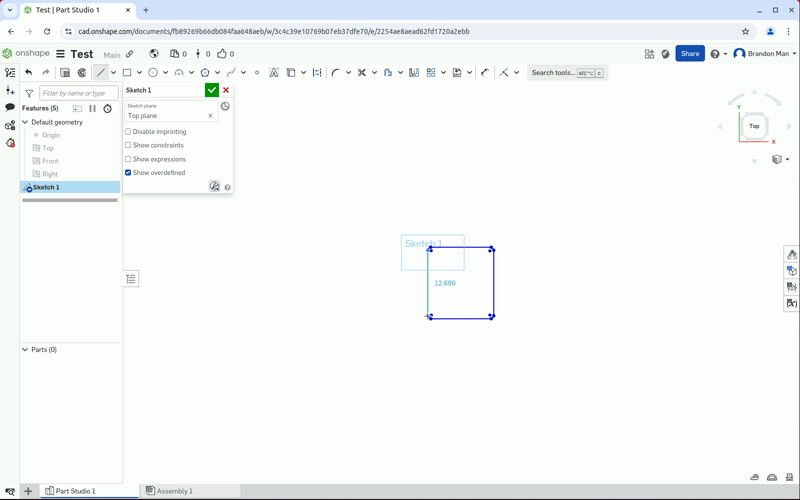
scroll(6)
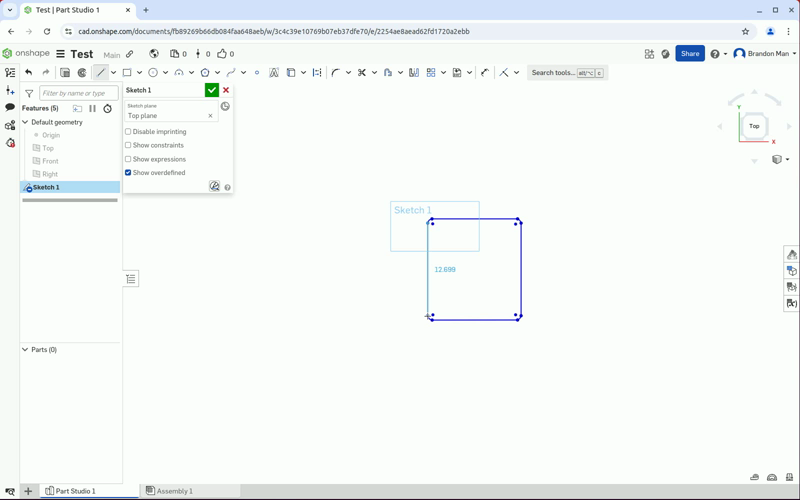
scroll(6)
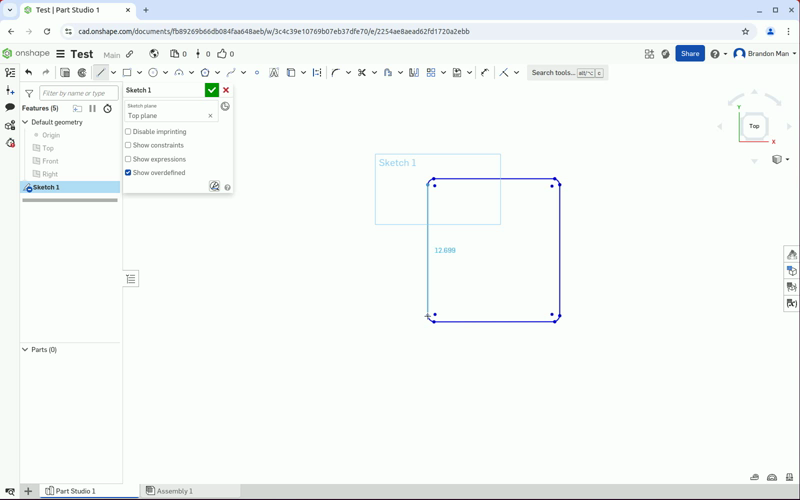
scroll(6)
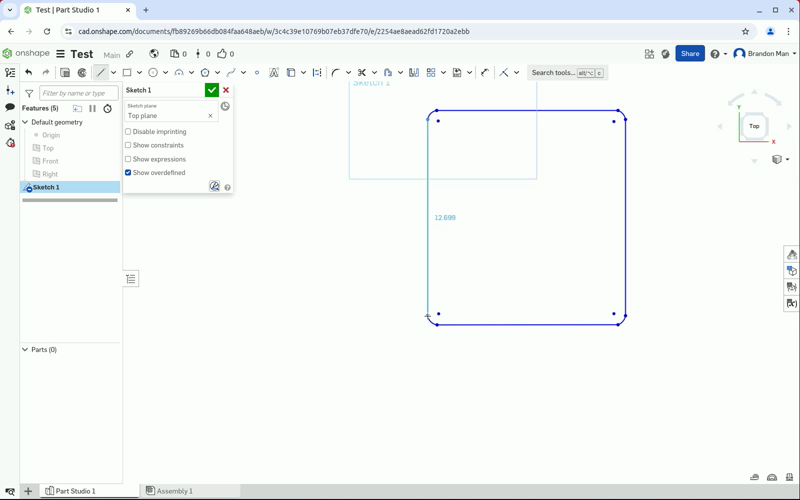
scroll(6)
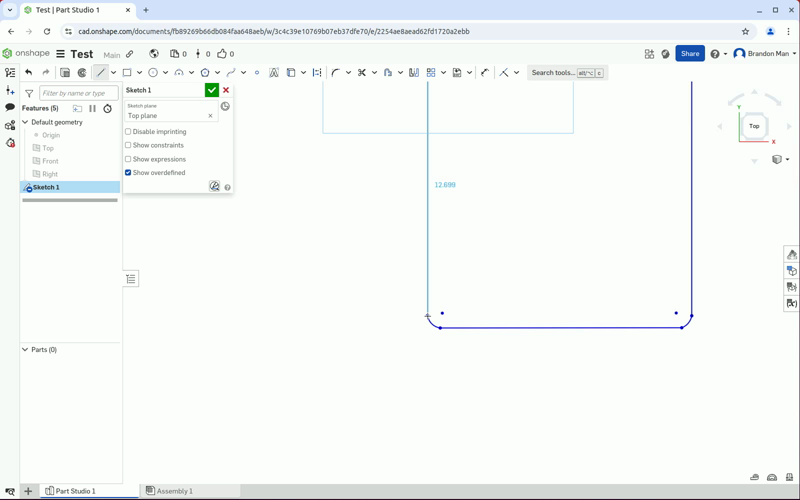
scroll(6)
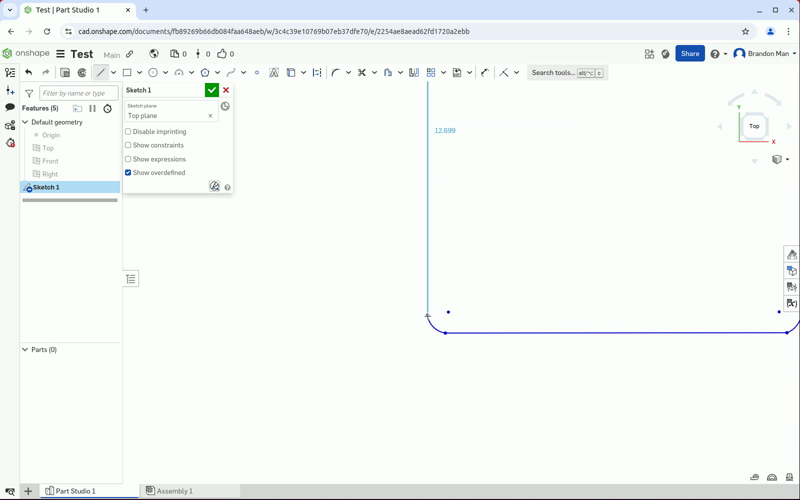
scroll(6)
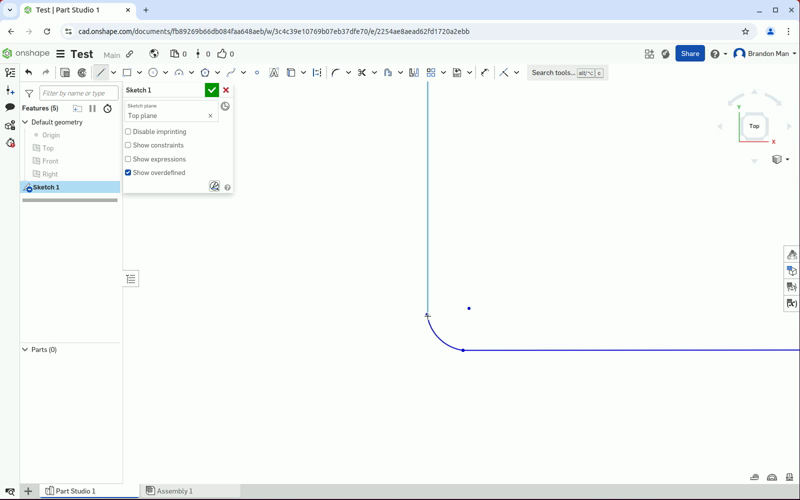
key_up(shift)
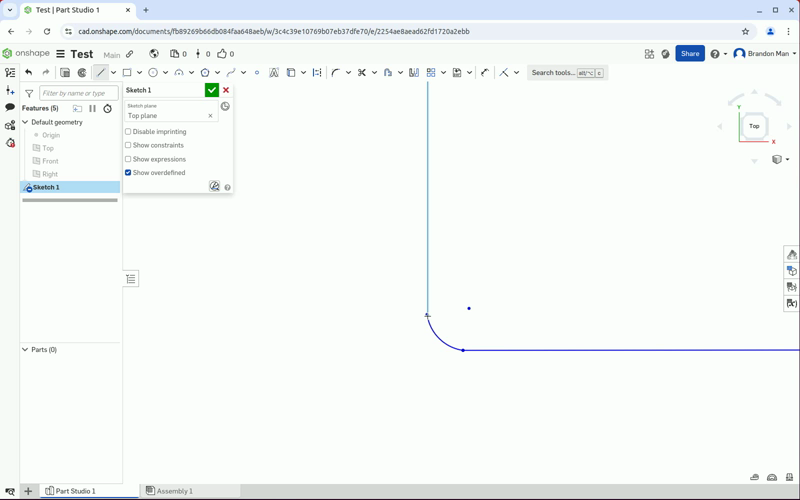
click(427, 315)
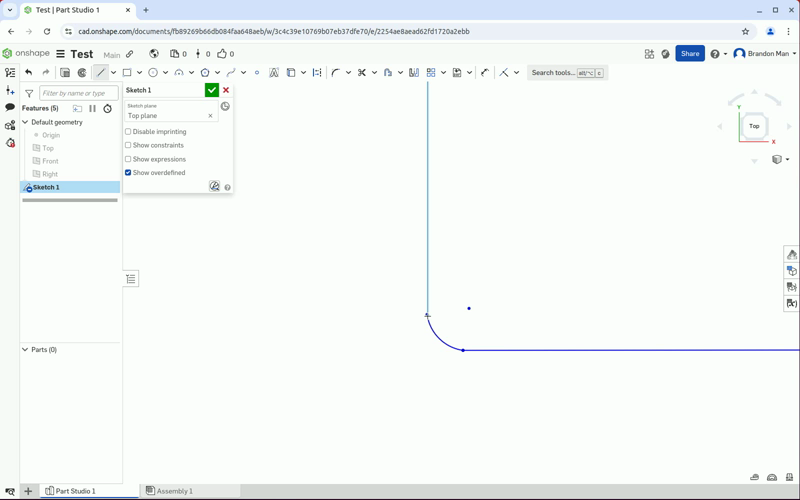
scroll(-6)
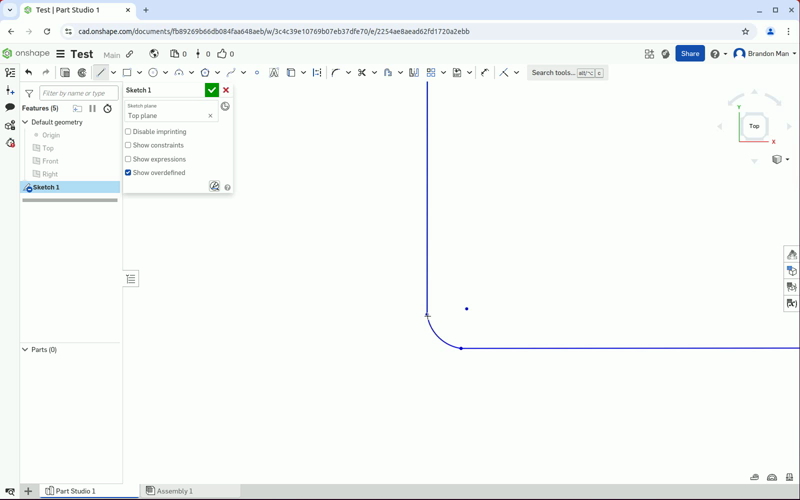
scroll(-6)
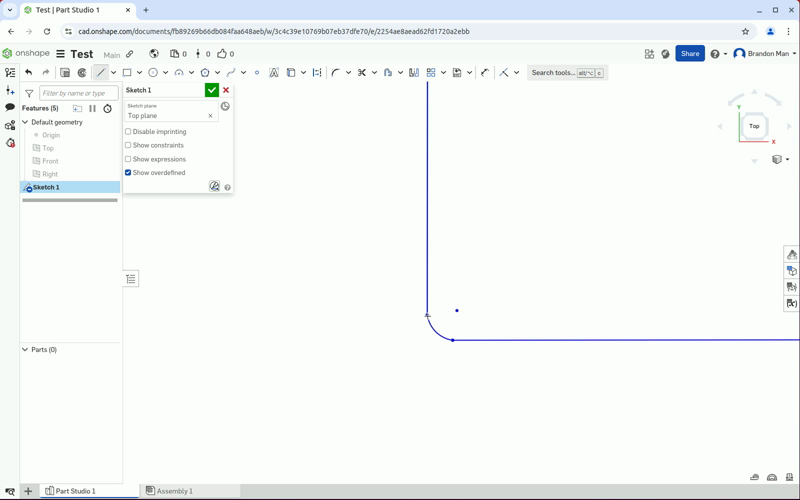
scroll(-6)
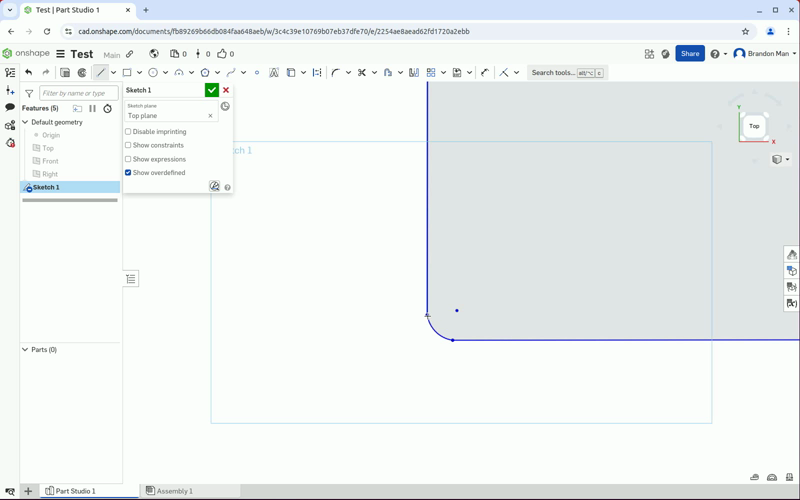
scroll(-6)
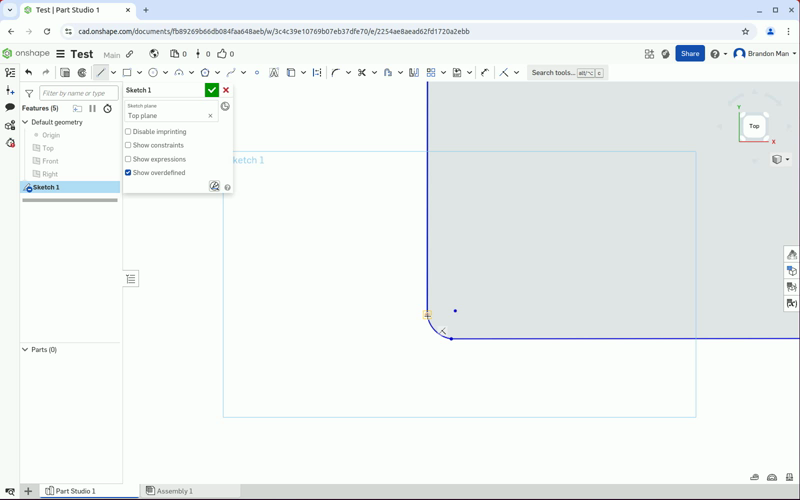
scroll(-6)
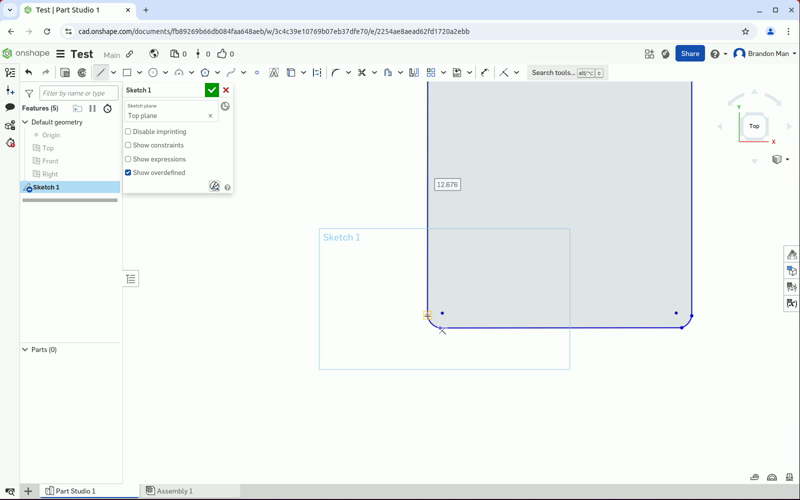
scroll(-6)
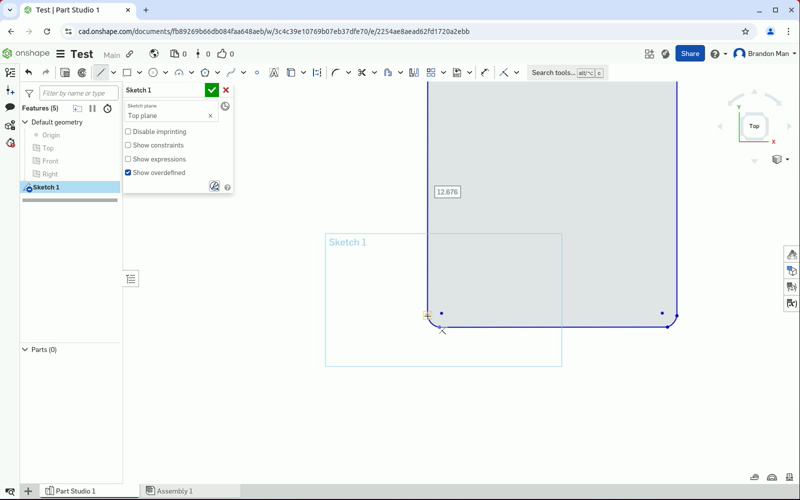
scroll(-6)
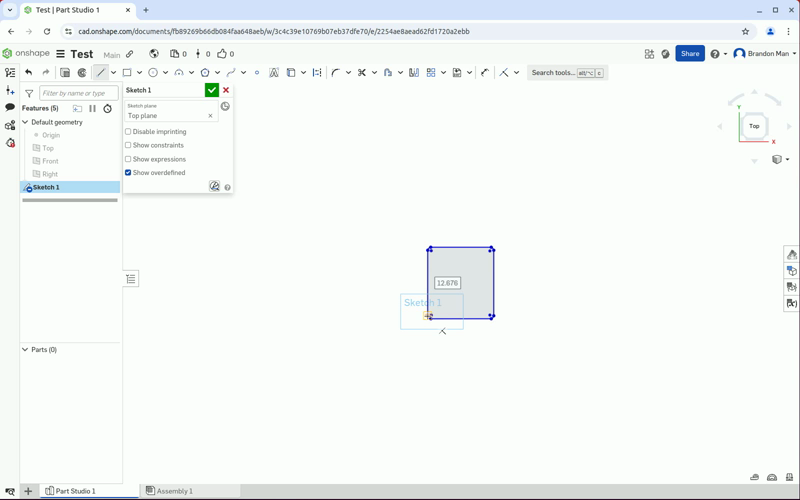
key(esc)
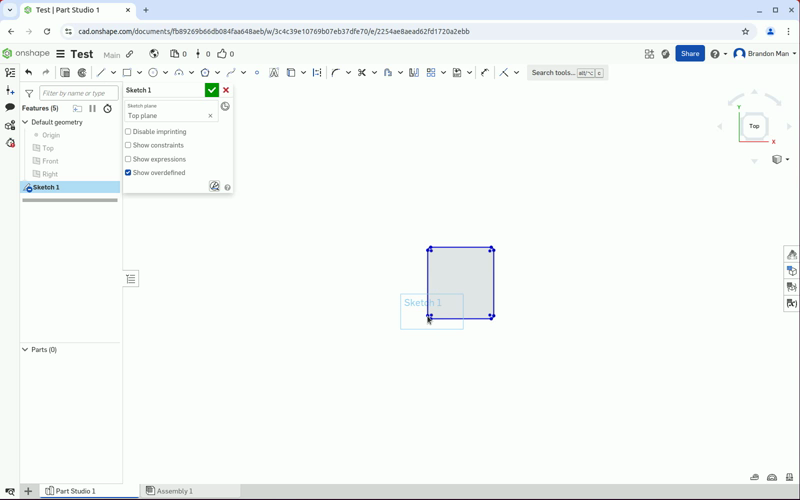
mouse_move(438, 268)
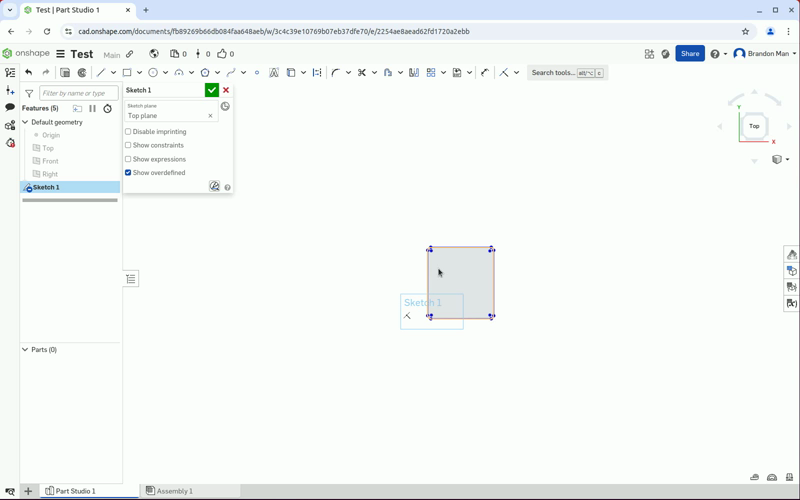
click(438, 268)
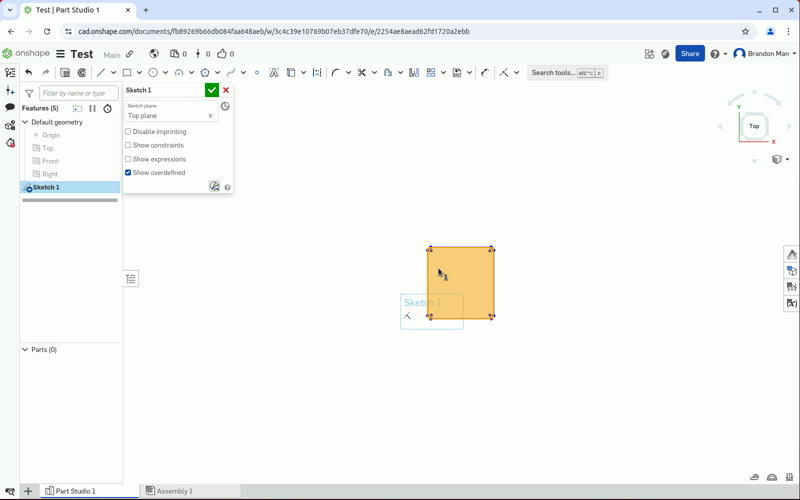
mouse_move(73, 352)
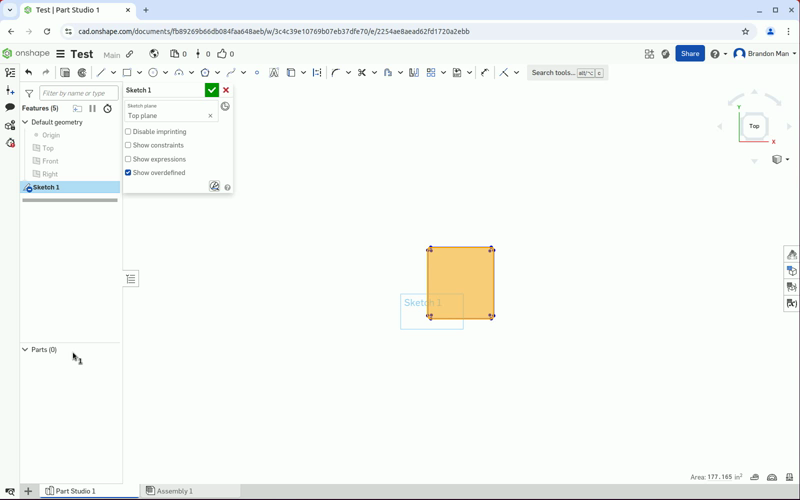
key(shift+y)
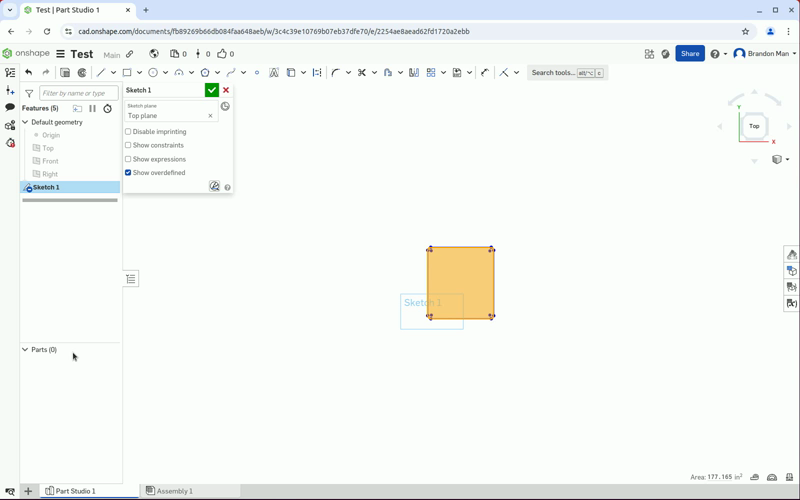
key(shift+e)
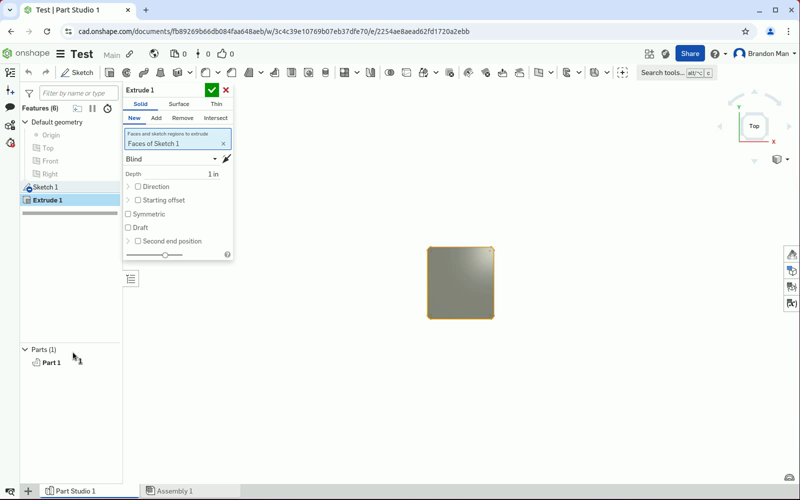
mouse_move(143, 106)
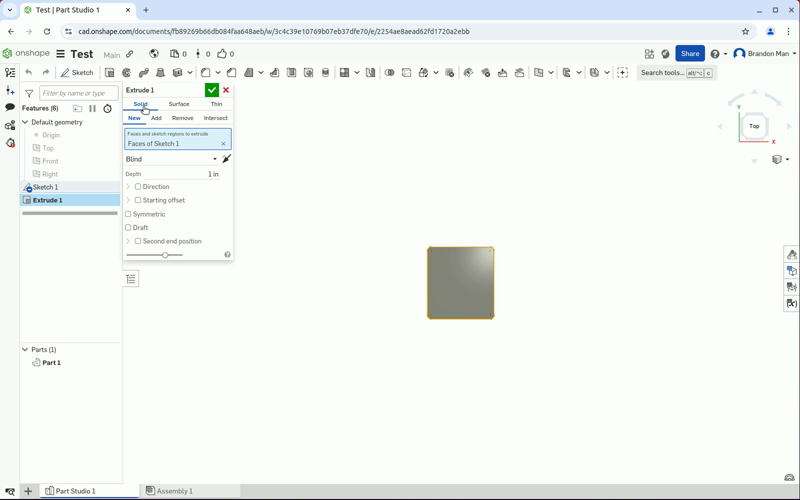
click(143, 106)
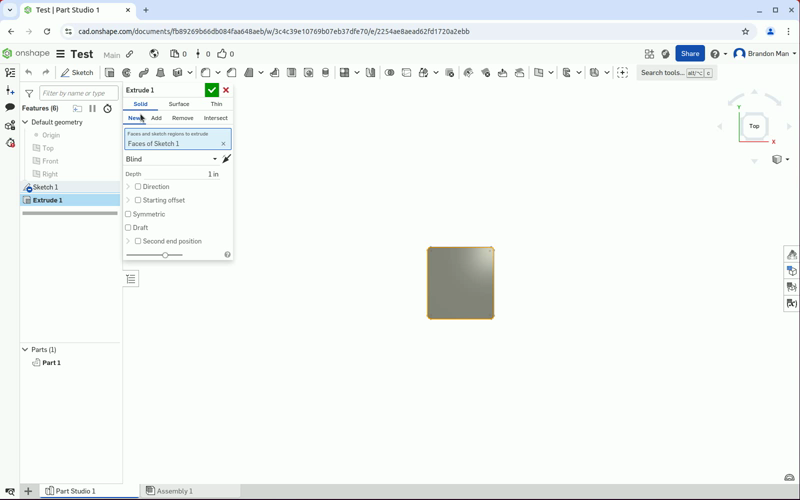
mouse_move(137, 120)
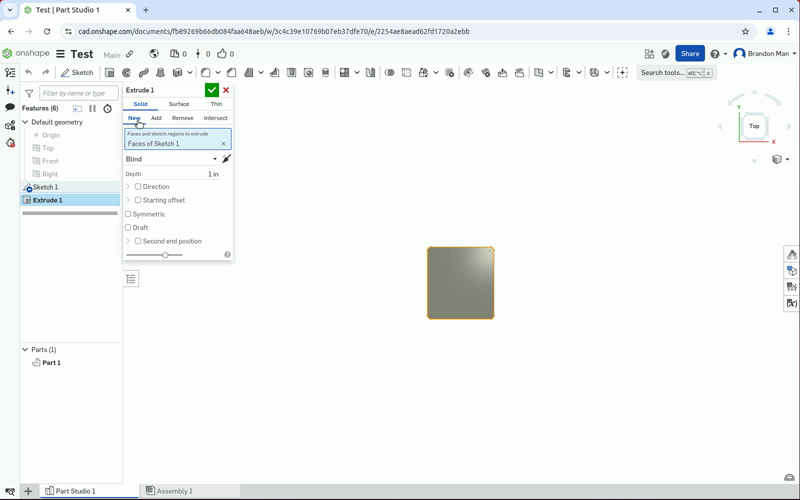
click(137, 120)
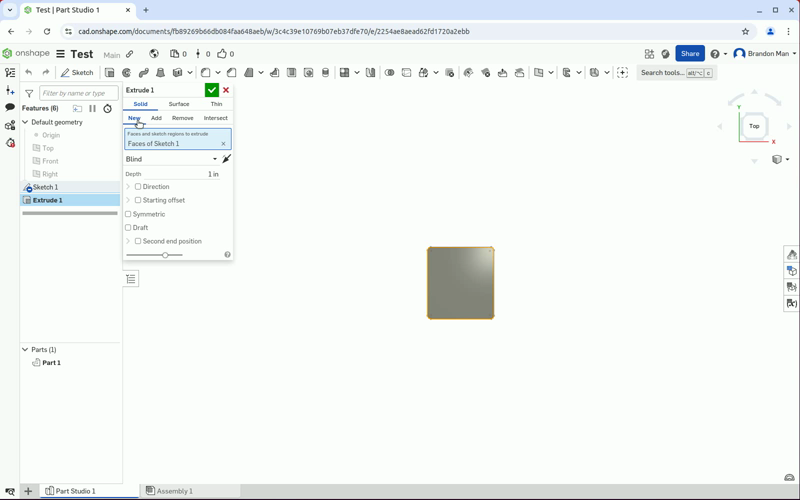
key(tab, 4)
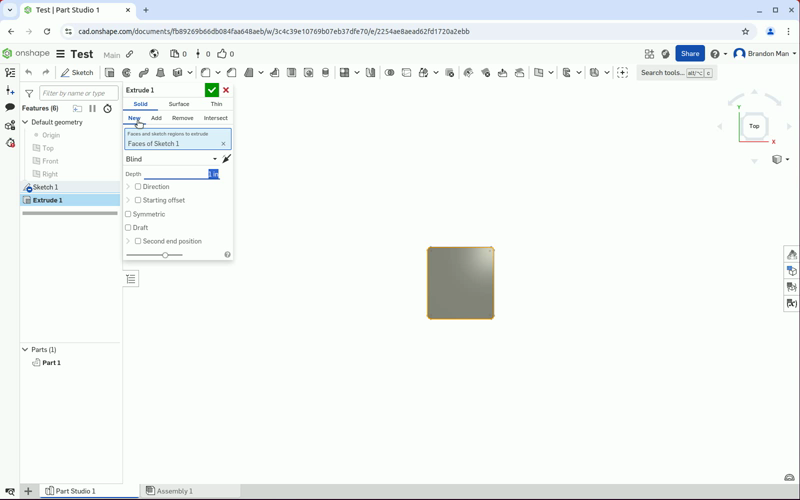
text(6.981)
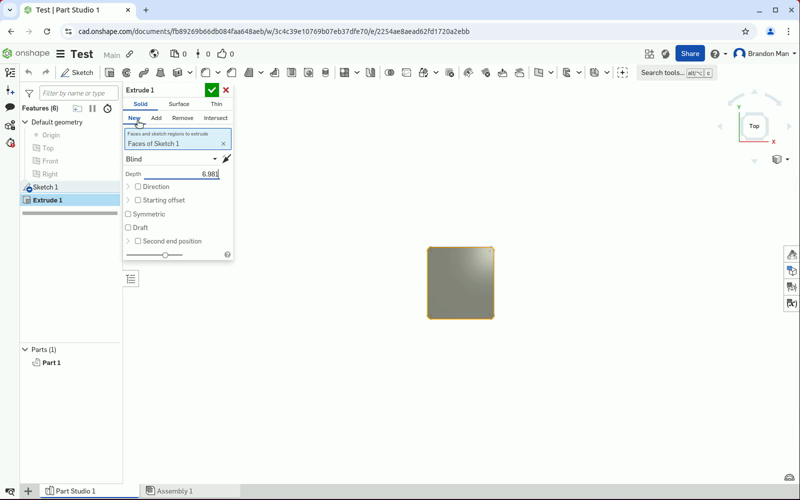
key(enter)
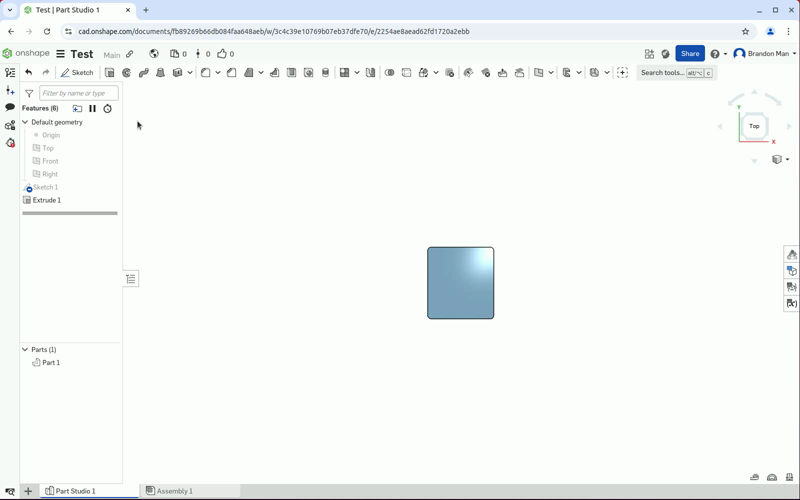
key(shift+h)
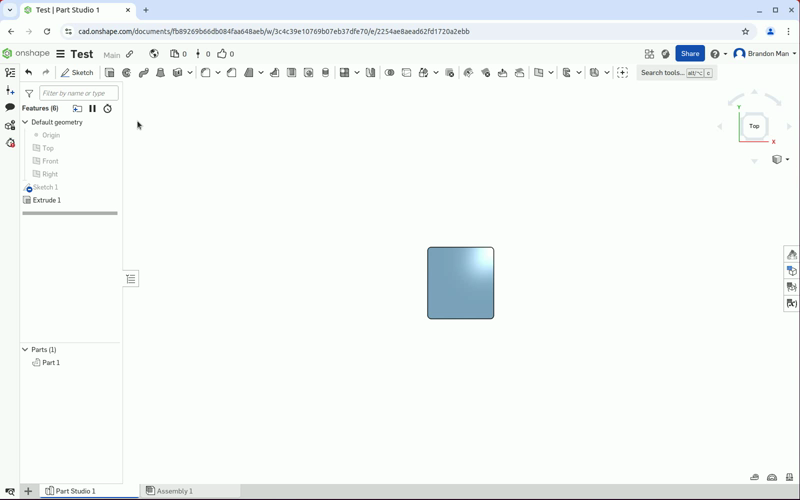
key(shift+h)
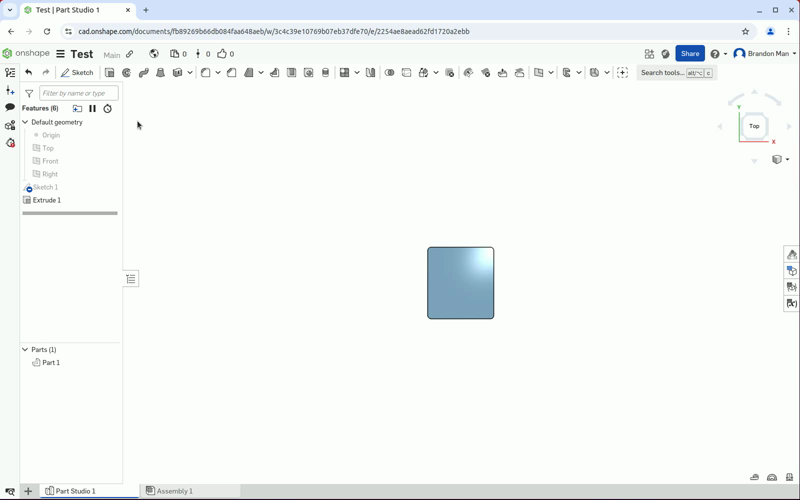
mouse_move(73, 189)
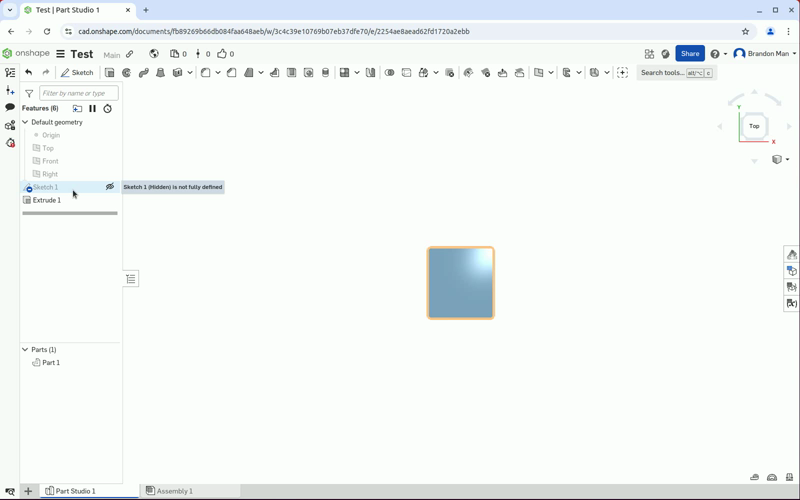
click(73, 189)
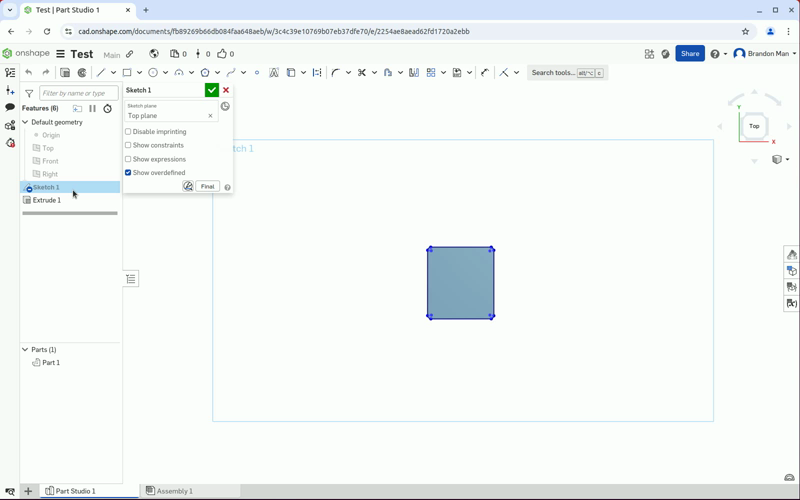
mouse_move(229, 92)
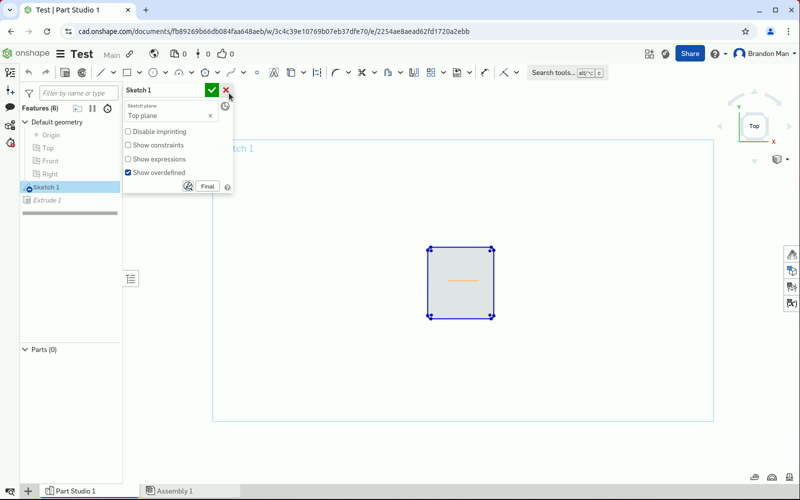
click(229, 92)
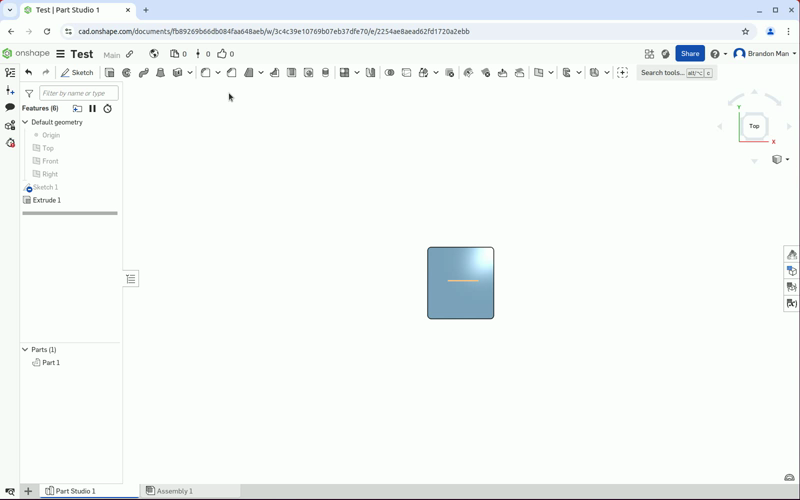
mouse_move(541, 75)
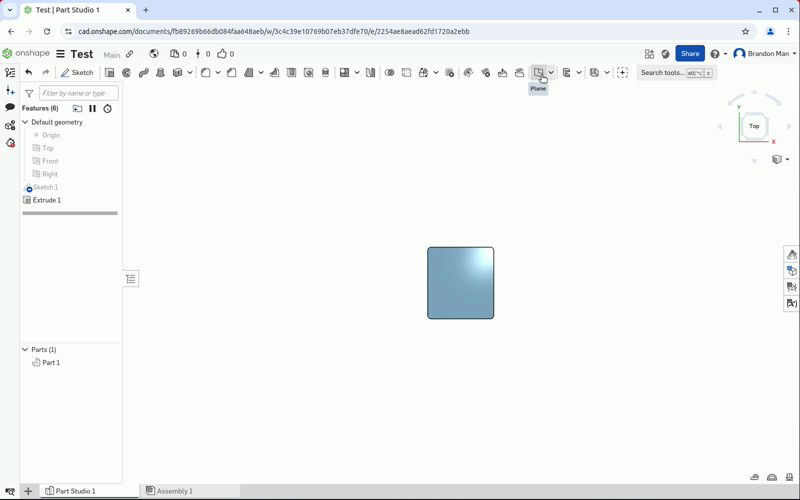
click(541, 75)
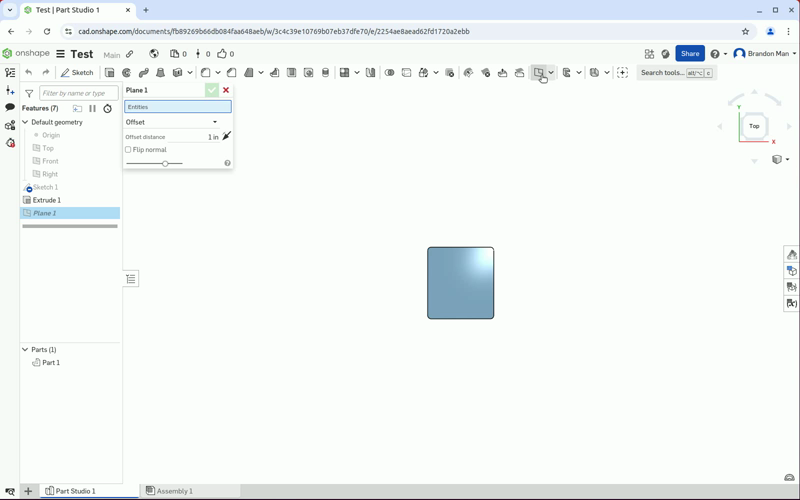
mouse_move(73, 150)
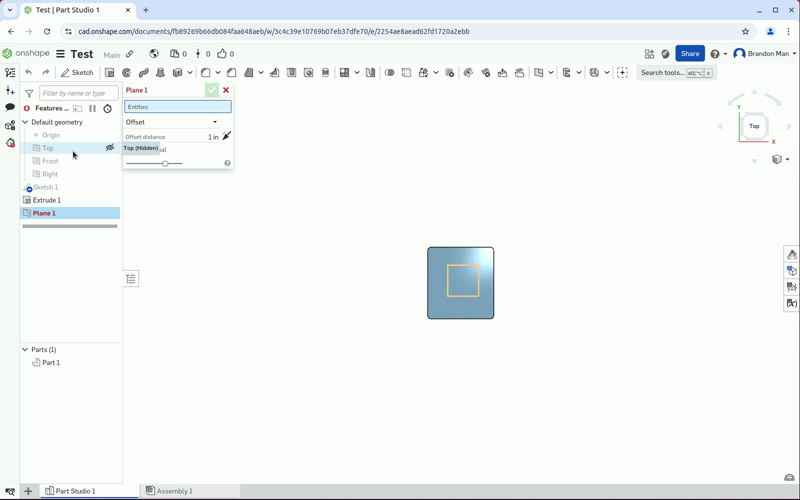
click(73, 150)
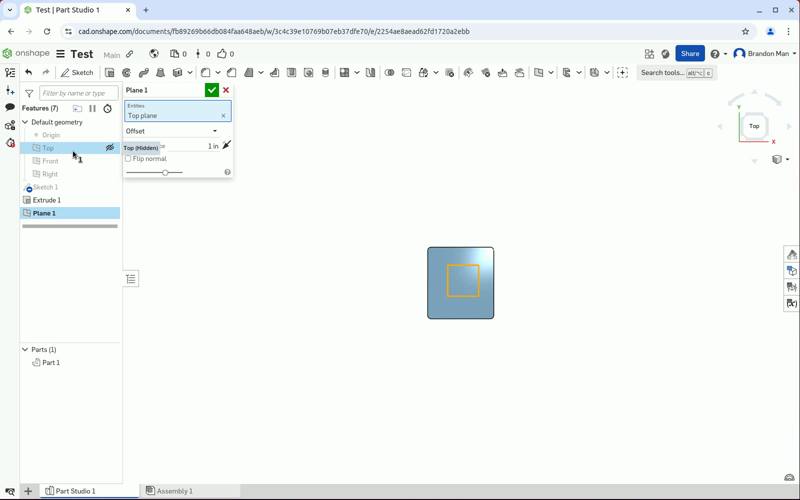
key(tab, 2)
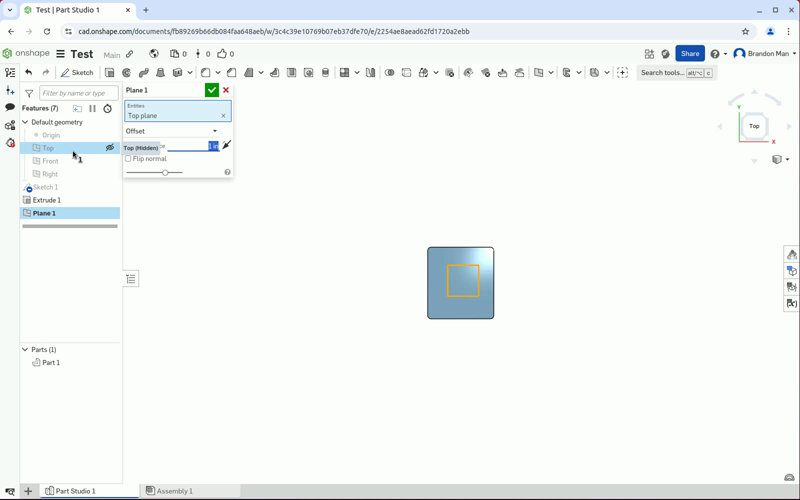
text(6.994)
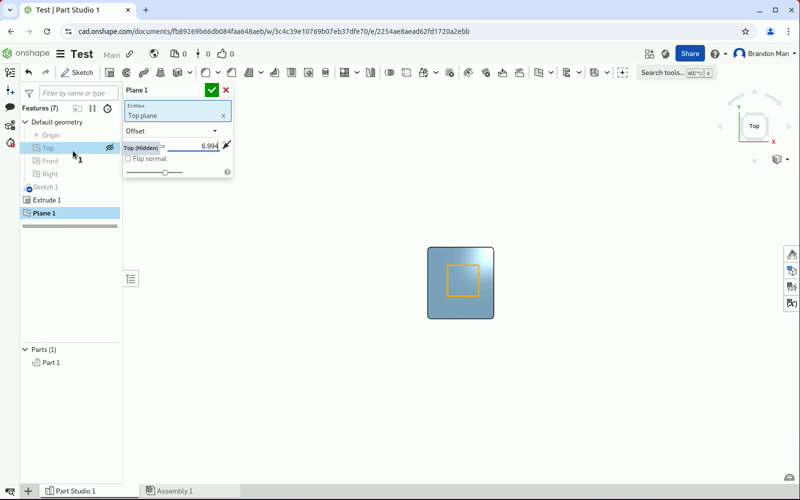
key(enter, 2)
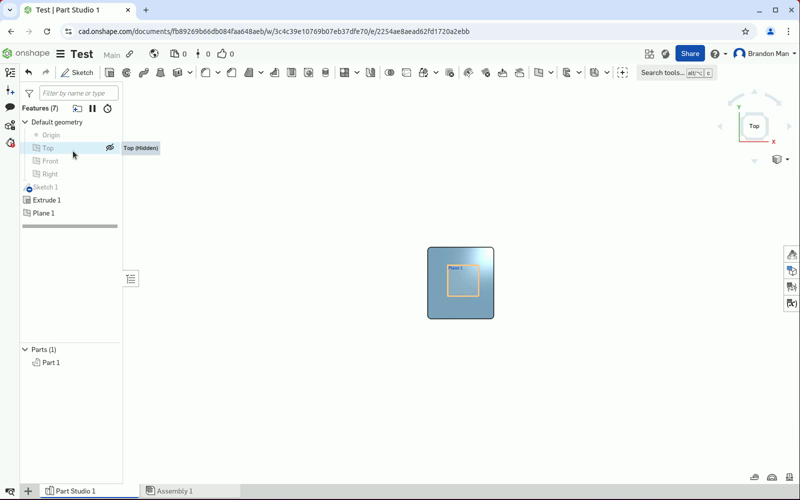
key(shift+s)
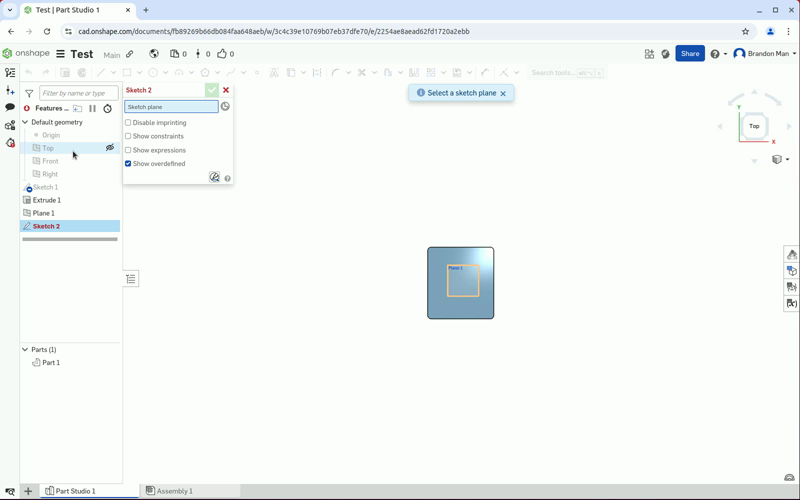
mouse_move(73, 215)
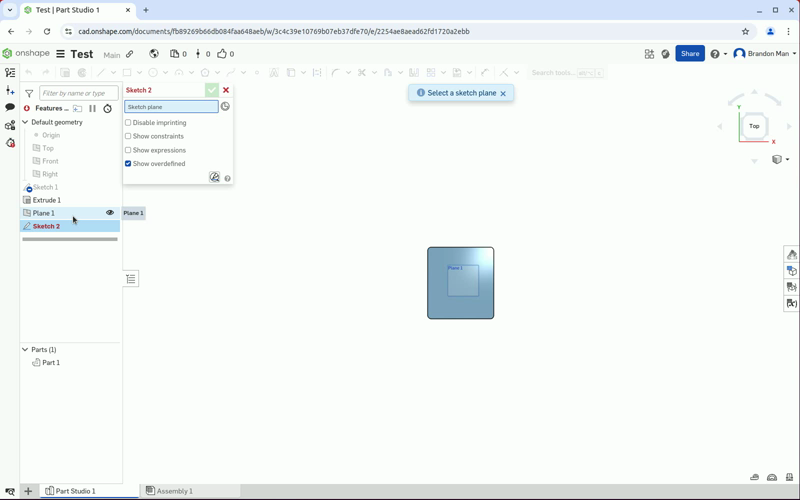
click(73, 215)
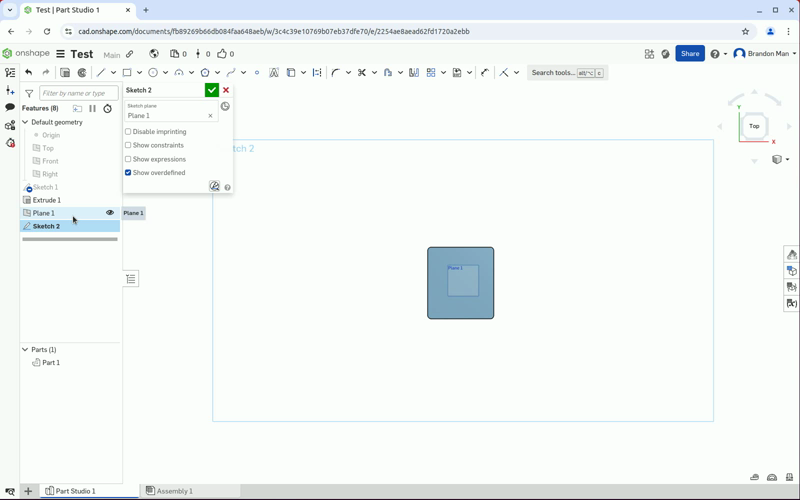
mouse_move(73, 352)
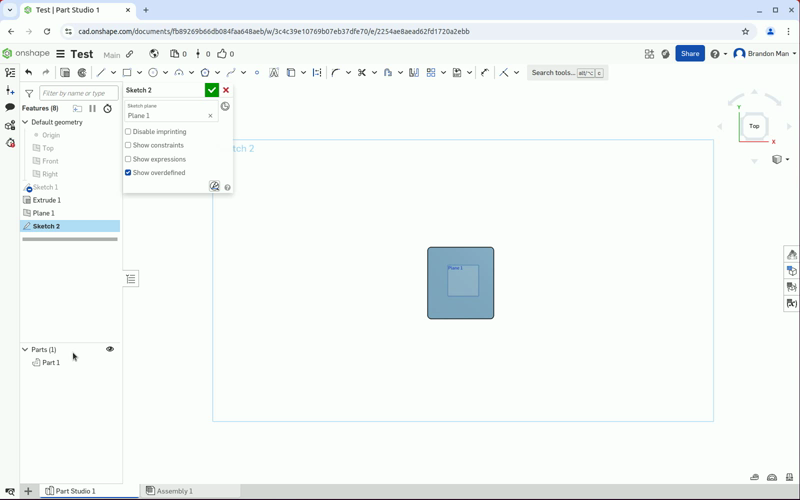
key(y)
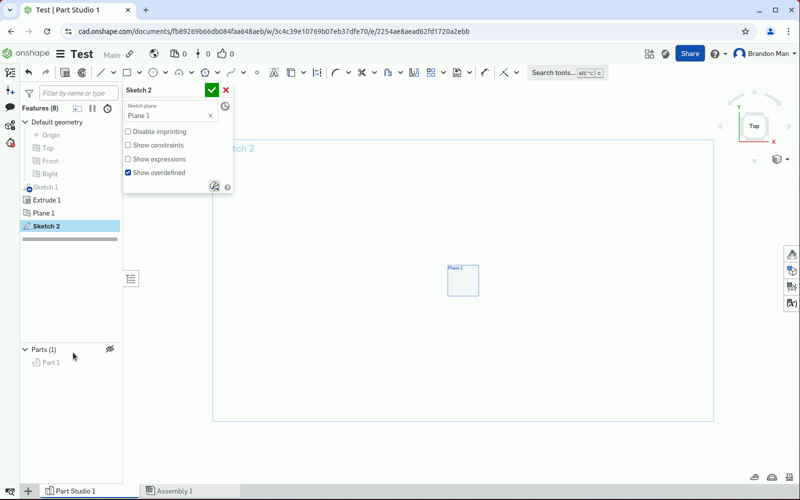
key(c)
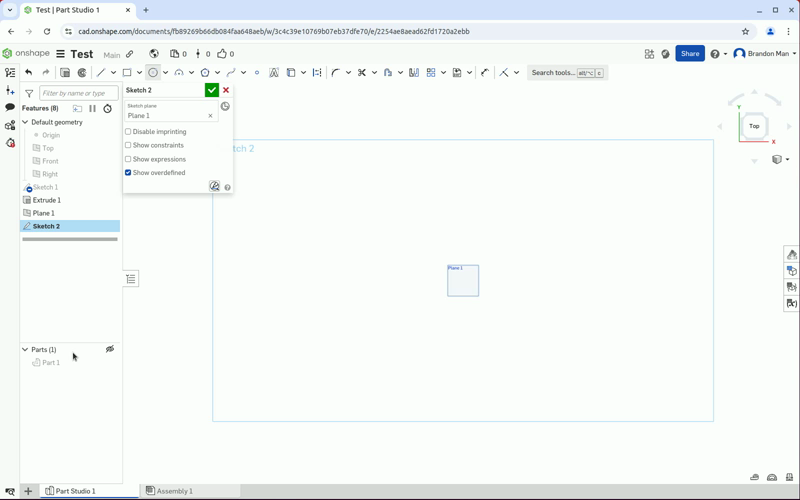
key_down(shift)
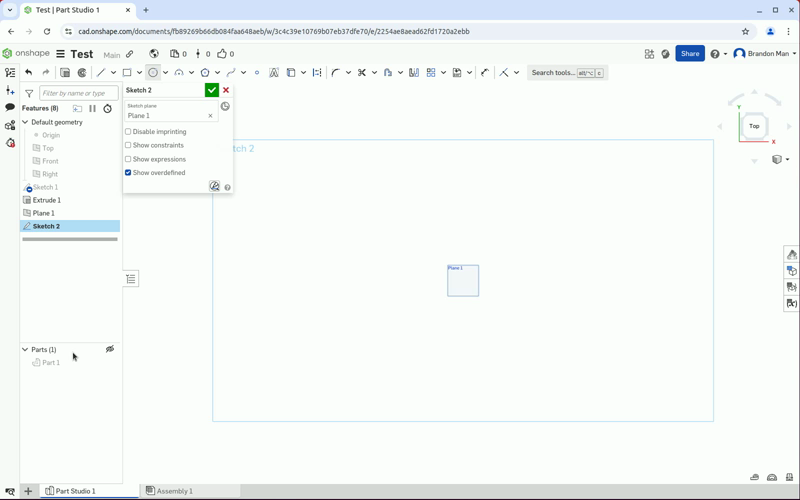
mouse_move(460, 282)
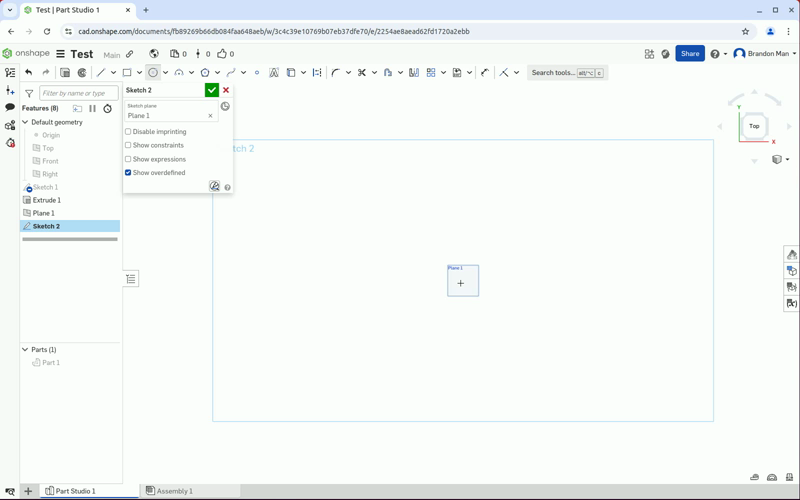
click(460, 282)
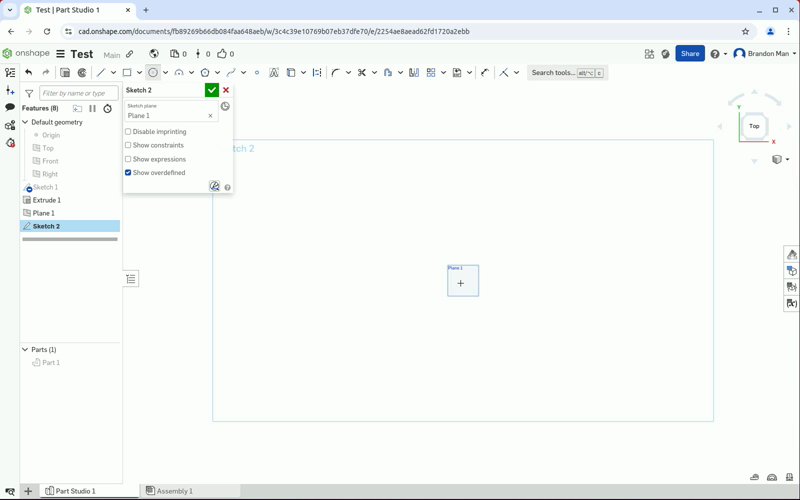
key_up(shift)
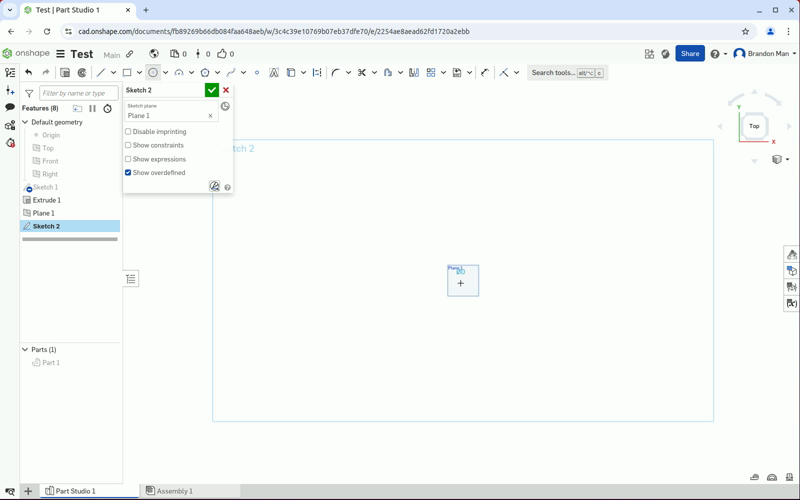
mouse_move(479, 282)
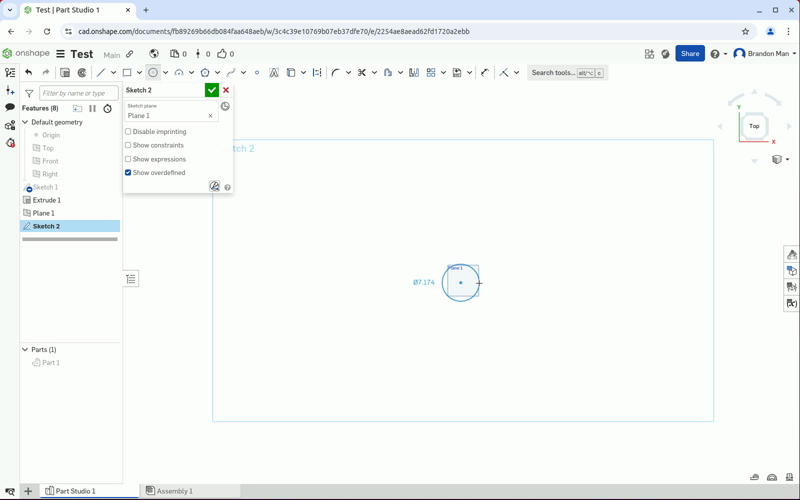
click(479, 282)
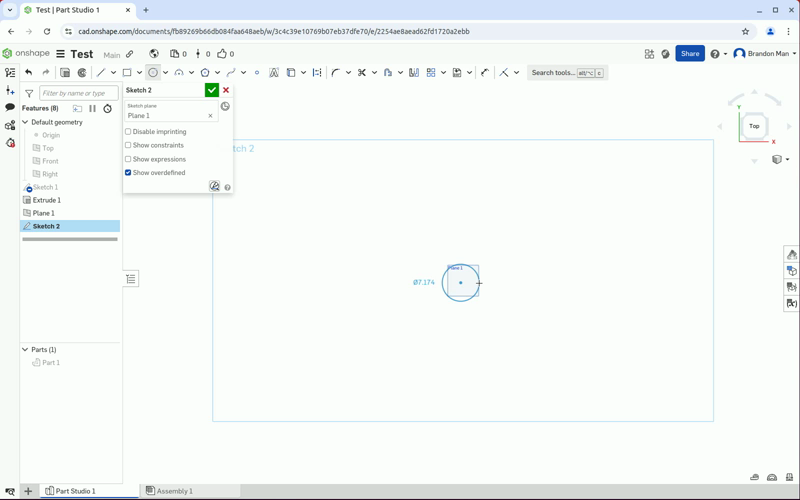
key(esc)
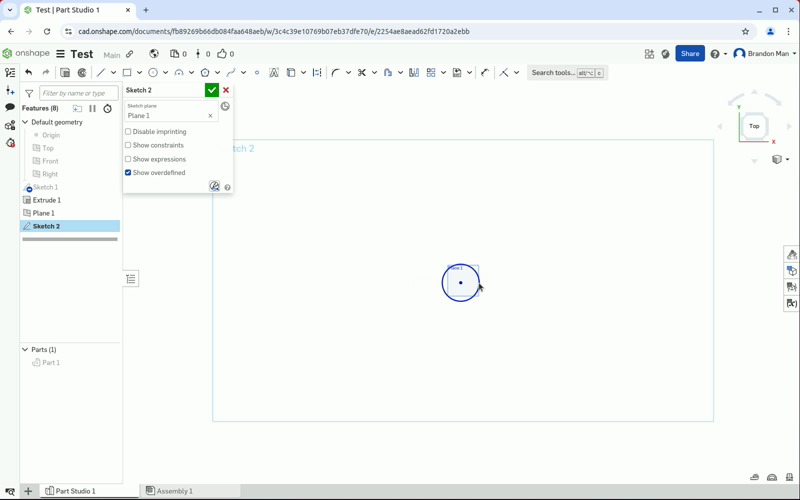
mouse_move(465, 292)
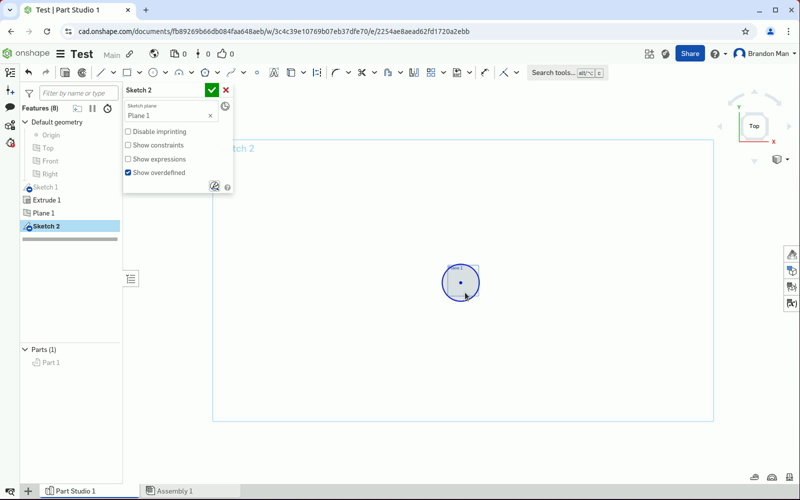
scroll(6)
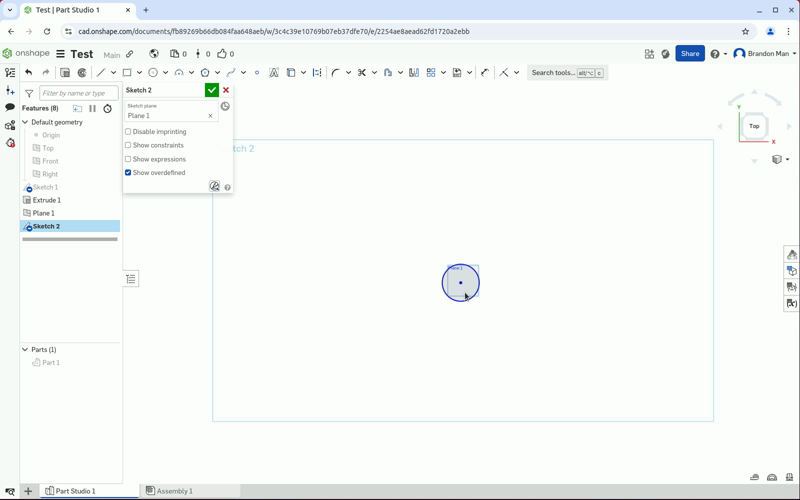
scroll(6)
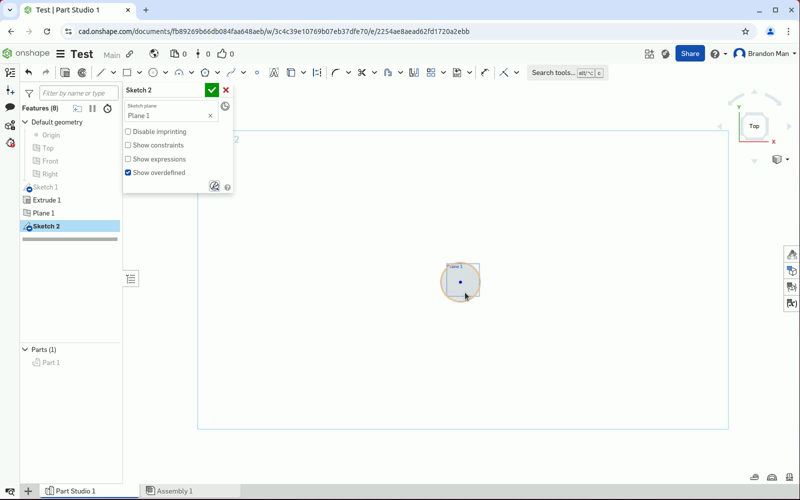
scroll(6)
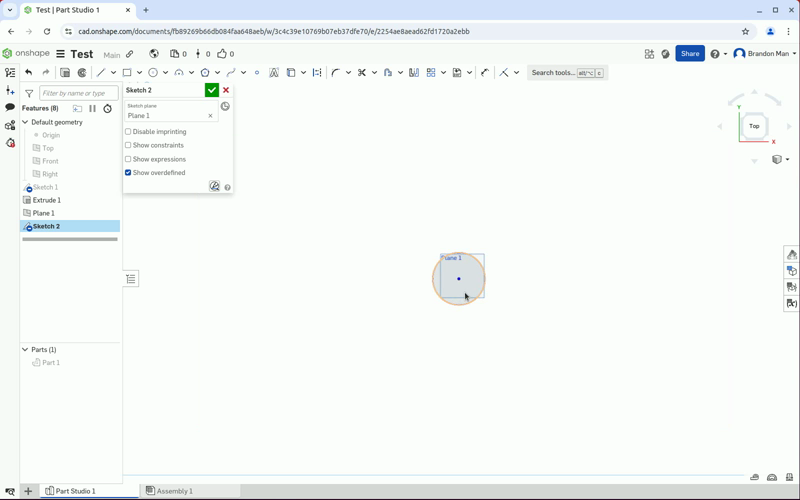
scroll(6)
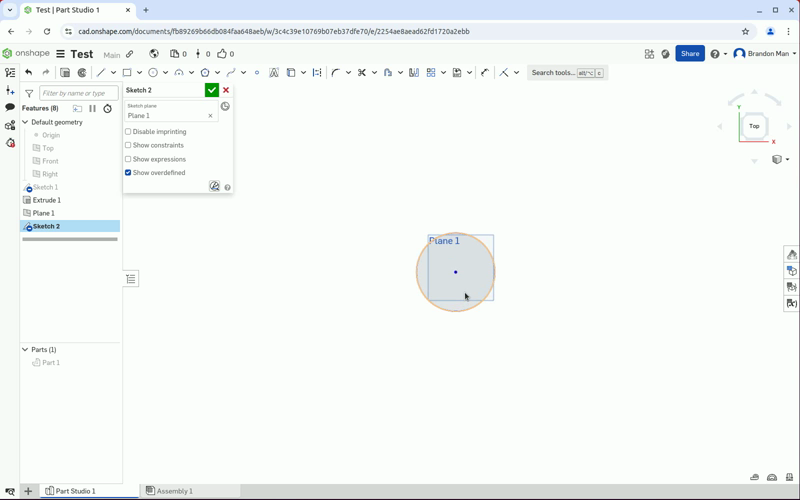
scroll(6)
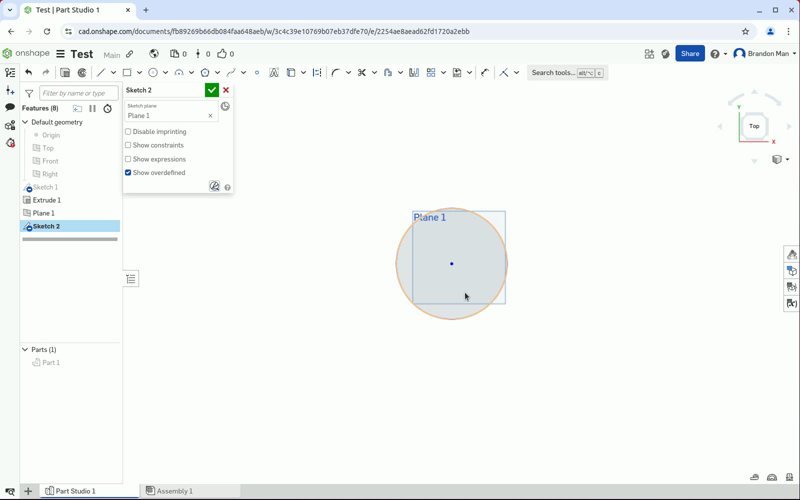
scroll(6)
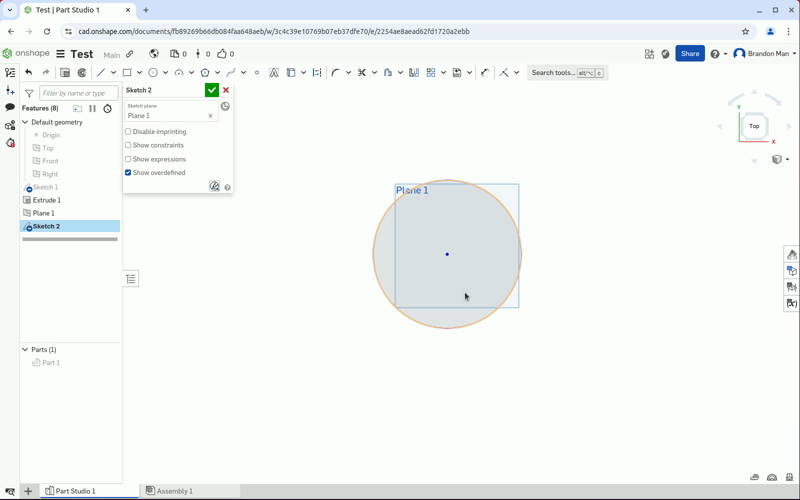
scroll(6)
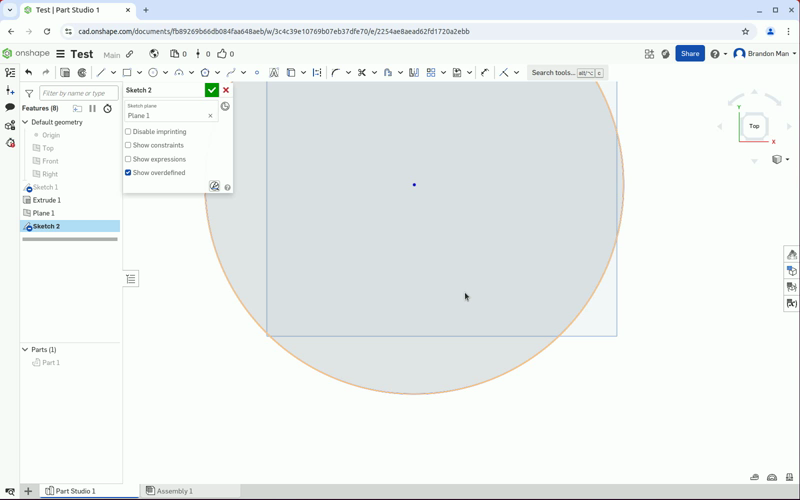
click(465, 292)
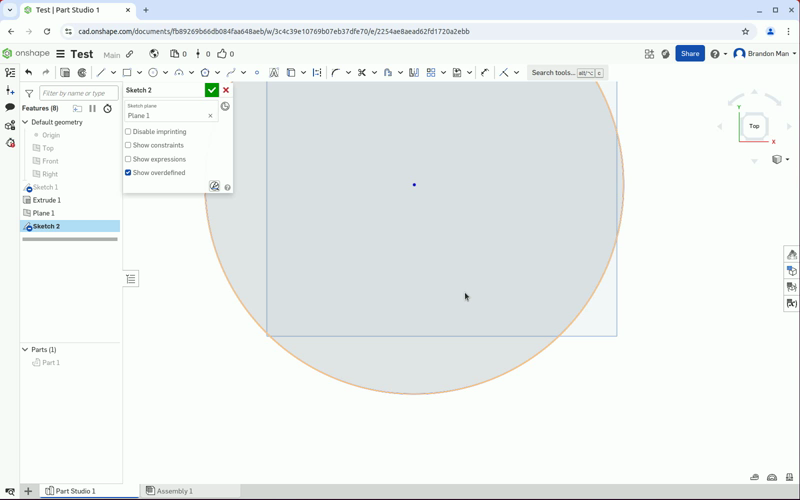
scroll(-6)
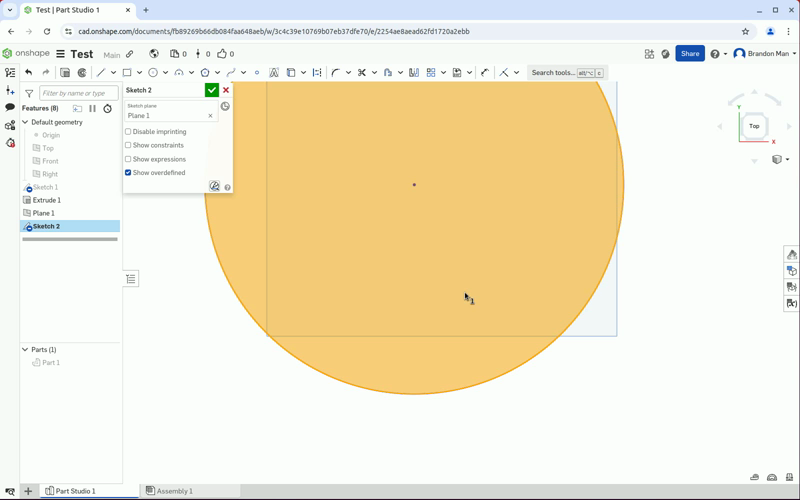
scroll(-6)
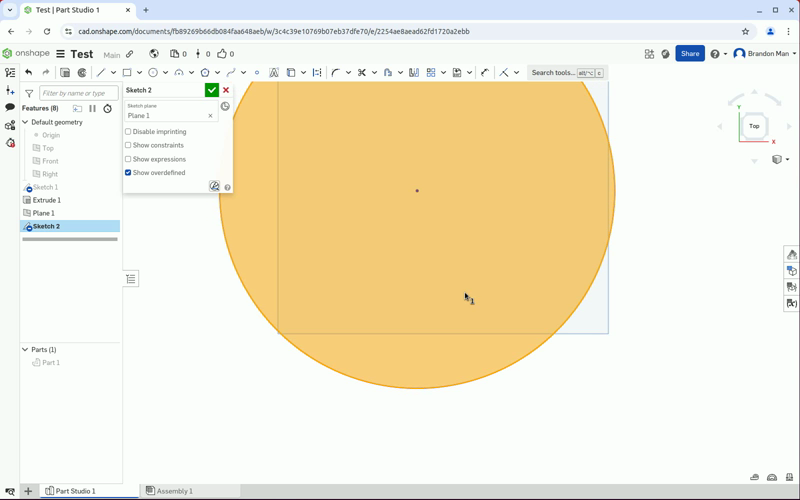
scroll(-6)
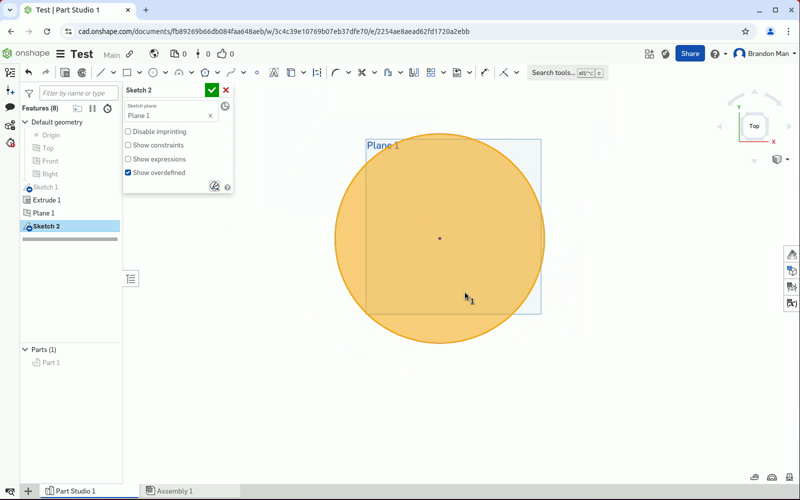
scroll(-6)
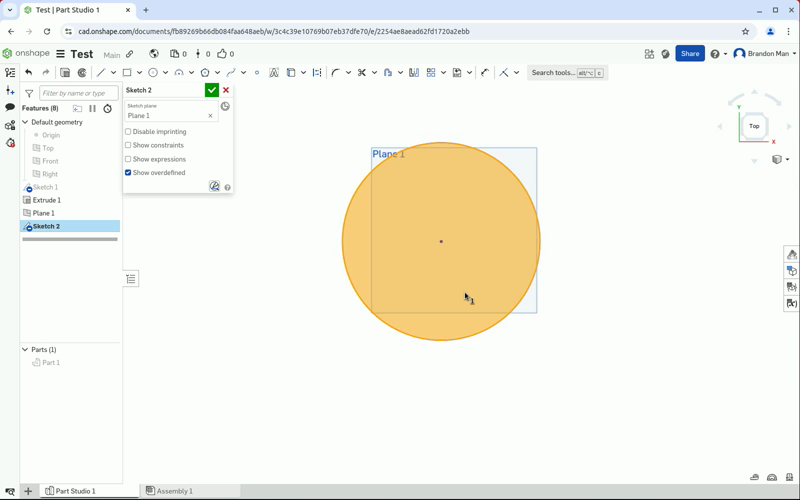
scroll(-6)
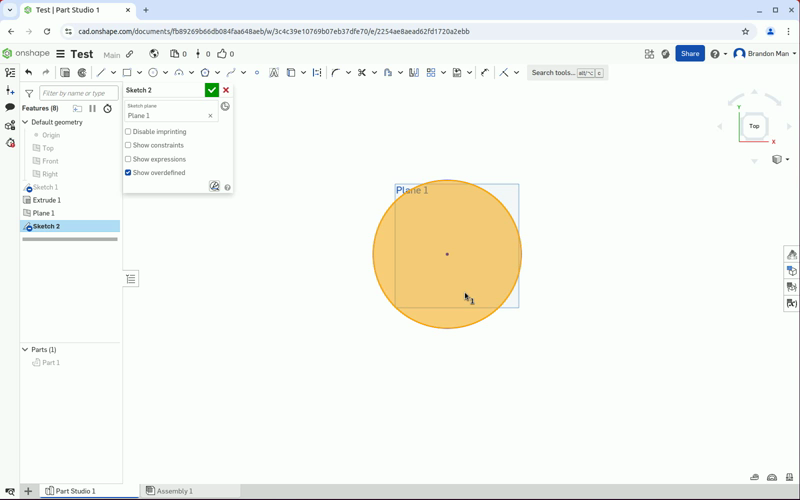
scroll(-6)
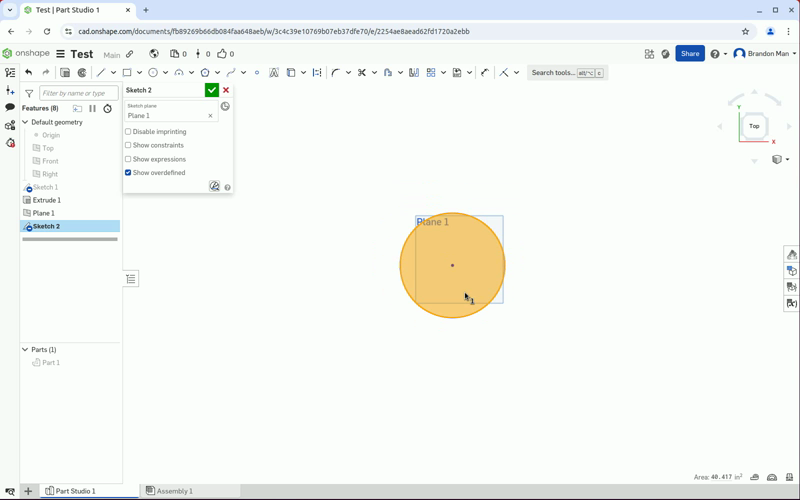
scroll(-6)
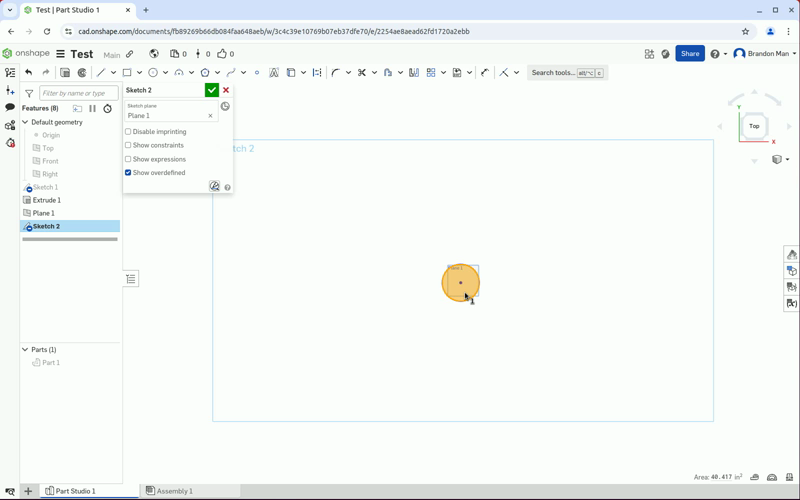
mouse_move(73, 352)
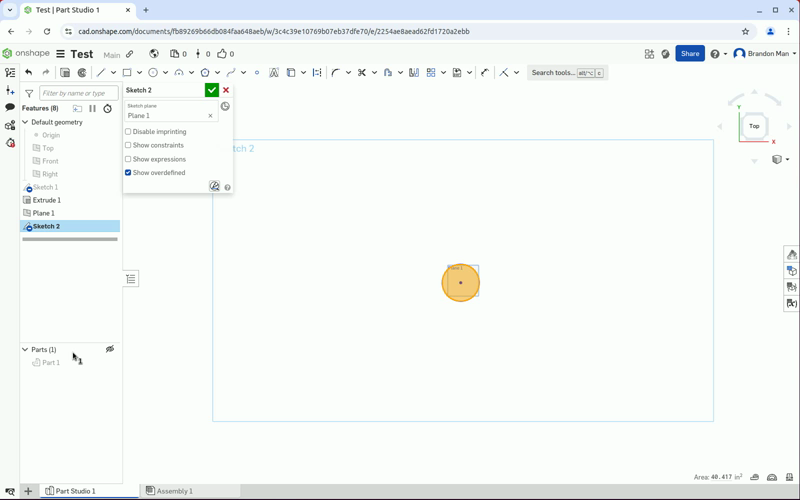
key(shift+y)
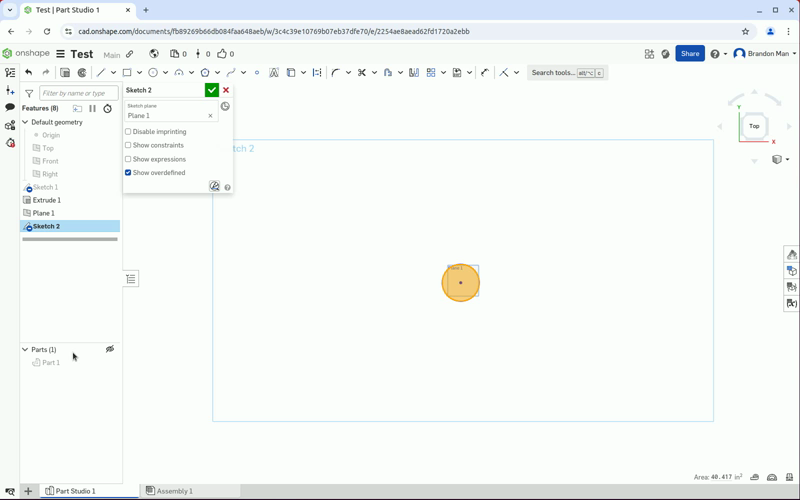
key(shift+e)
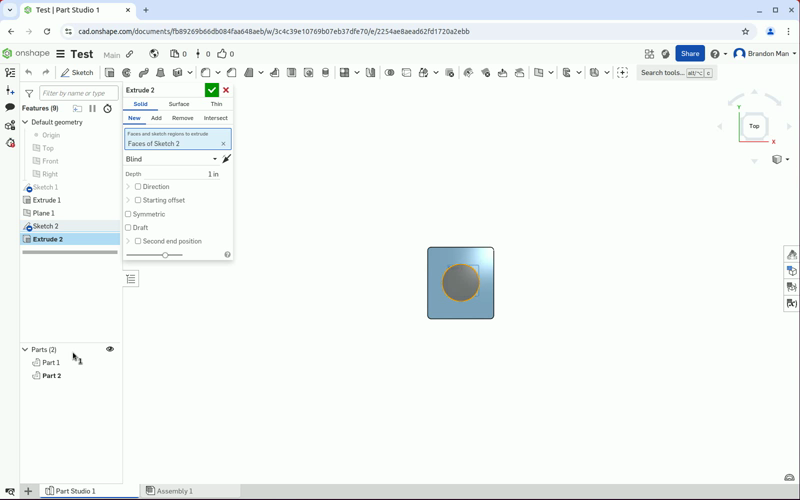
mouse_move(143, 106)
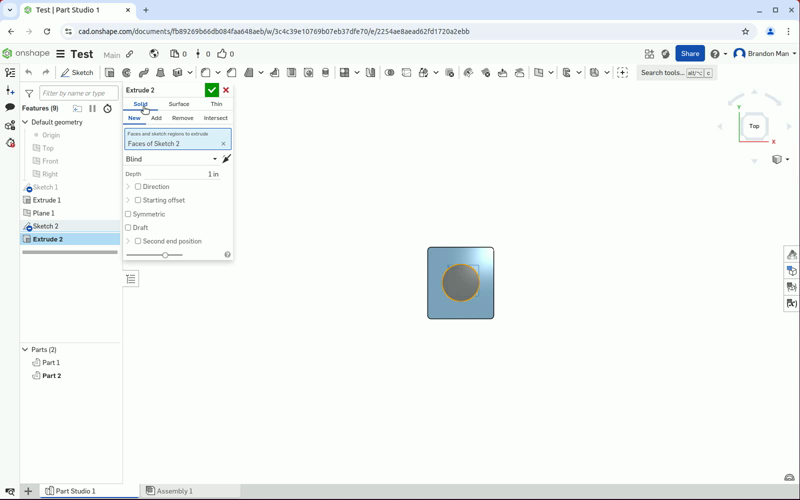
click(143, 106)
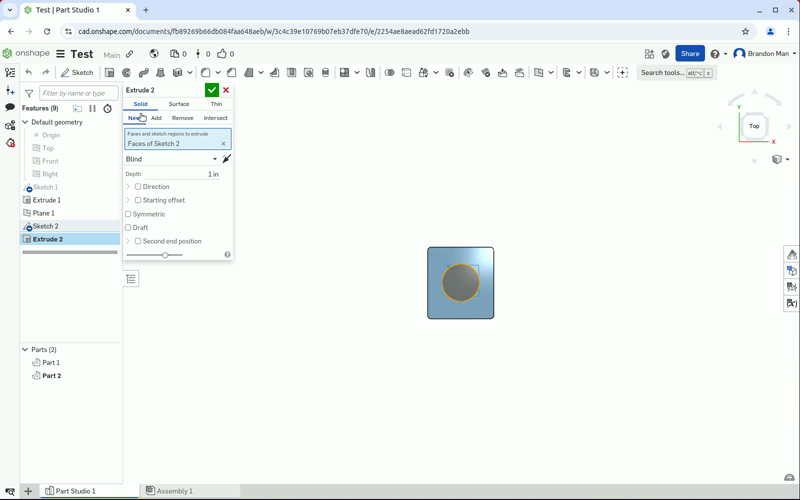
mouse_move(137, 120)
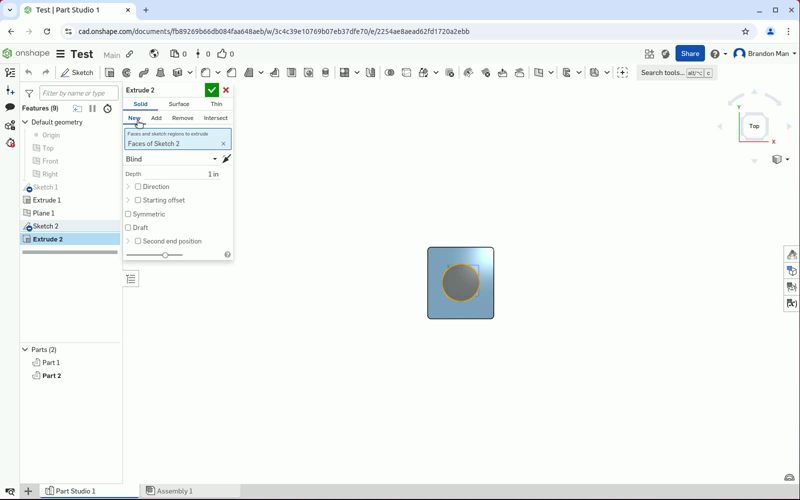
click(137, 120)
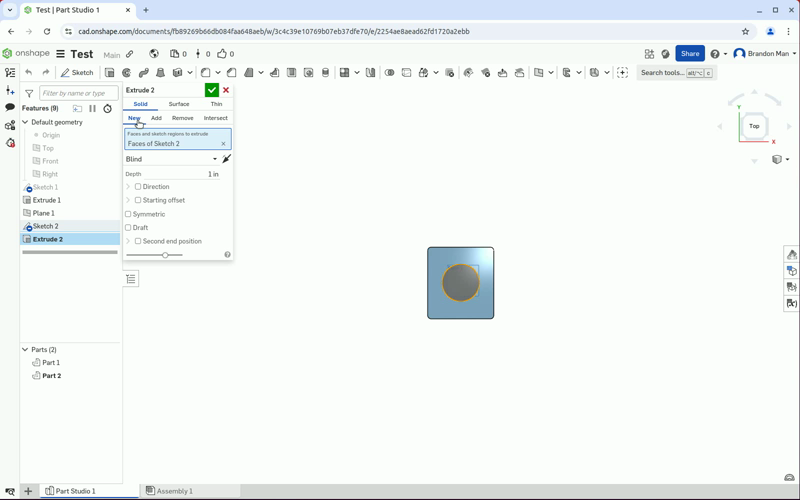
key(tab, 4)
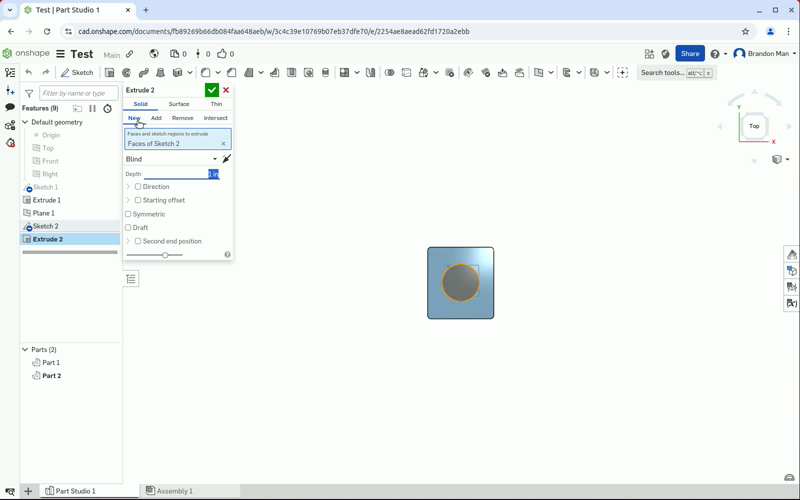
text(5.296)
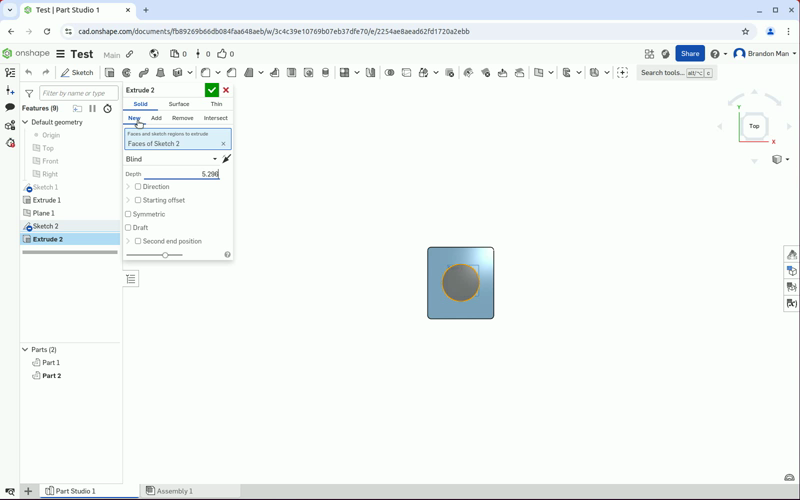
key(enter)
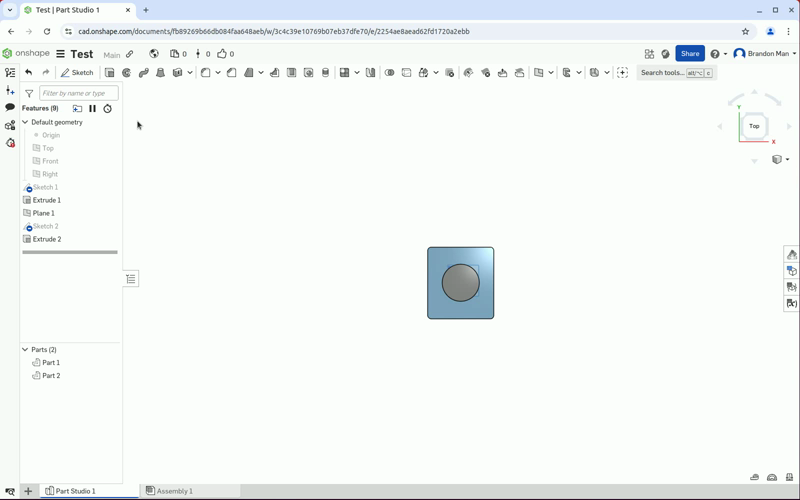
key(shift+h)
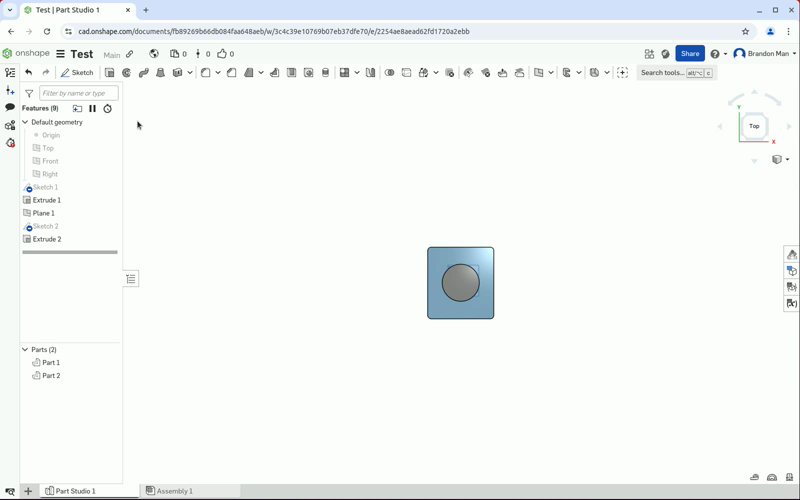
key(shift+h)
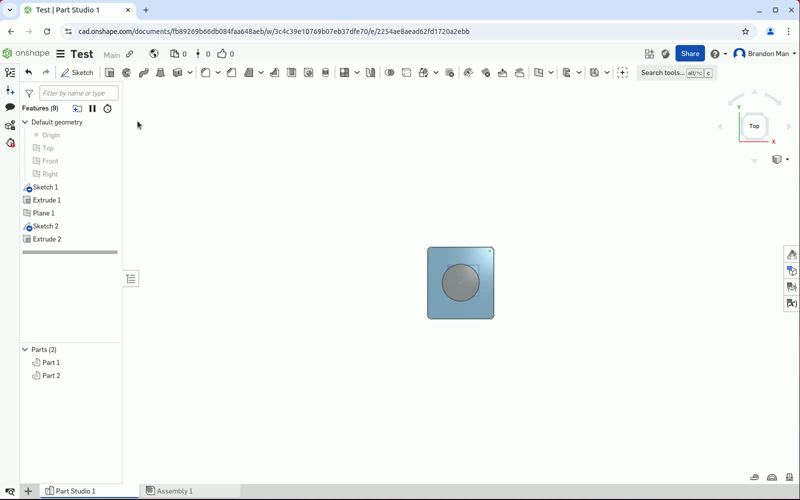
key(shift+7)
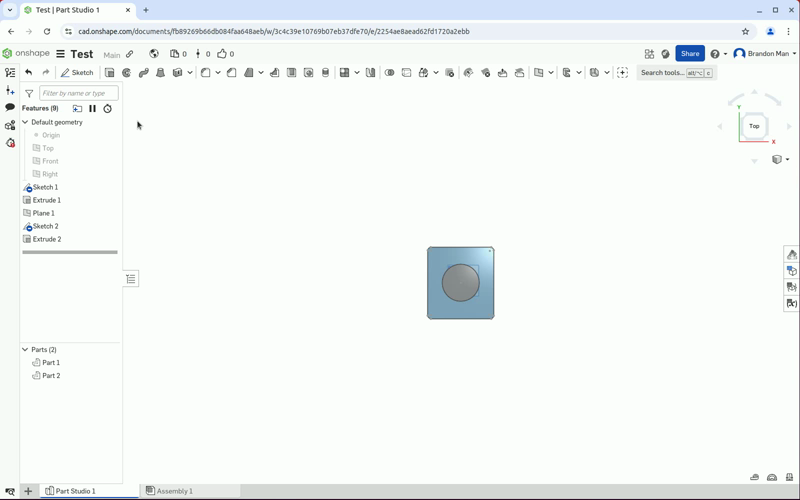
key(up, 3)
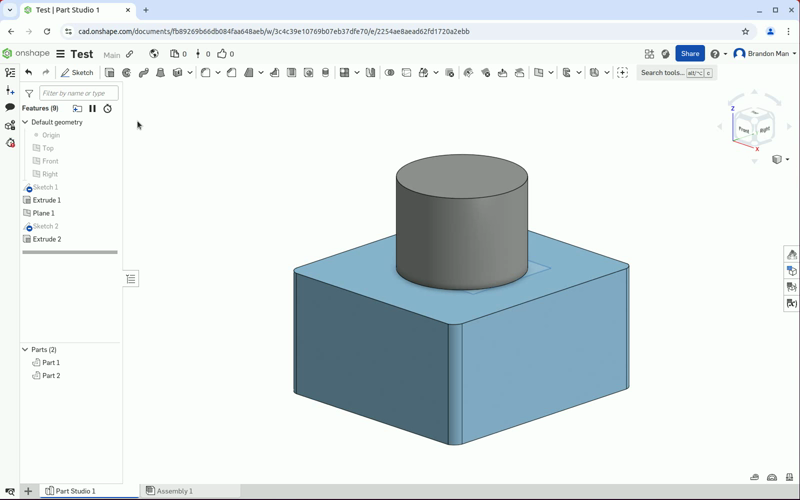
key(left, 3)
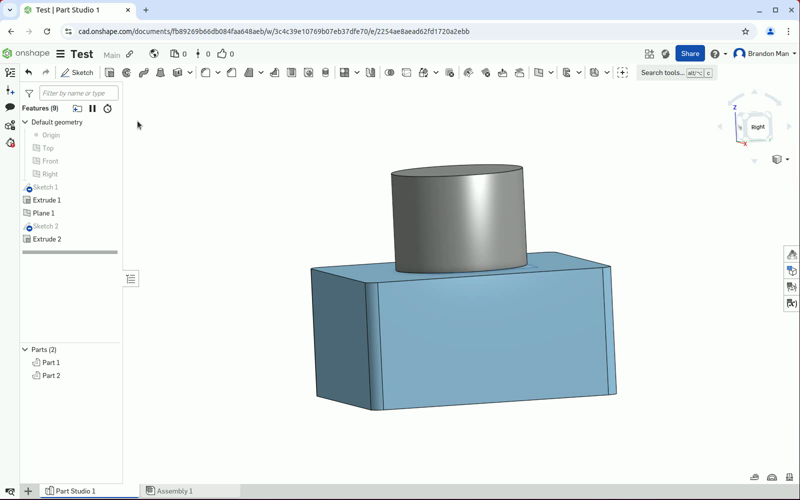
key(right, 3)
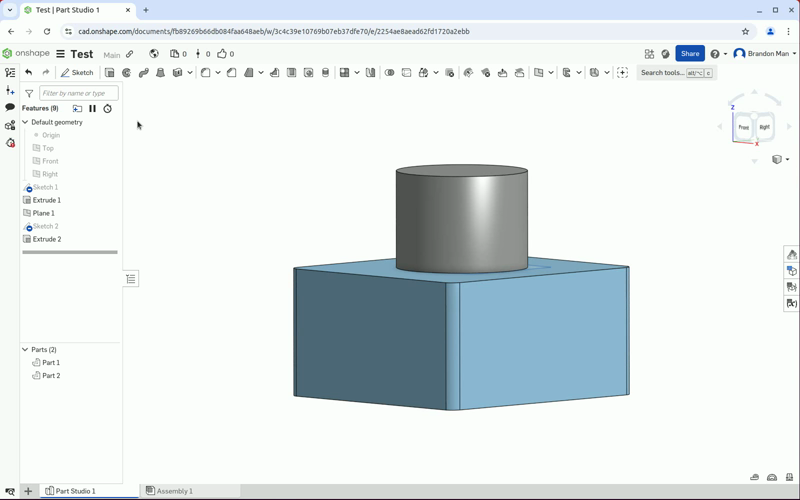
key(down, 3)
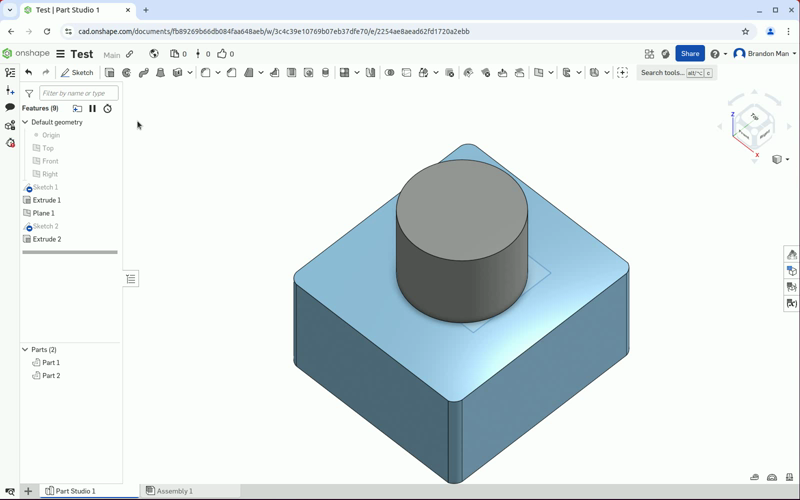
mouse_move(73, 189)
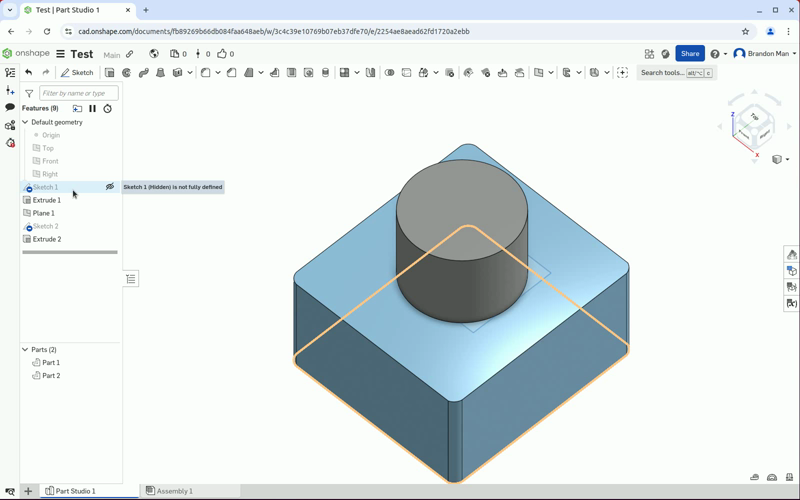
click(73, 189)